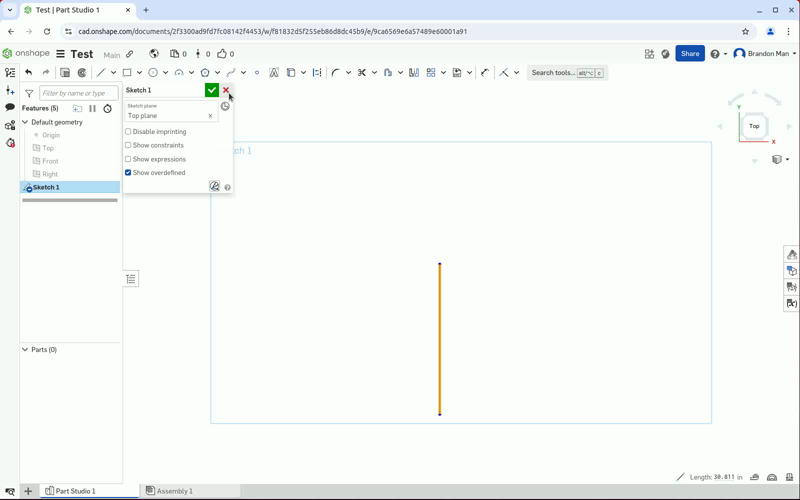
key(shift+h)
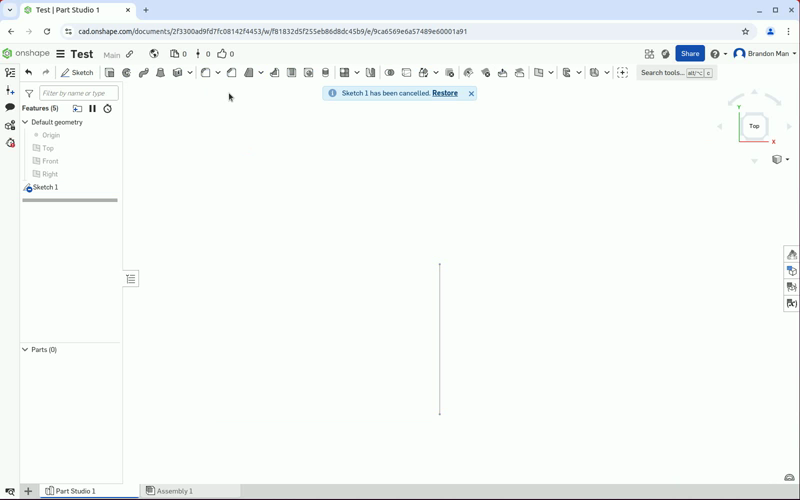
key(shift+s)
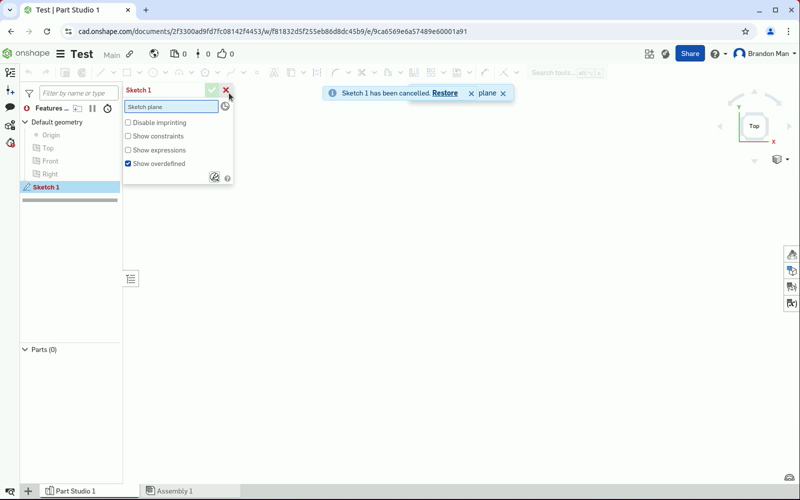
mouse_move(73, 150)
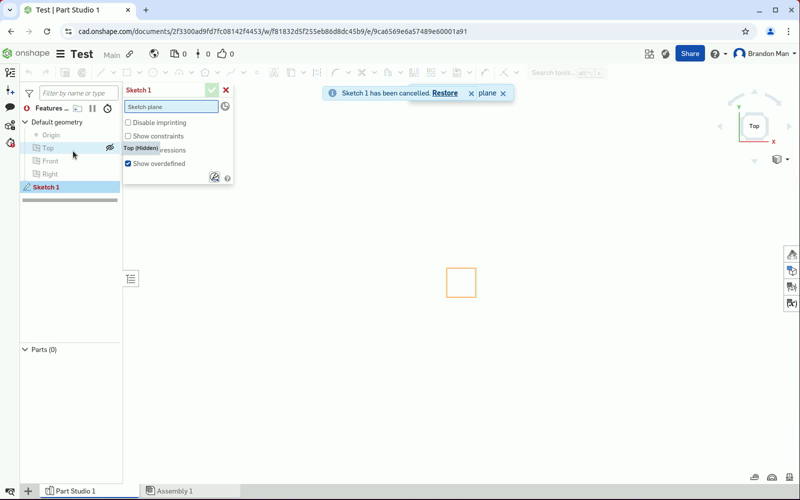
click(73, 150)
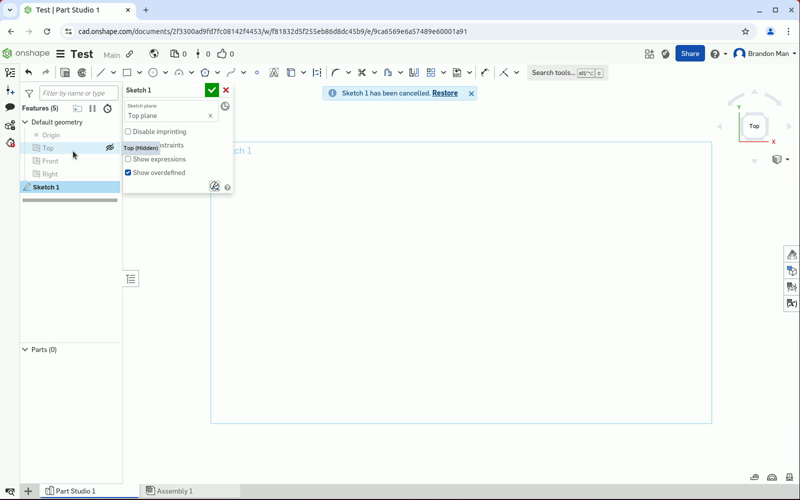
mouse_move(73, 352)
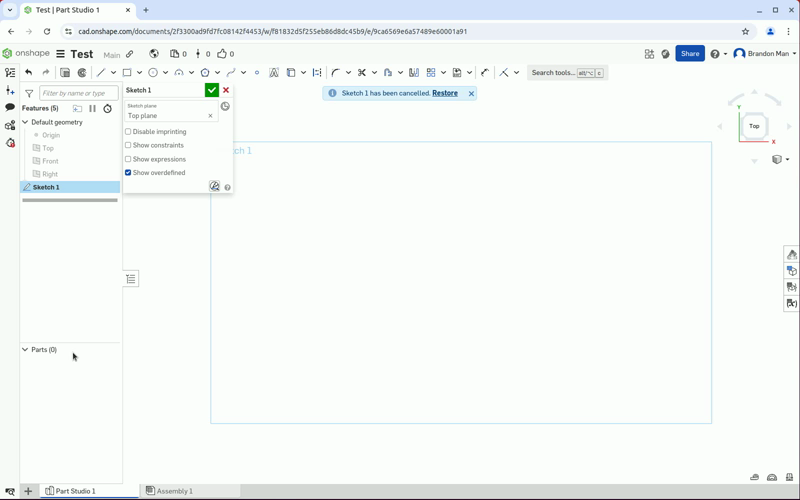
key(y)
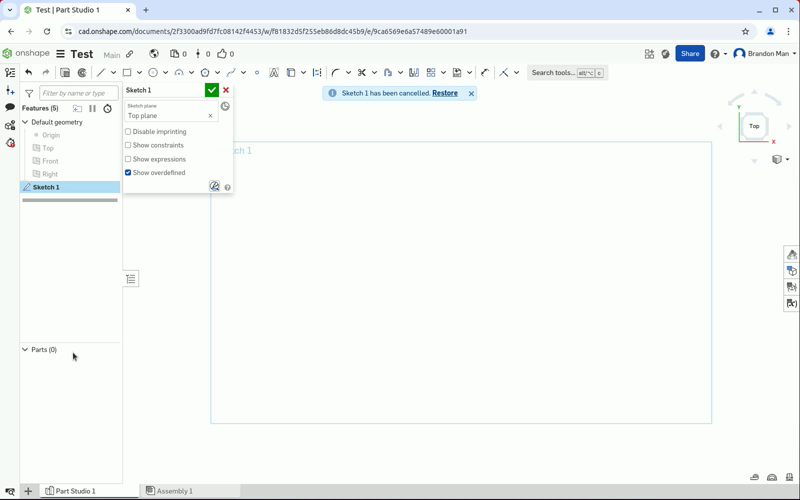
key(c)
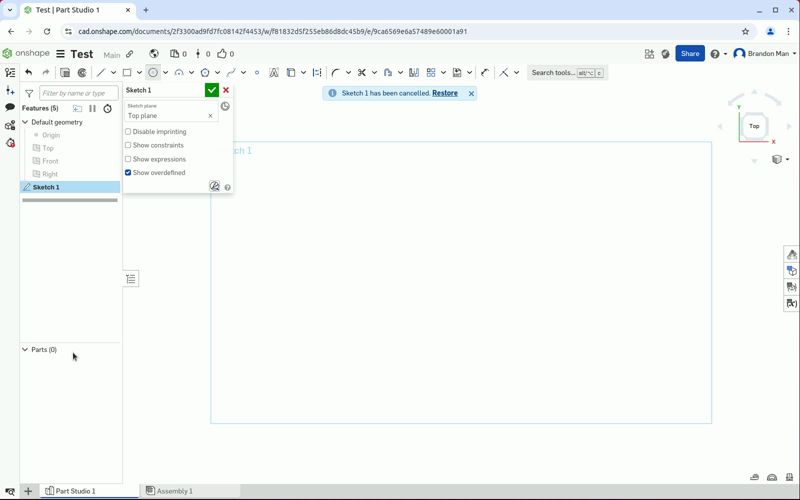
key_down(shift)
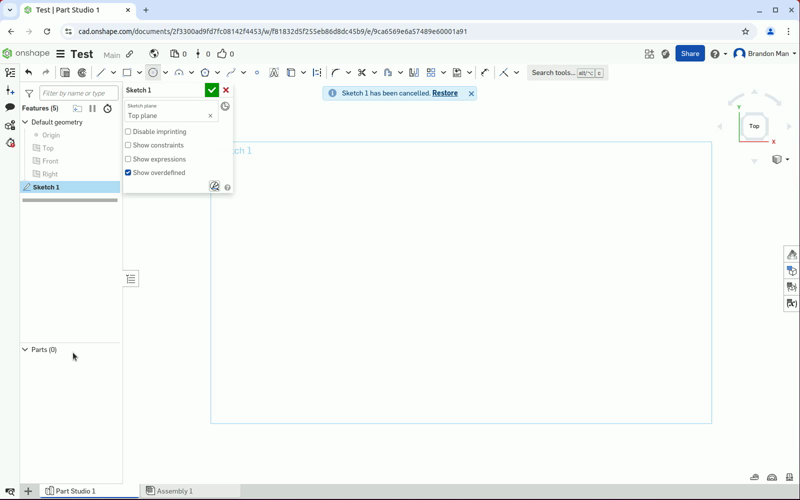
mouse_move(461, 282)
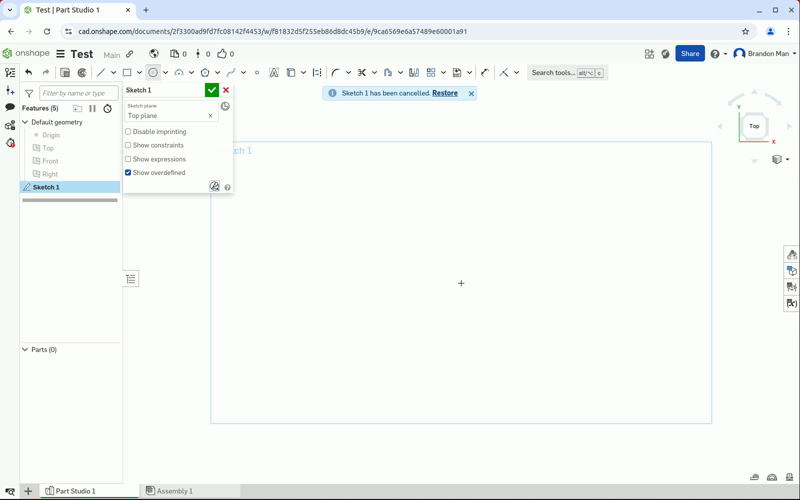
click(461, 282)
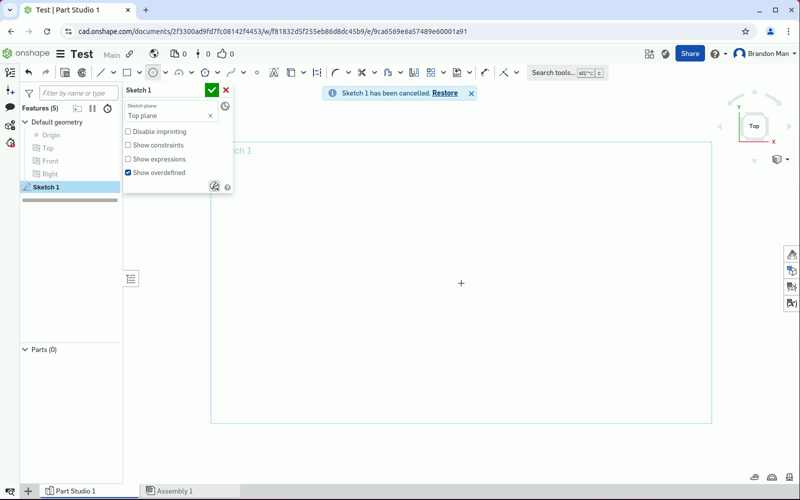
key_up(shift)
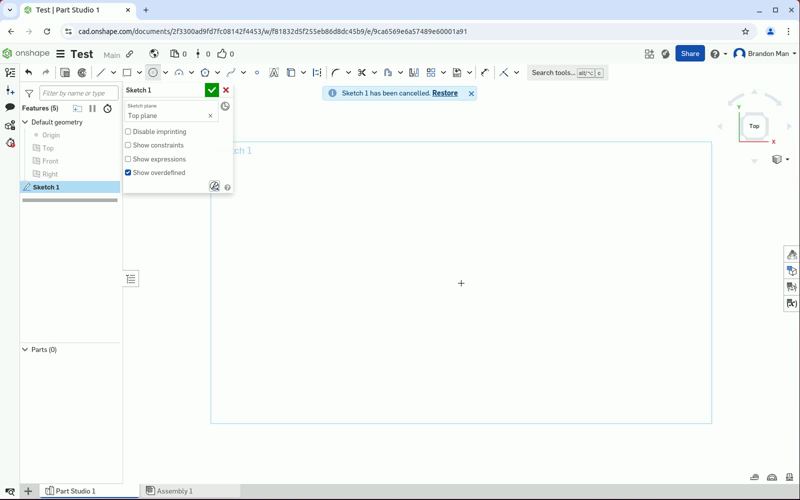
mouse_move(574, 282)
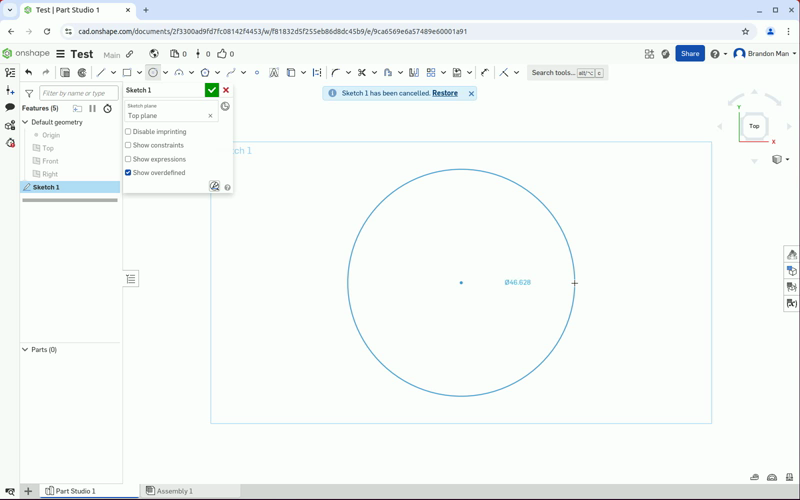
click(574, 282)
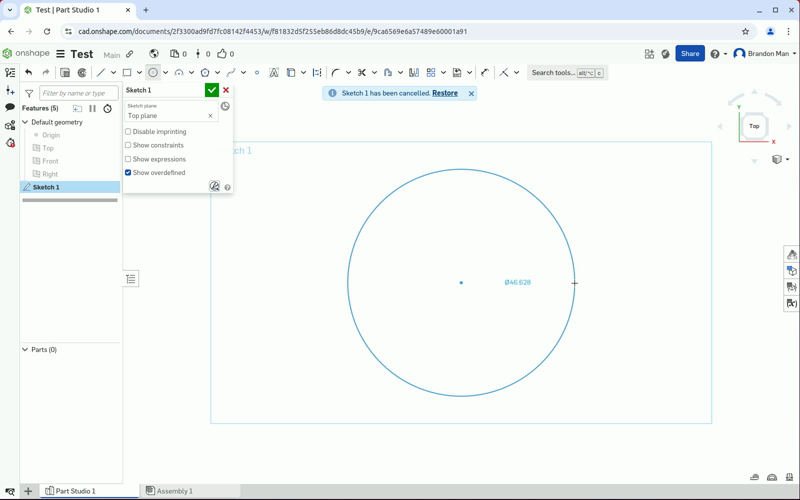
key(esc)
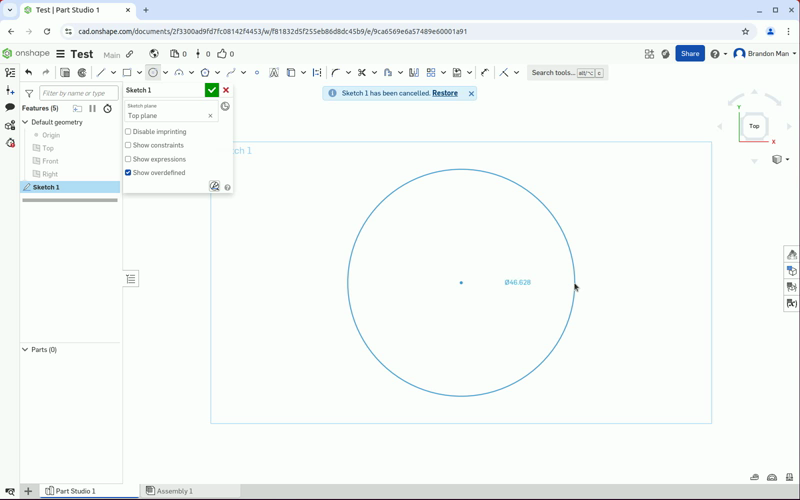
mouse_move(546, 269)
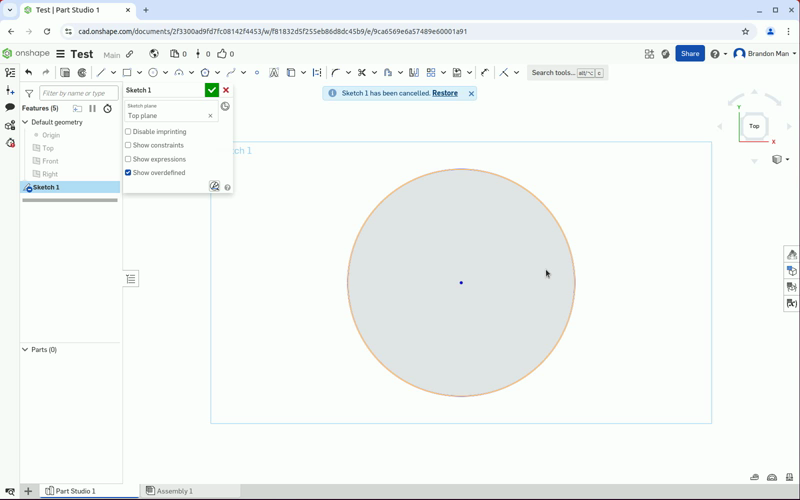
click(546, 269)
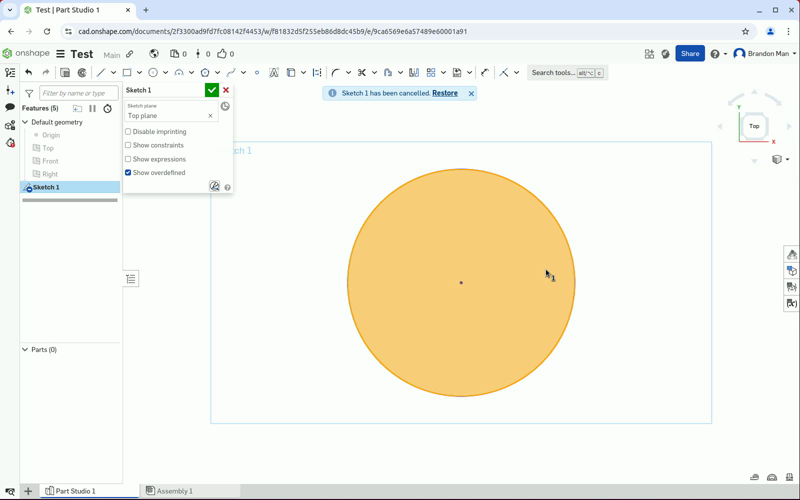
mouse_move(73, 352)
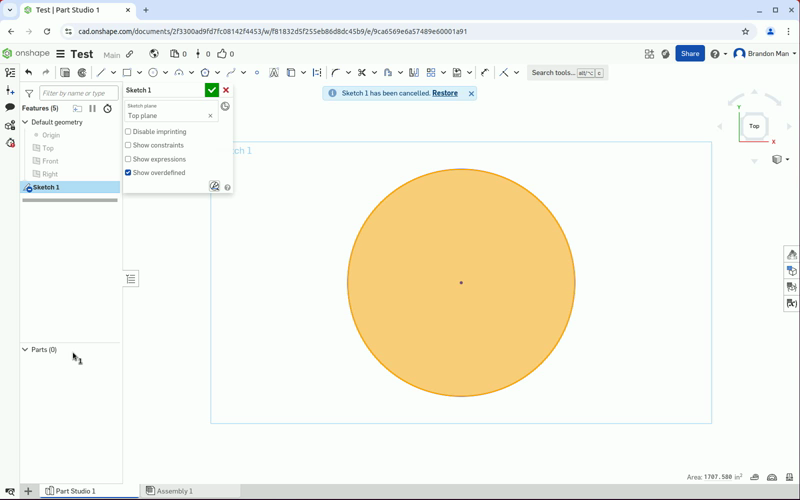
key(shift+y)
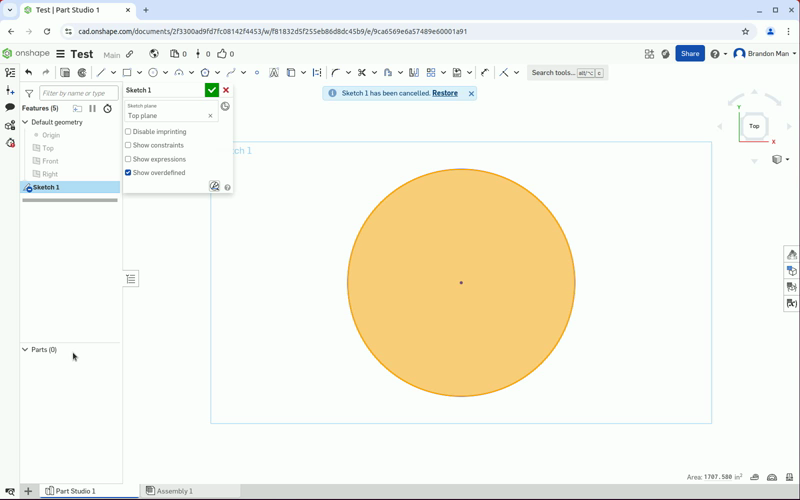
key(shift+e)
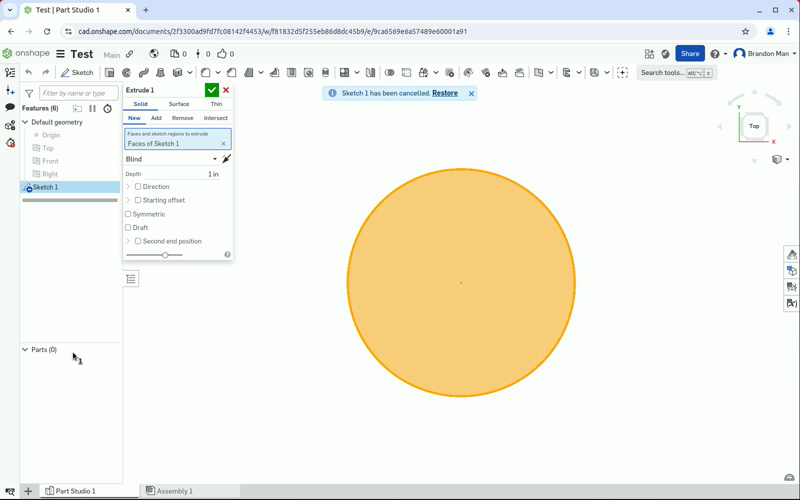
mouse_move(143, 106)
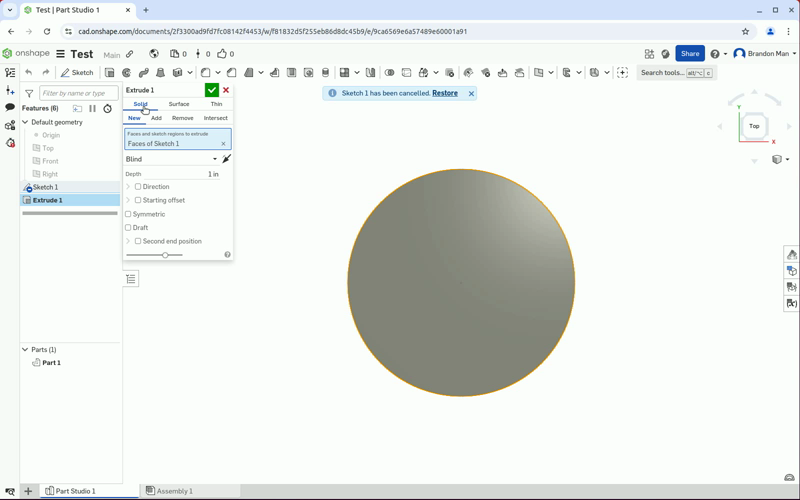
click(143, 106)
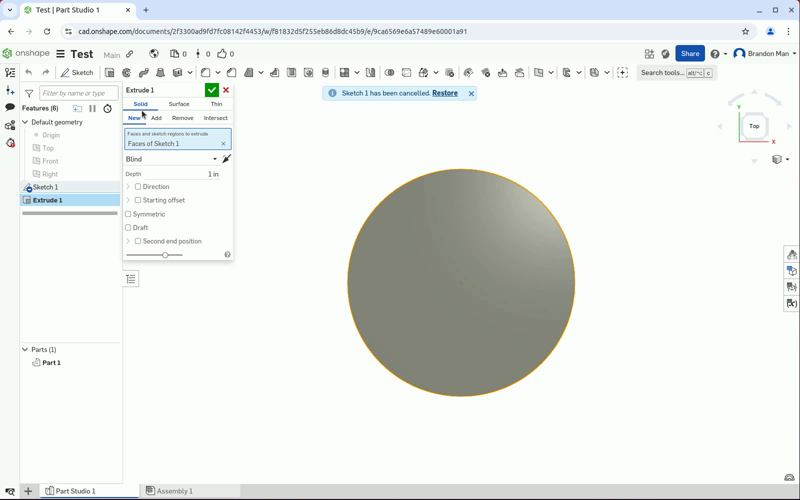
mouse_move(137, 120)
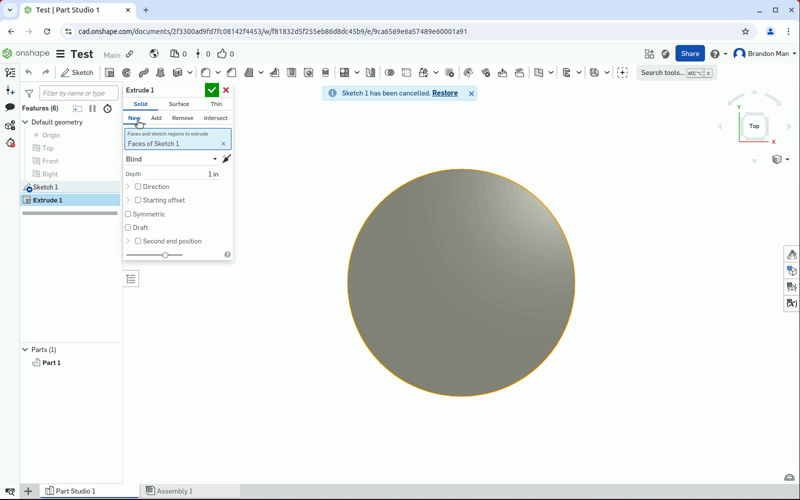
click(137, 120)
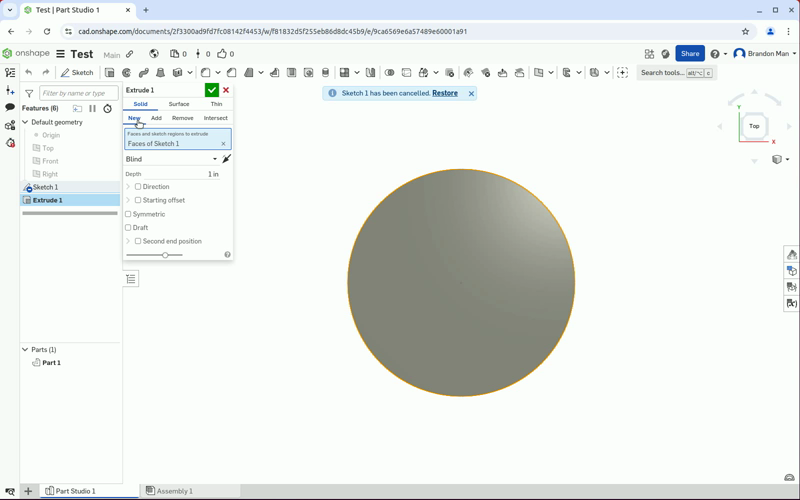
key(tab, 4)
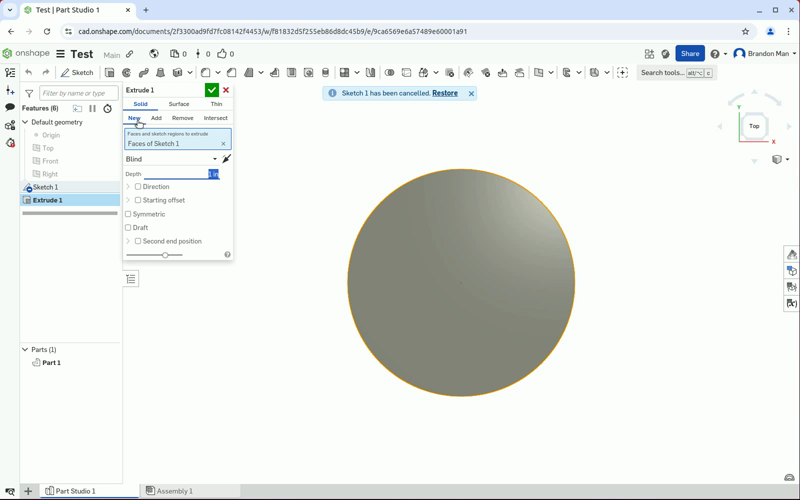
text(8.425)
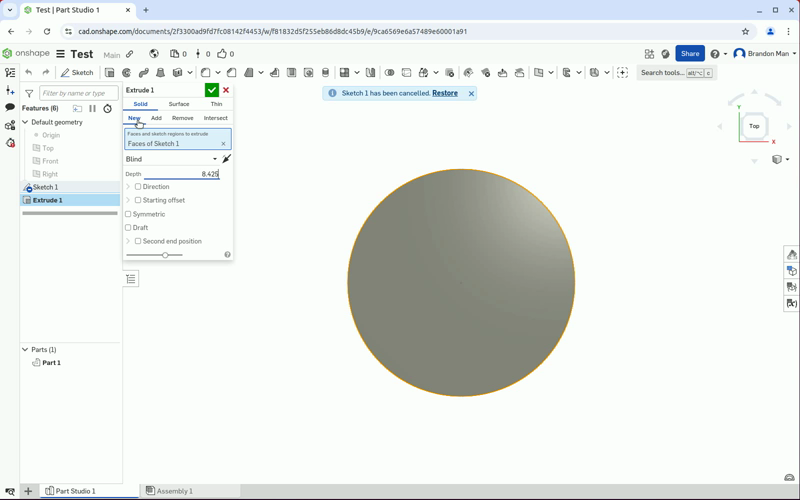
key(enter)
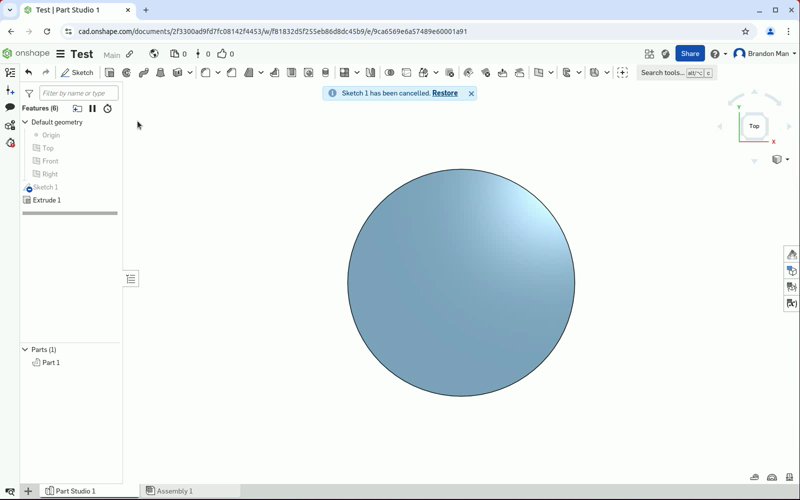
key(shift+h)
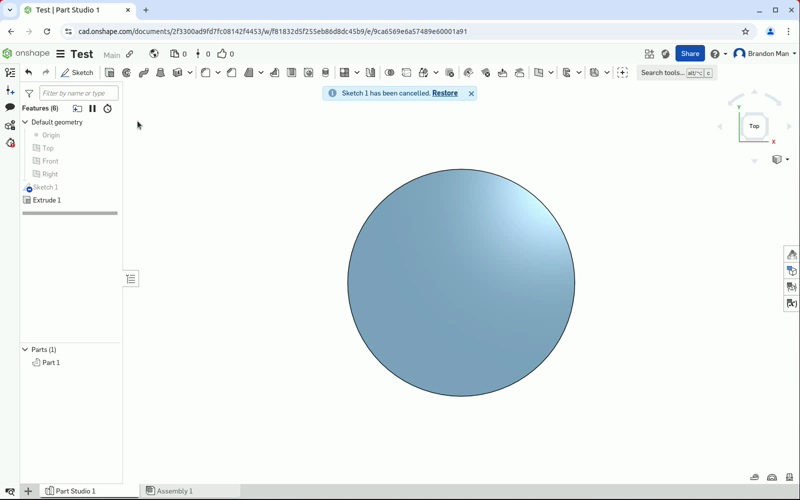
key(shift+h)
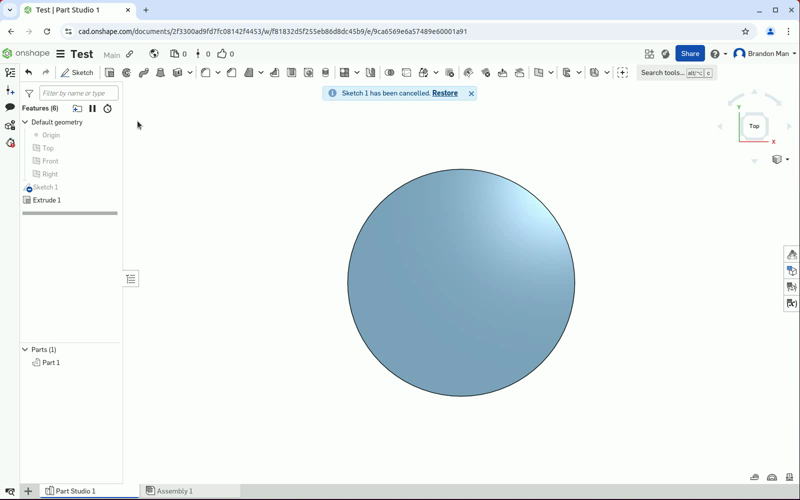
mouse_move(73, 189)
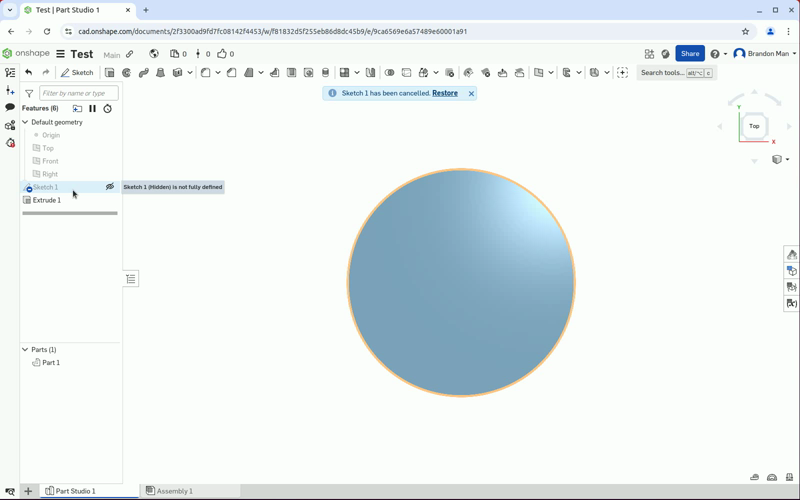
click(73, 189)
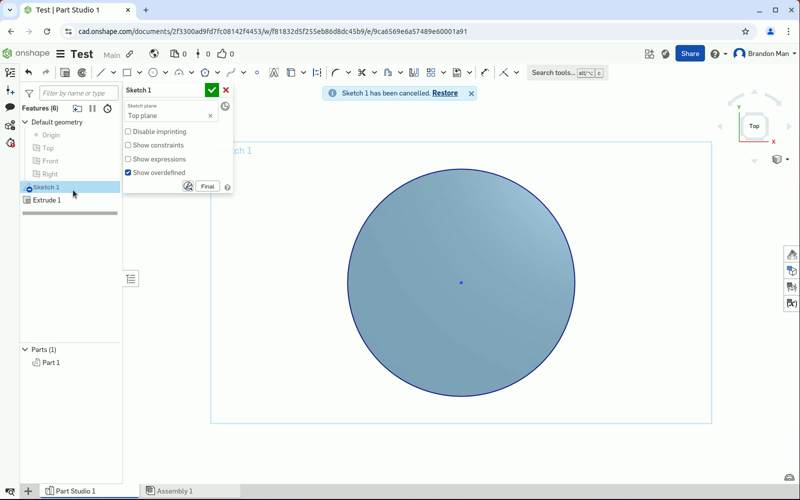
mouse_move(229, 92)
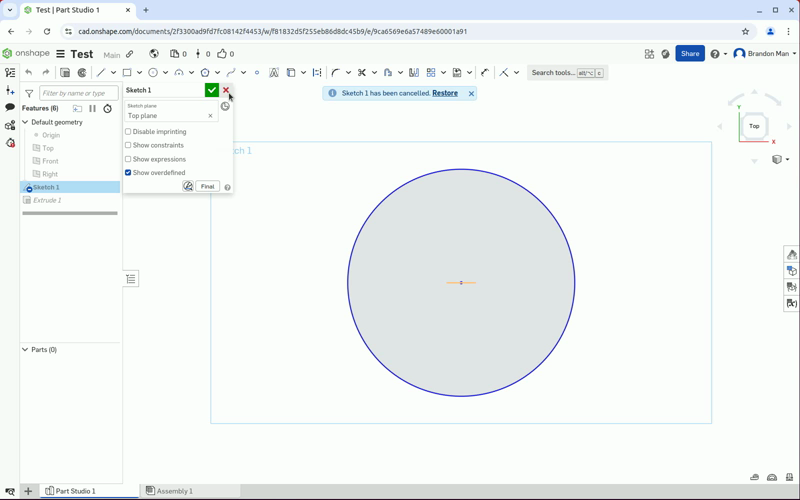
click(229, 92)
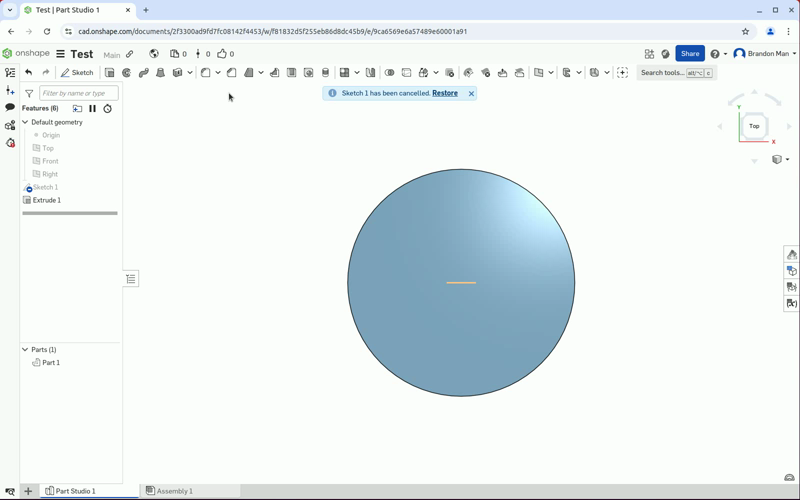
mouse_move(541, 75)
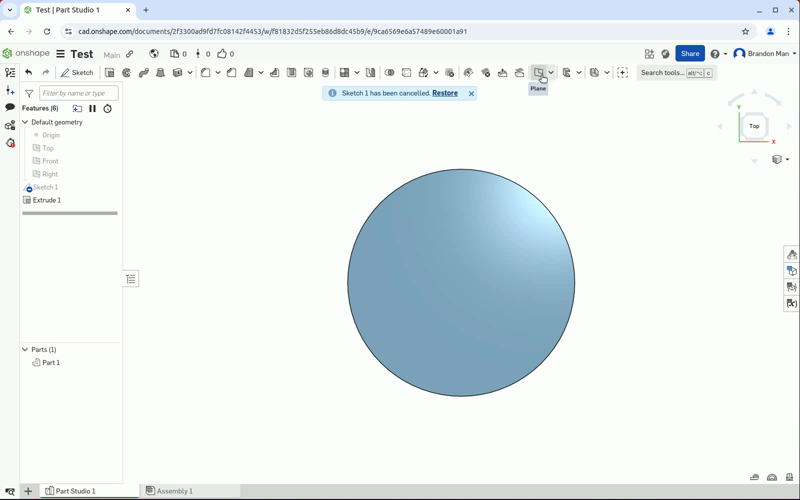
click(541, 75)
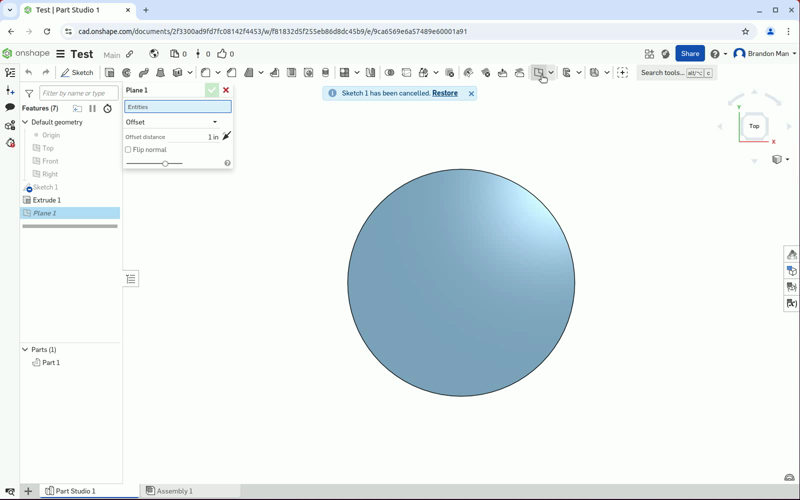
mouse_move(73, 150)
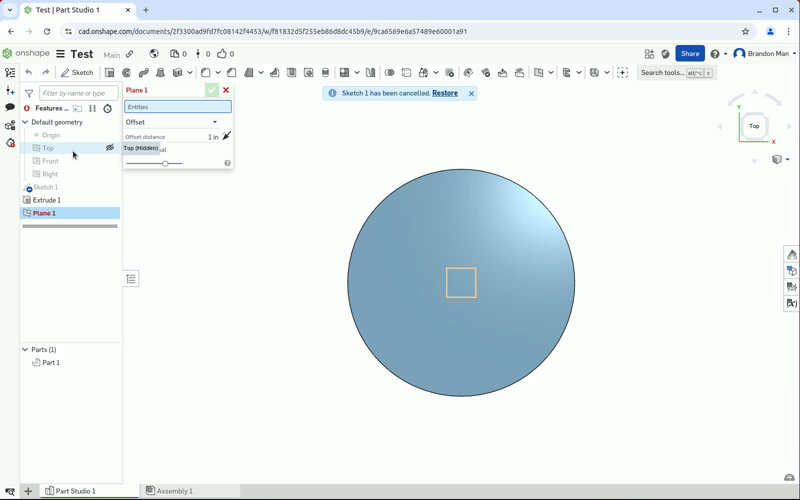
click(73, 150)
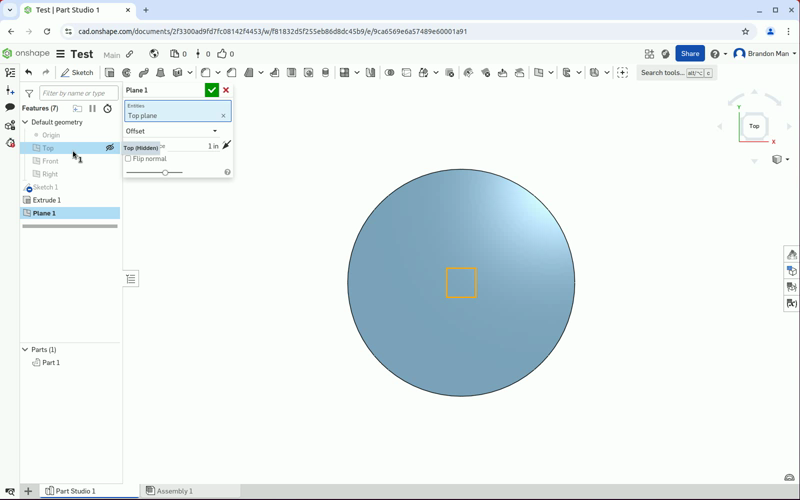
key(tab, 2)
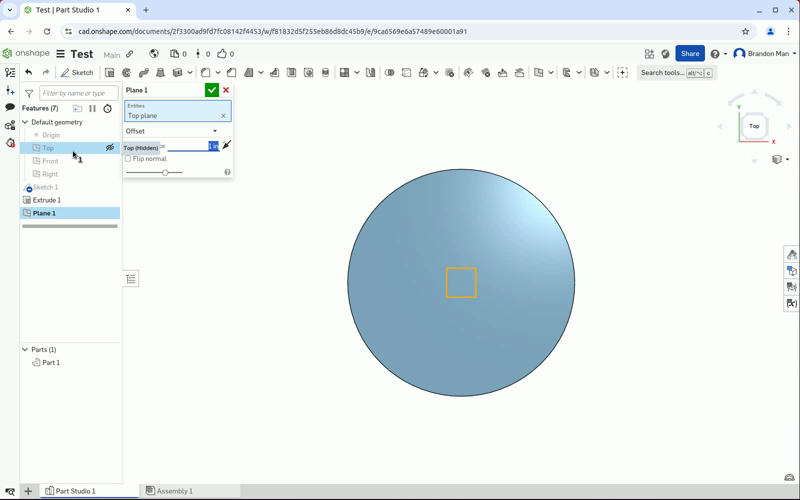
text(8.411)
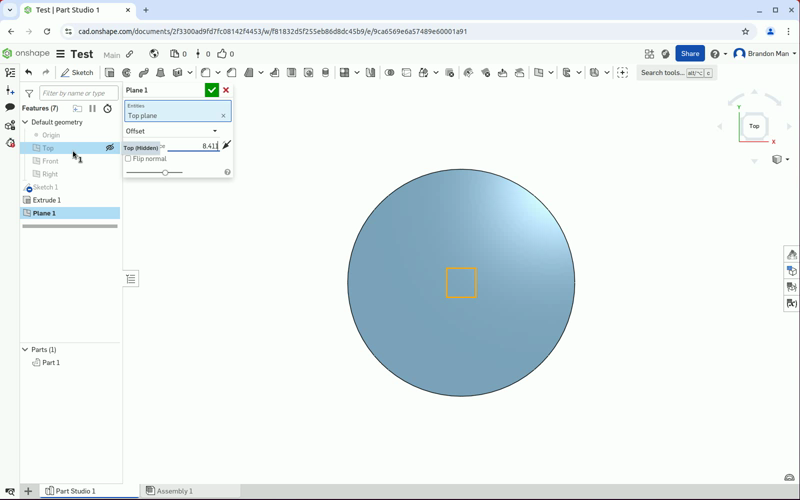
key(enter, 2)
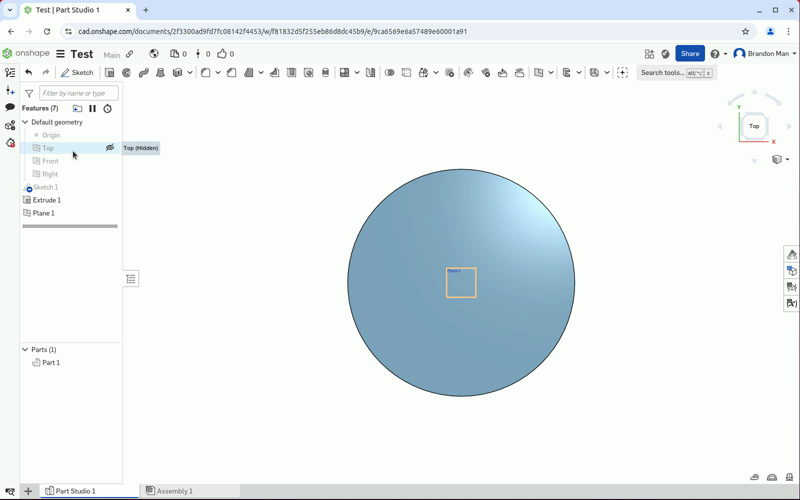
key(shift+s)
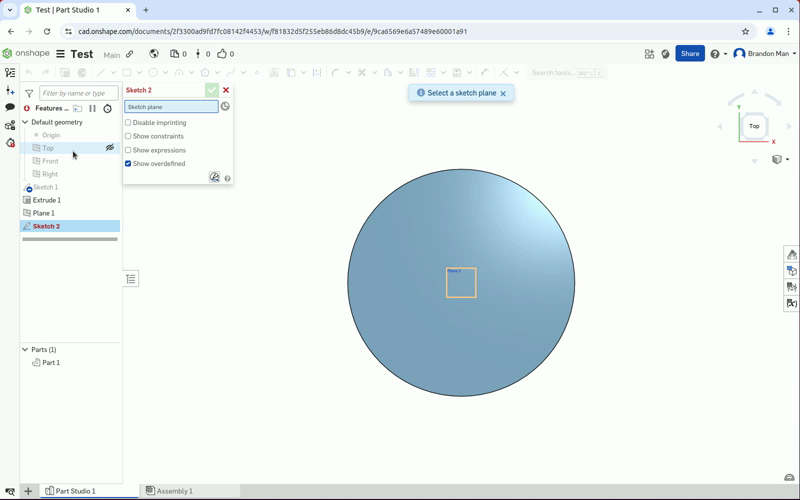
mouse_move(73, 215)
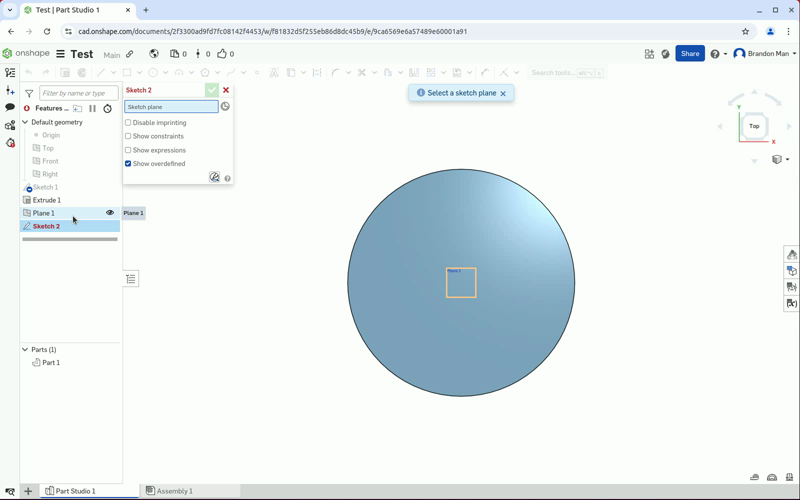
click(73, 215)
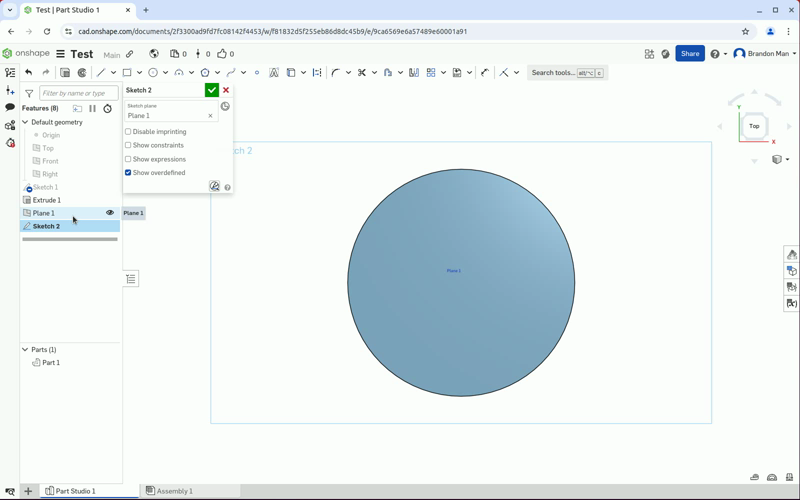
mouse_move(73, 352)
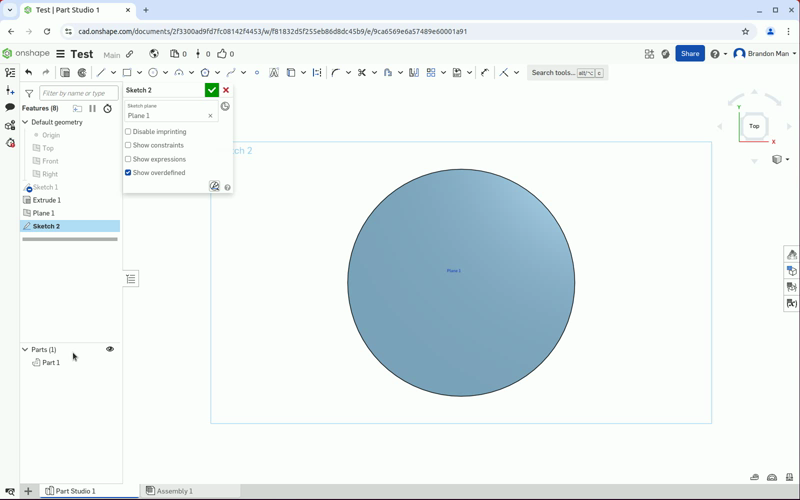
key(y)
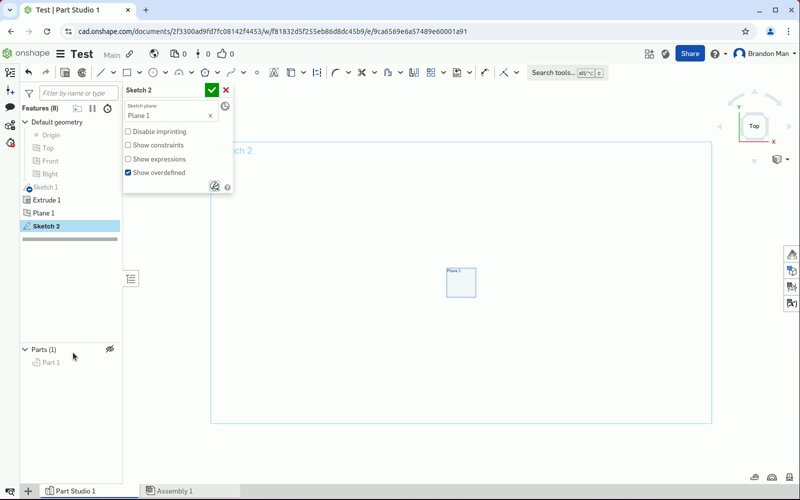
key(c)
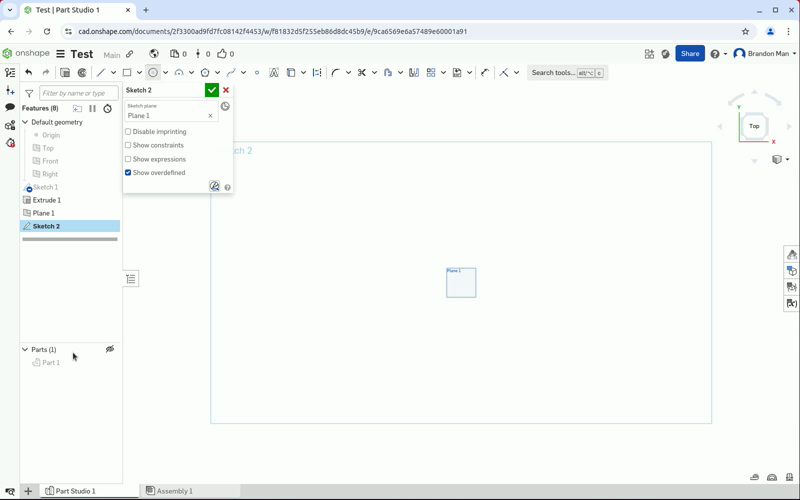
key_down(shift)
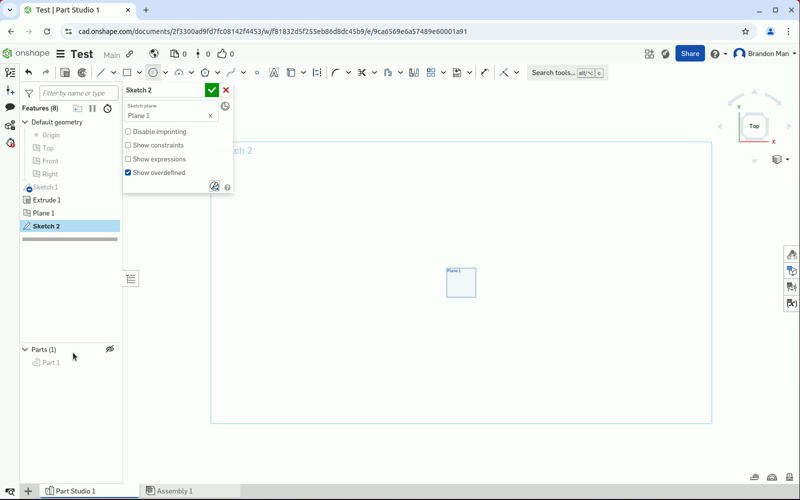
mouse_move(461, 282)
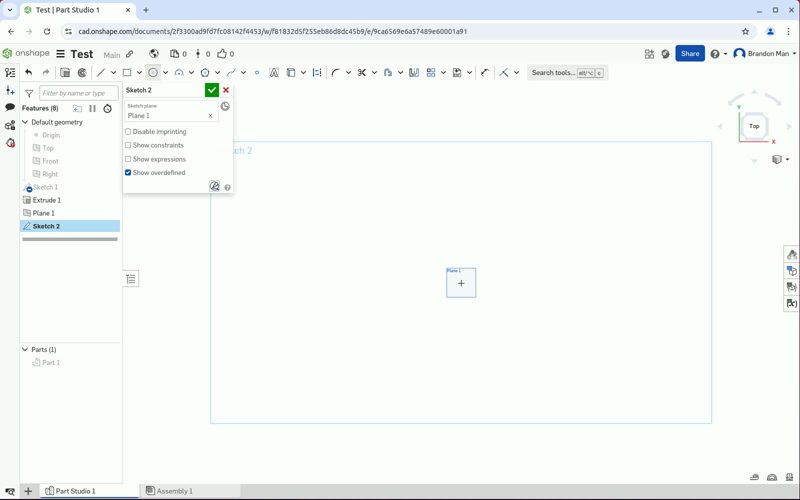
click(461, 282)
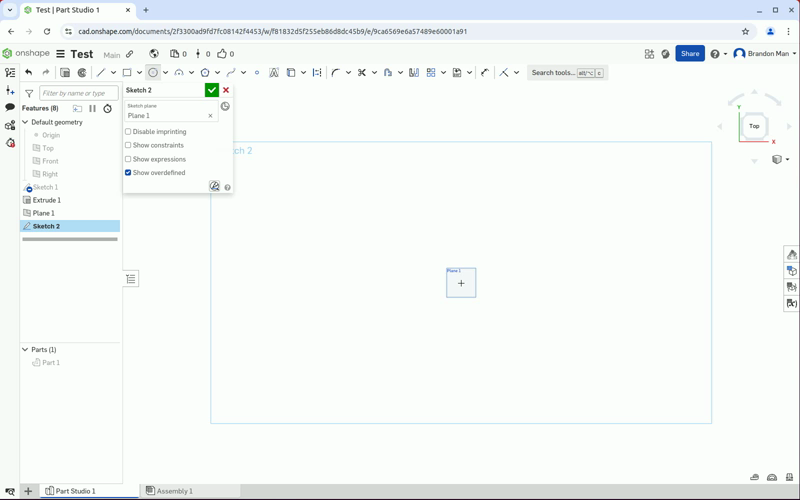
key_up(shift)
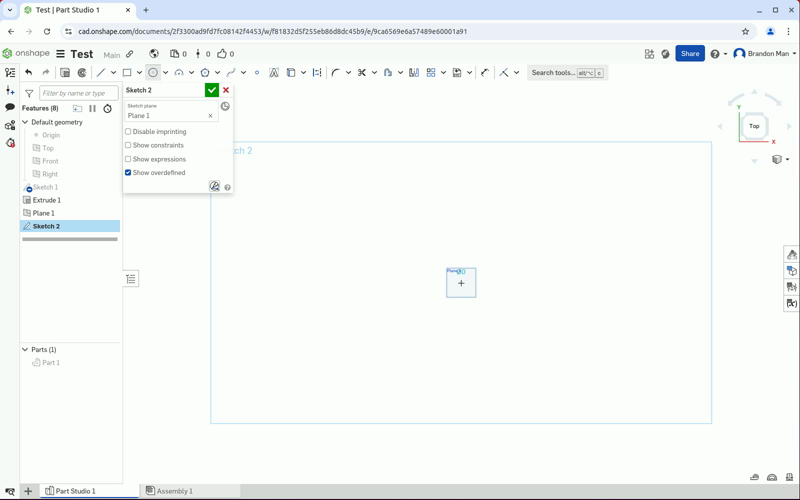
mouse_move(568, 282)
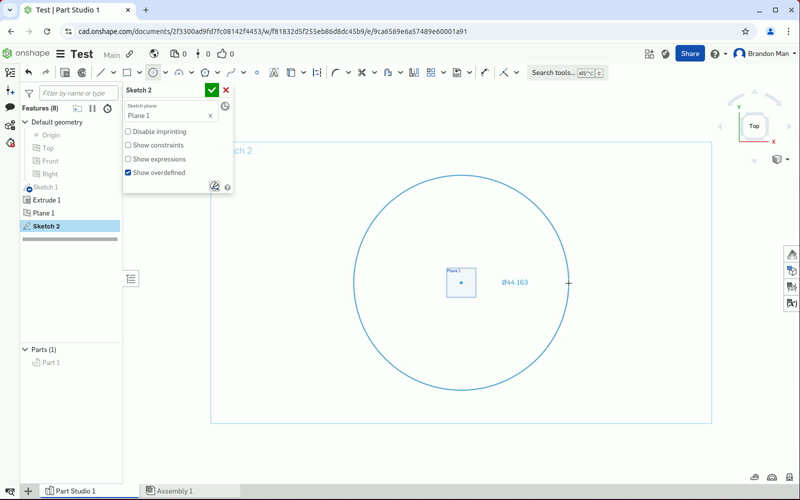
click(568, 282)
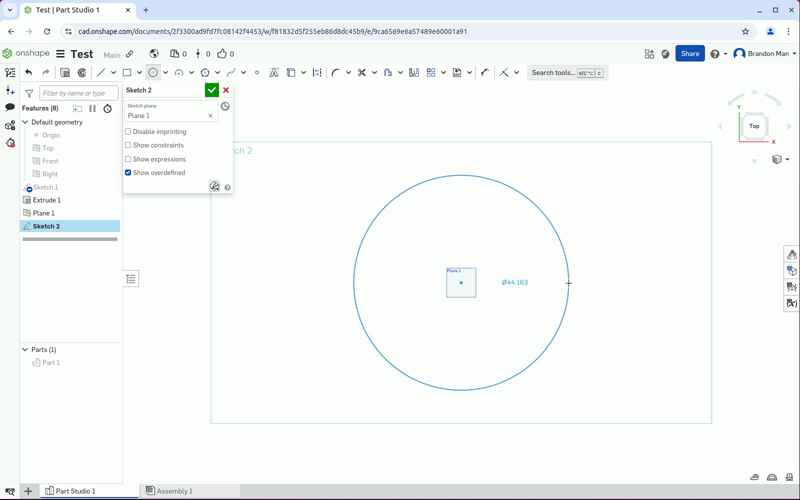
key(esc)
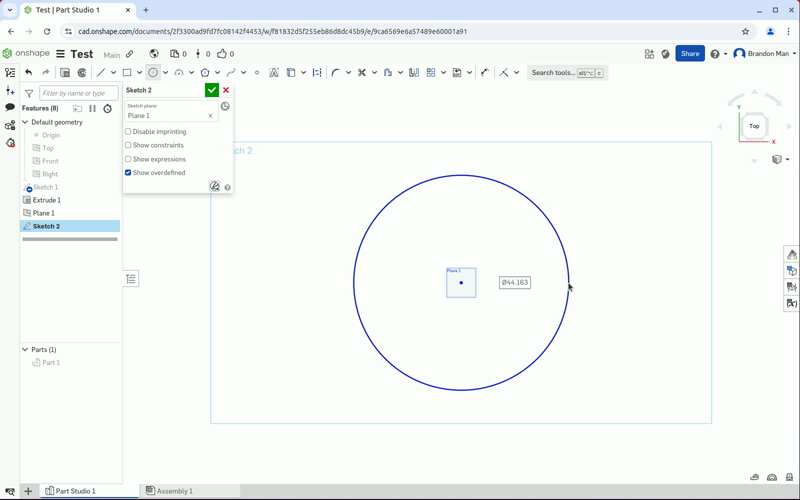
key(a)
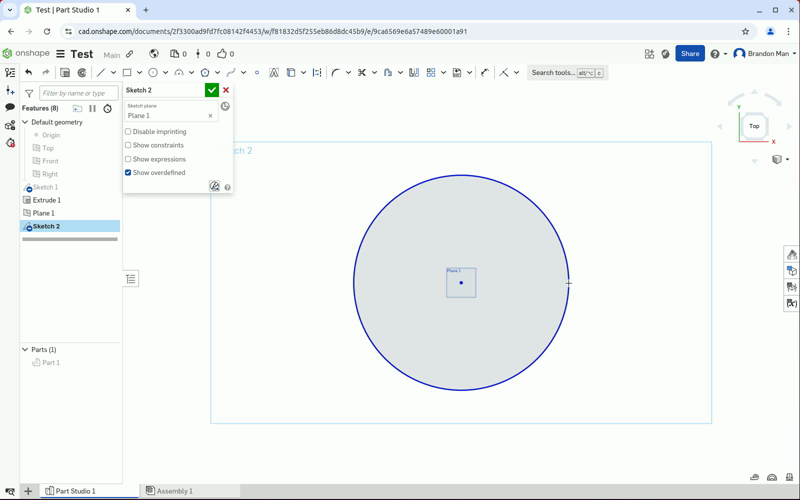
key_down(shift)
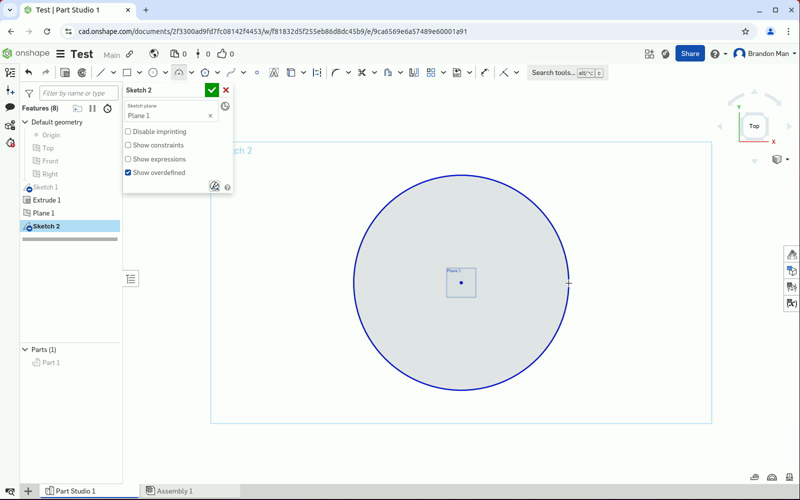
mouse_move(425, 253)
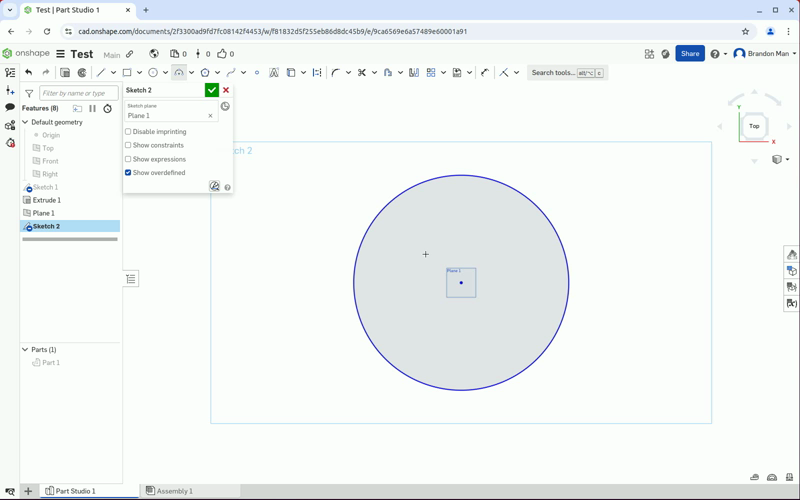
click(425, 253)
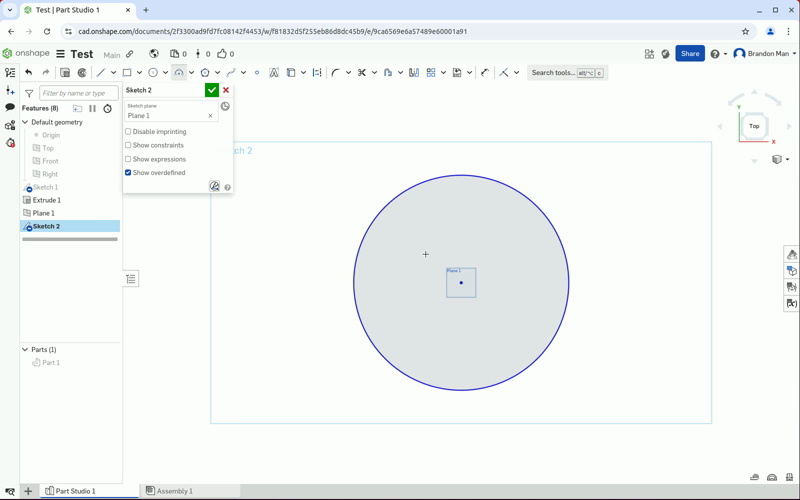
key_up(shift)
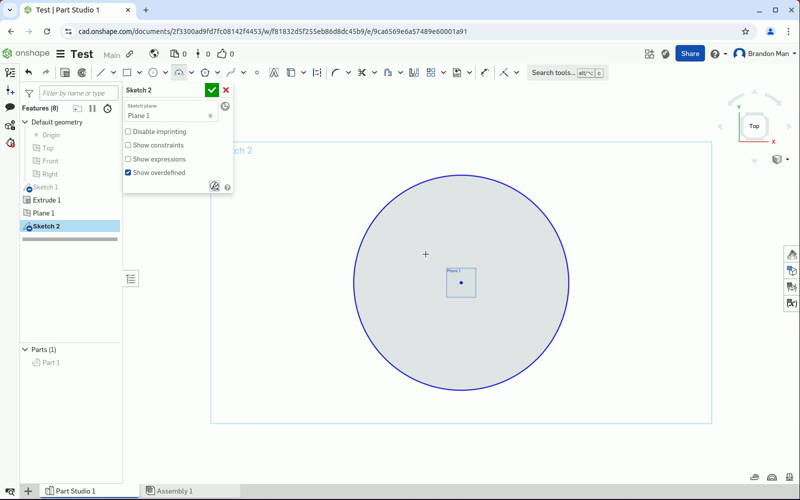
key_down(shift)
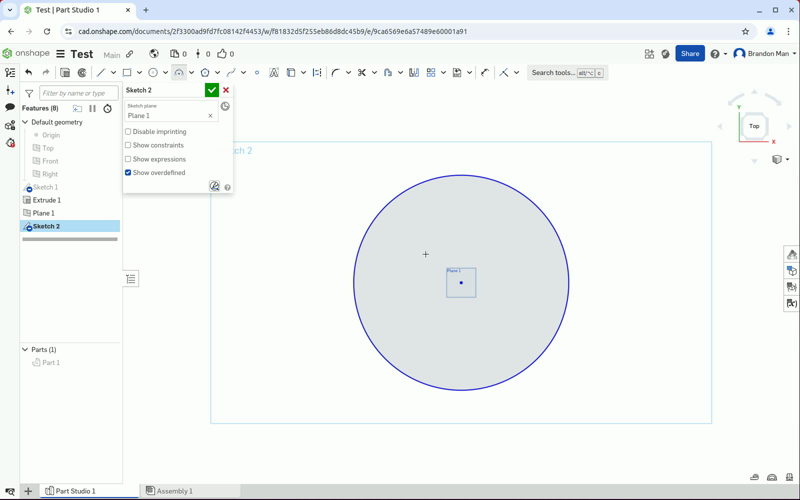
mouse_move(434, 260)
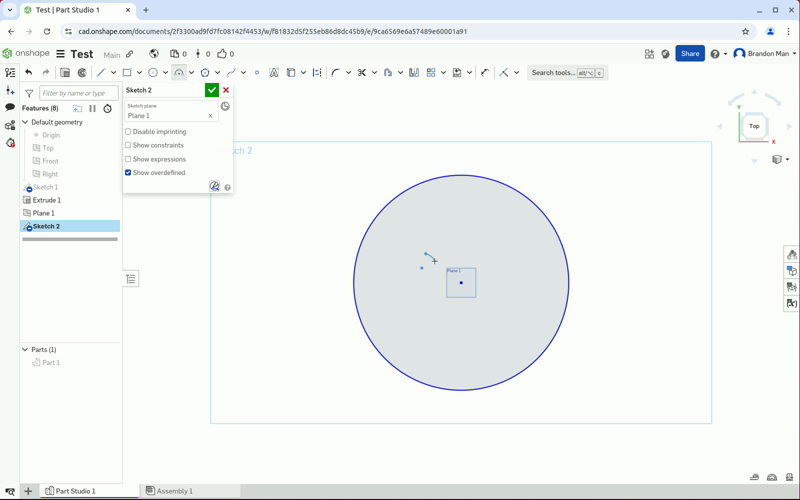
click(434, 260)
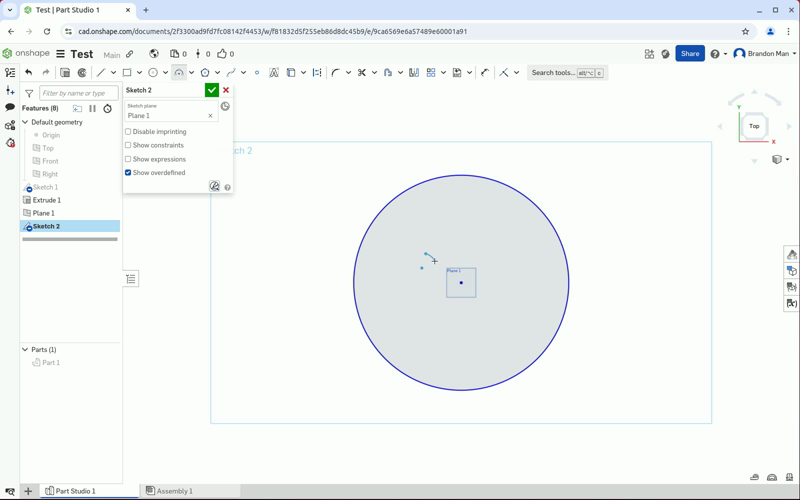
mouse_move(426, 261)
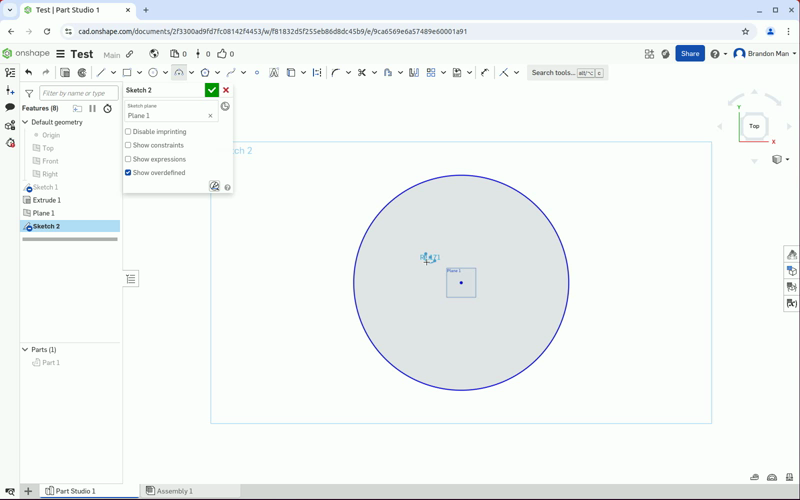
click(426, 261)
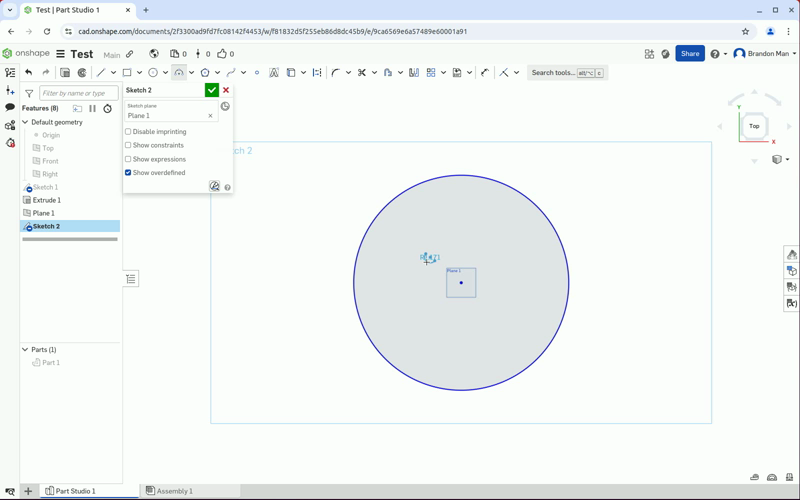
key_up(shift)
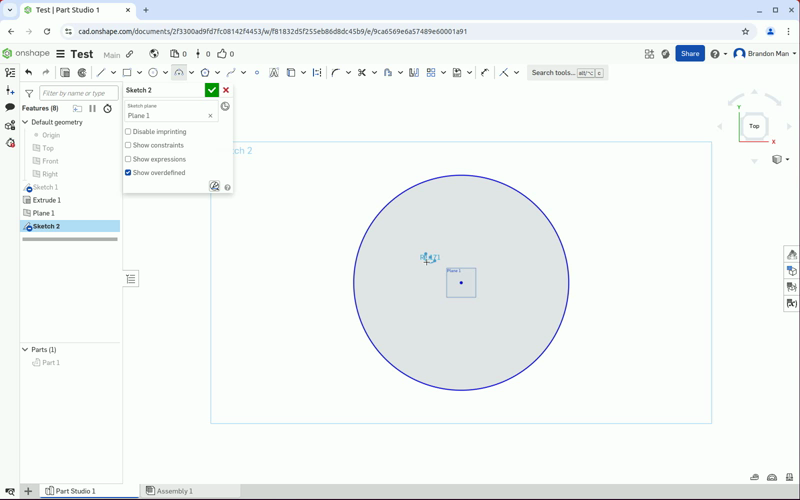
mouse_move(434, 260)
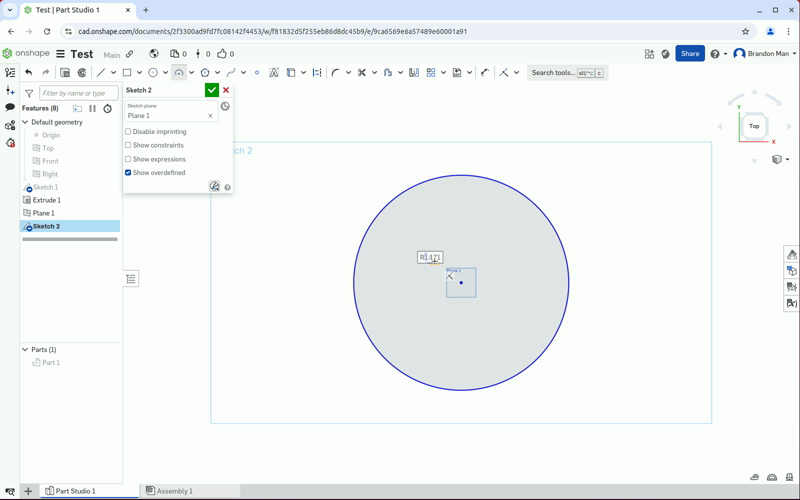
click(434, 260)
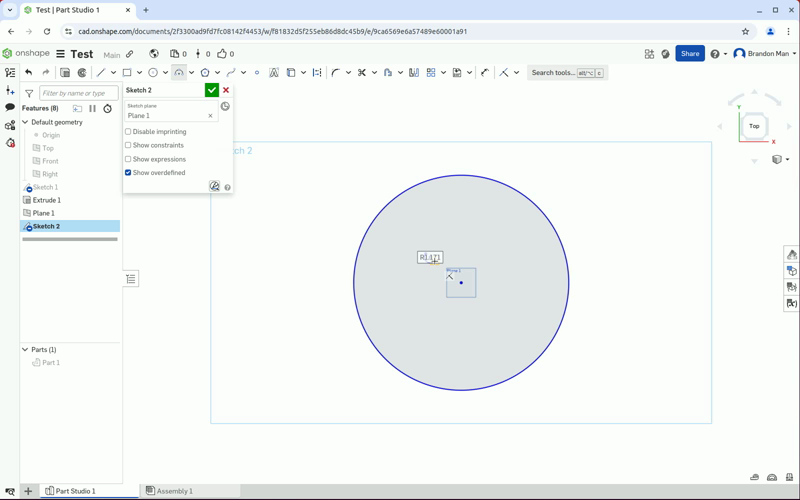
key_down(shift)
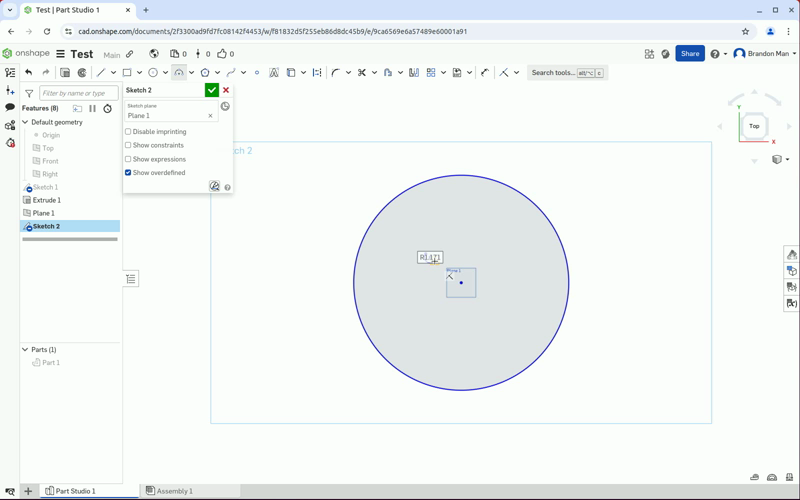
mouse_move(486, 260)
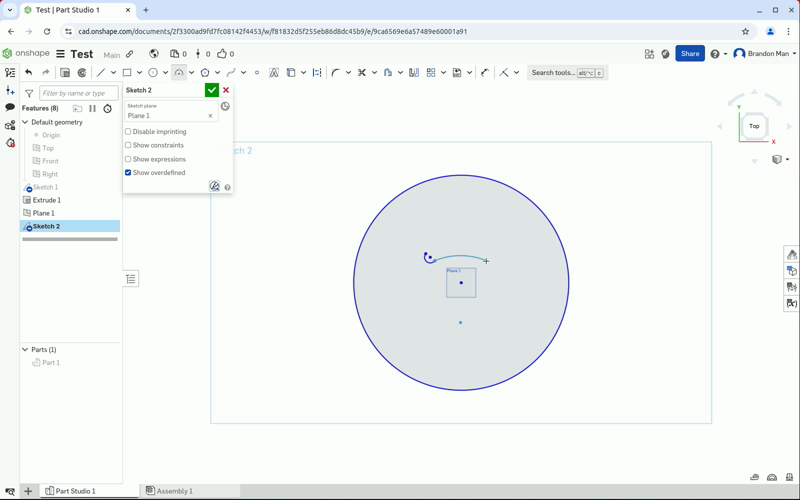
click(486, 260)
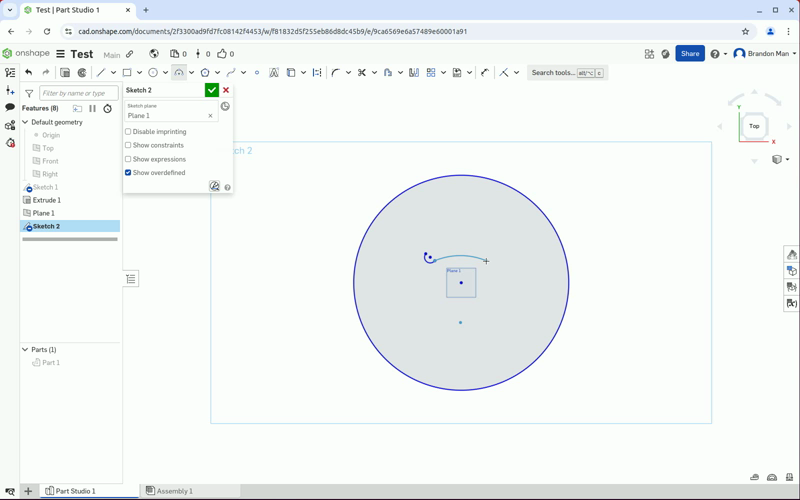
mouse_move(460, 248)
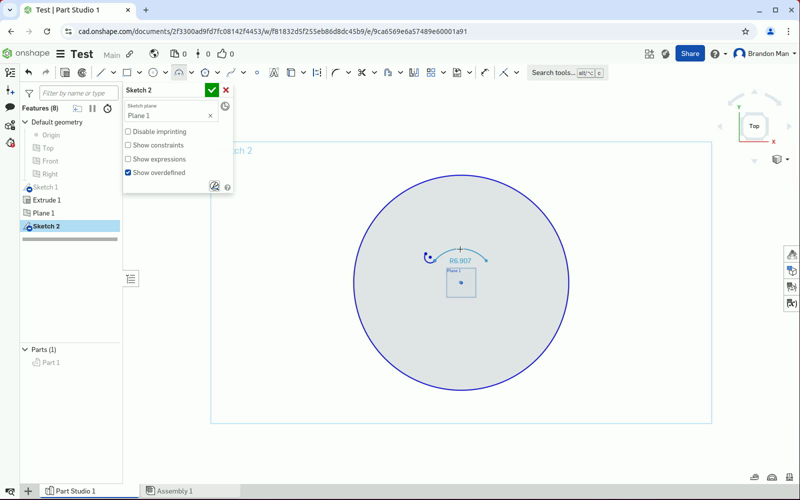
click(460, 248)
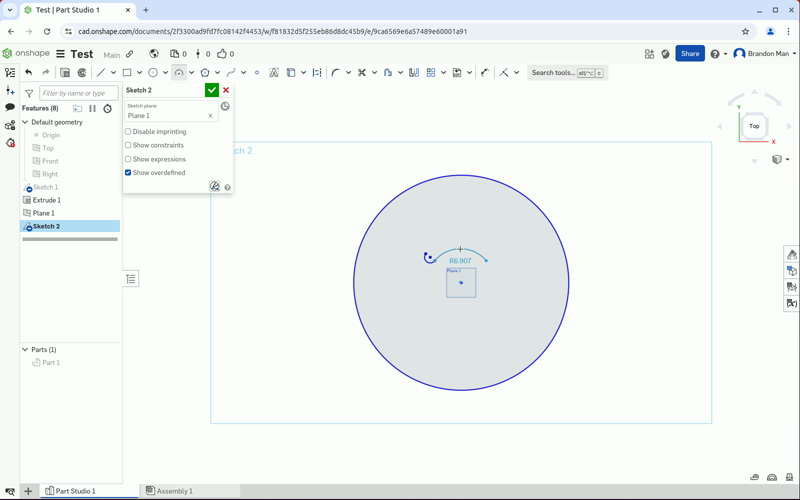
key_up(shift)
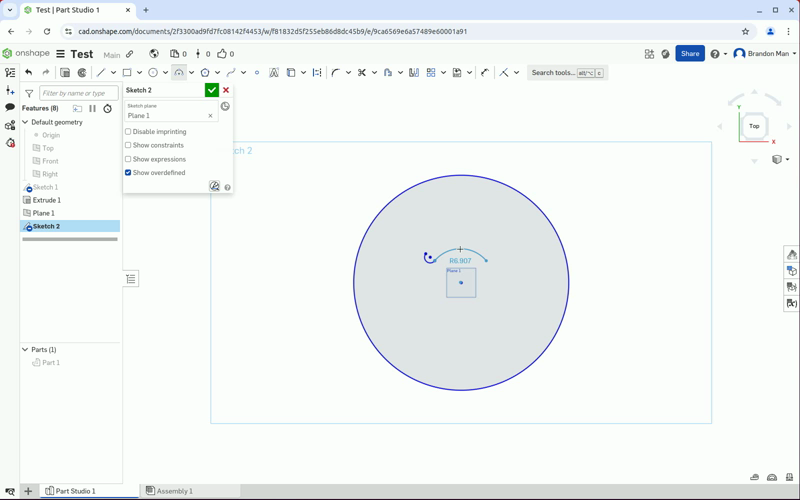
mouse_move(486, 260)
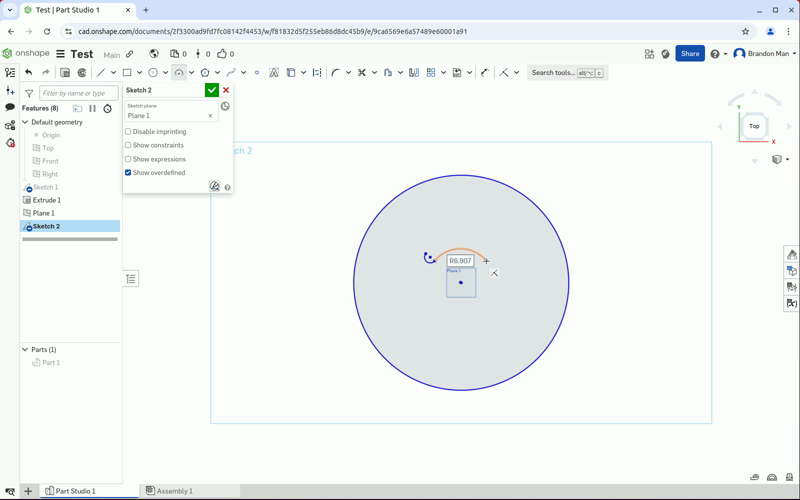
click(486, 260)
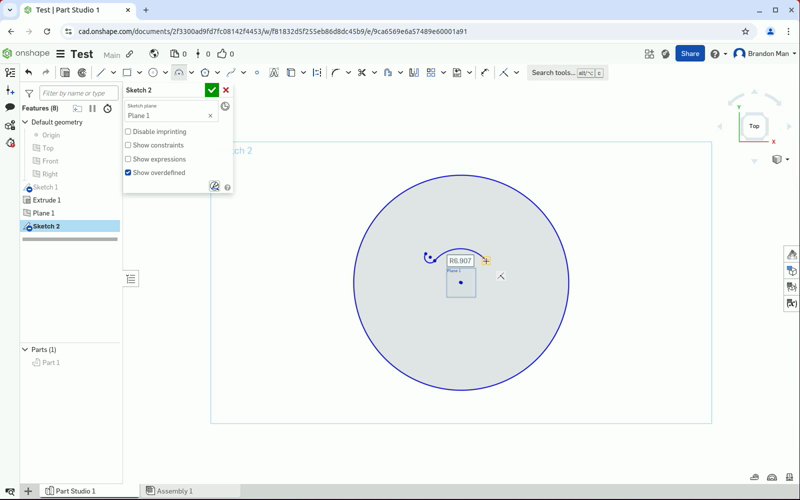
key_down(shift)
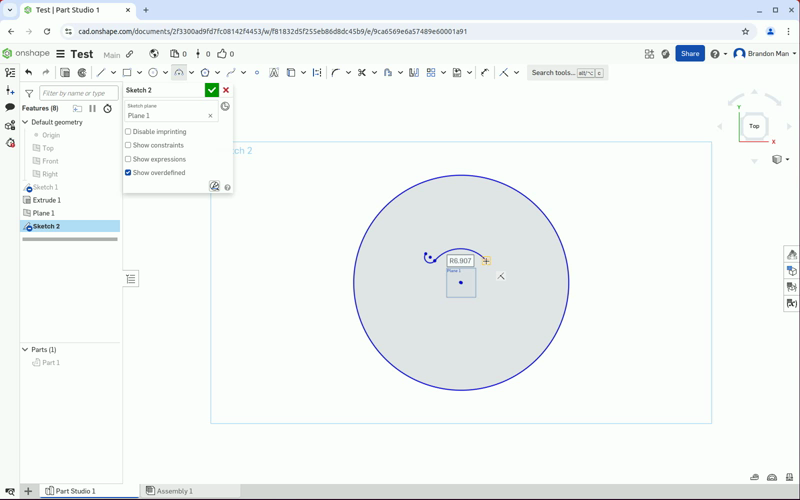
mouse_move(495, 253)
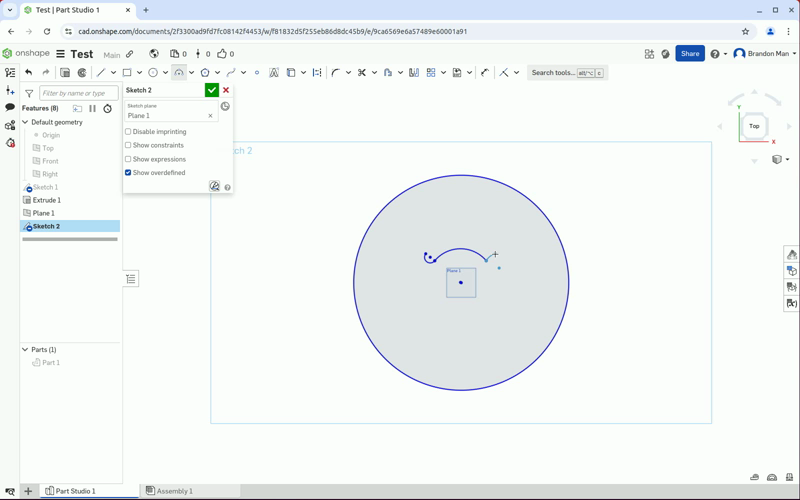
click(495, 253)
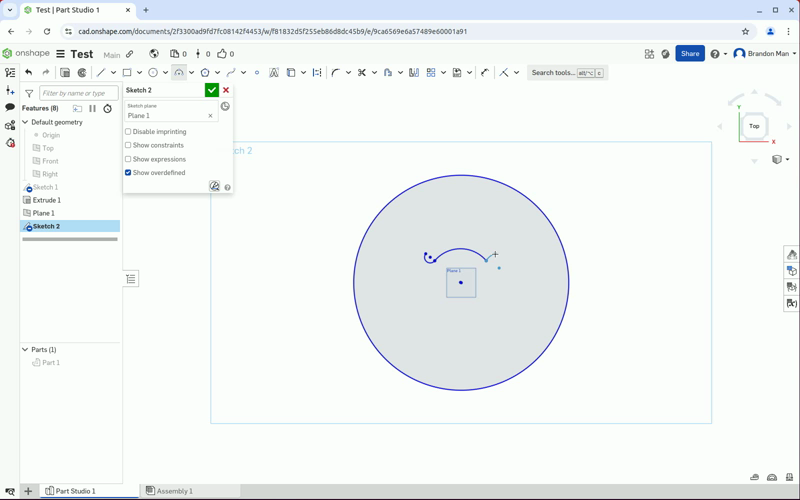
mouse_move(493, 261)
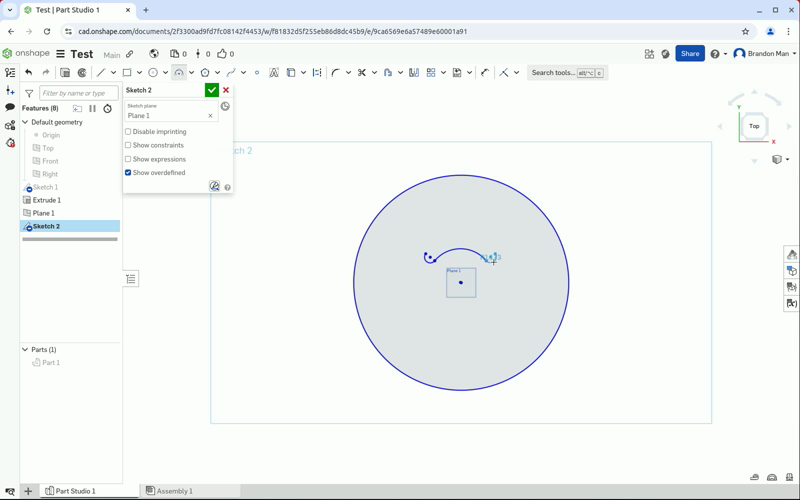
click(493, 261)
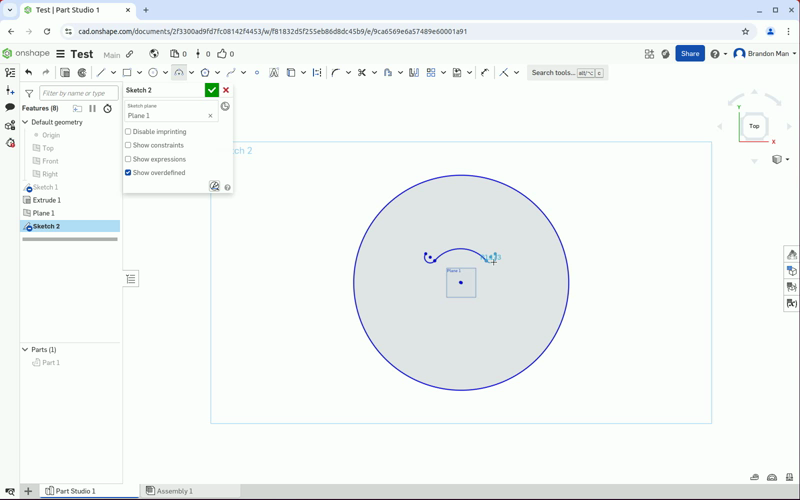
key_up(shift)
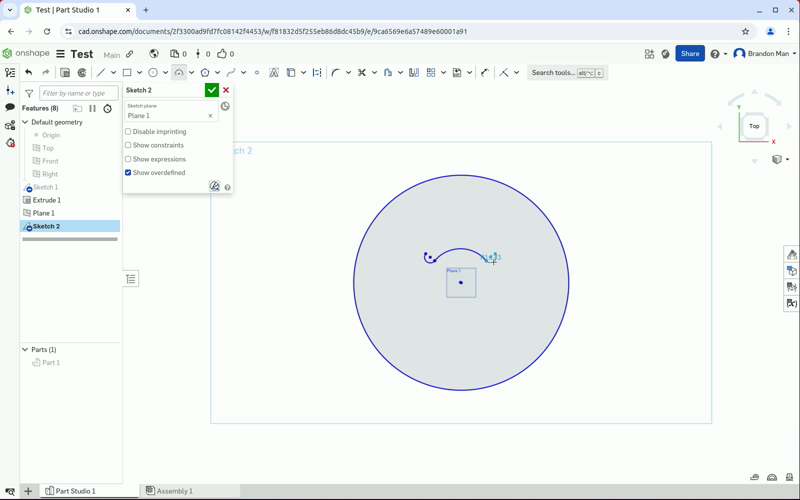
mouse_move(495, 253)
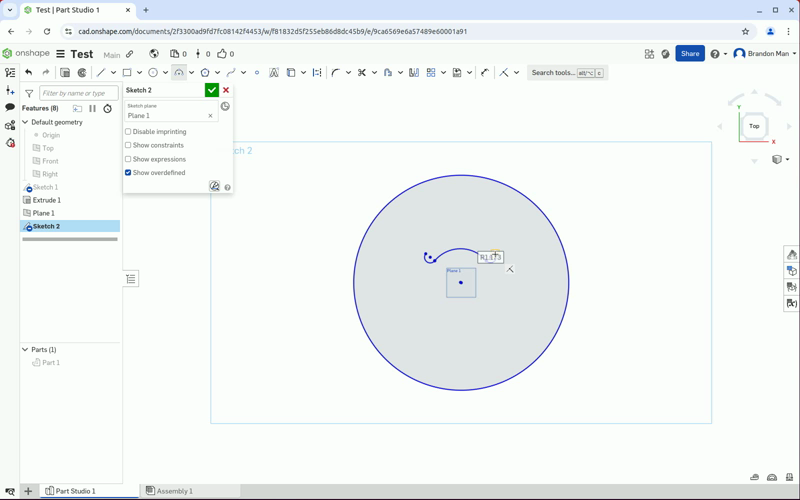
click(495, 253)
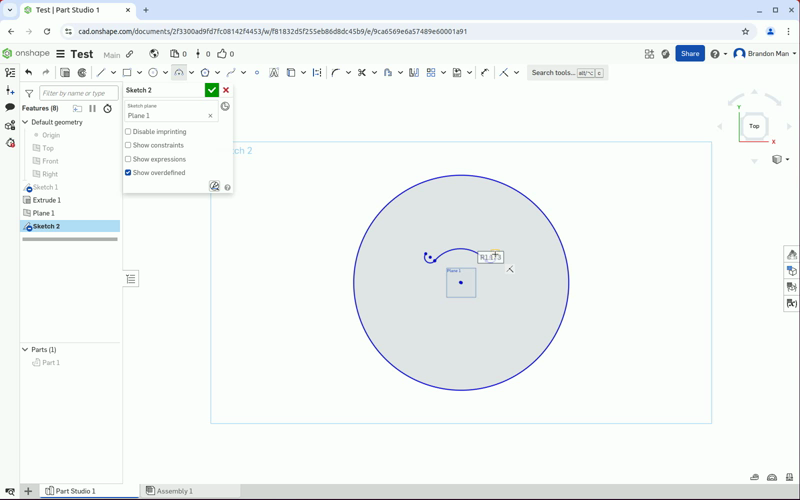
mouse_move(425, 253)
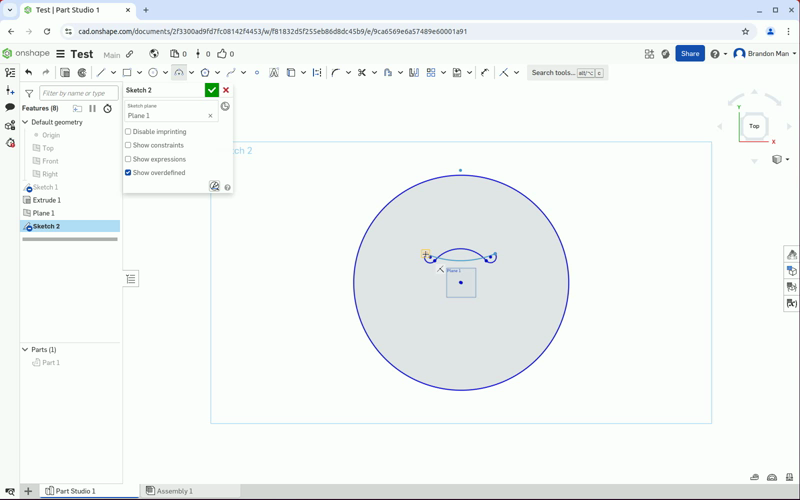
click(425, 253)
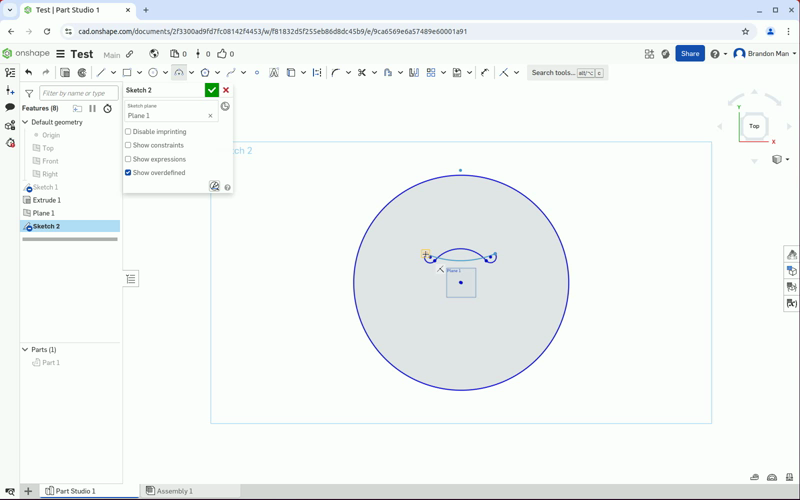
key_down(shift)
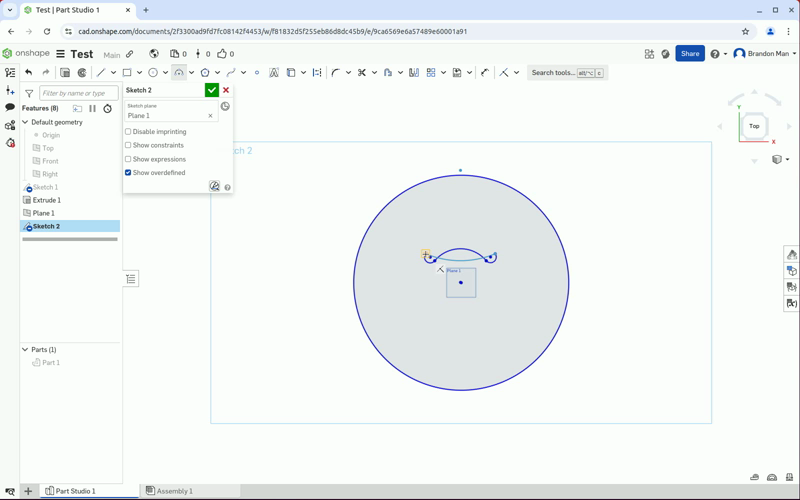
mouse_move(460, 237)
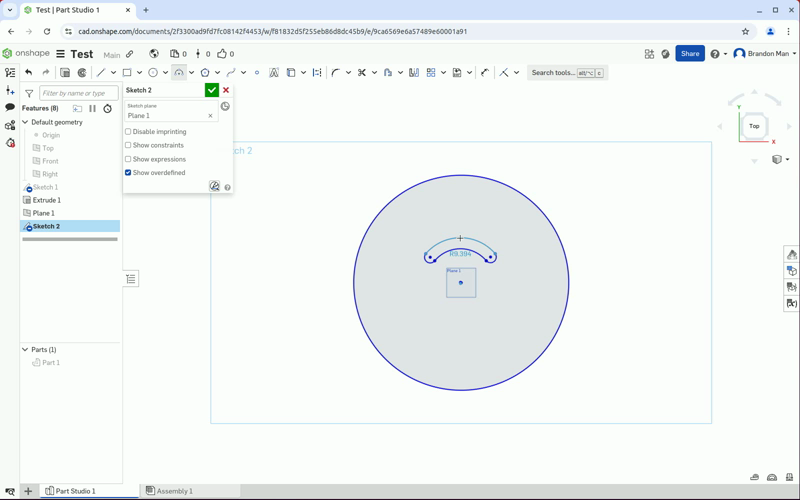
click(460, 237)
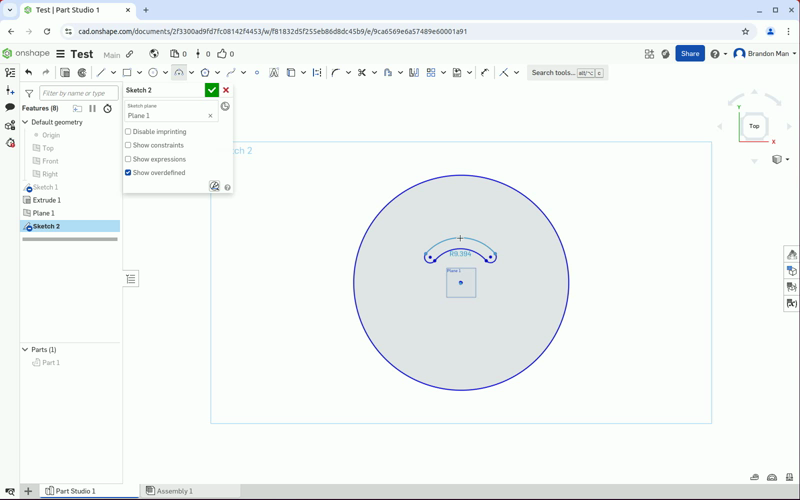
key_up(shift)
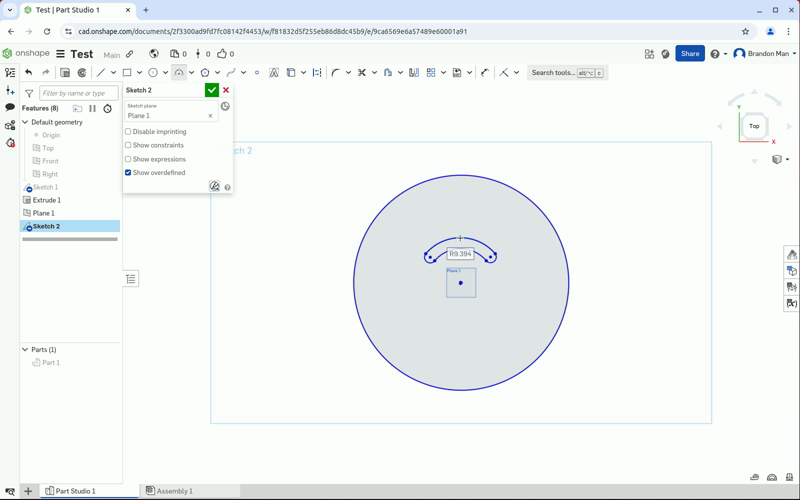
key(esc)
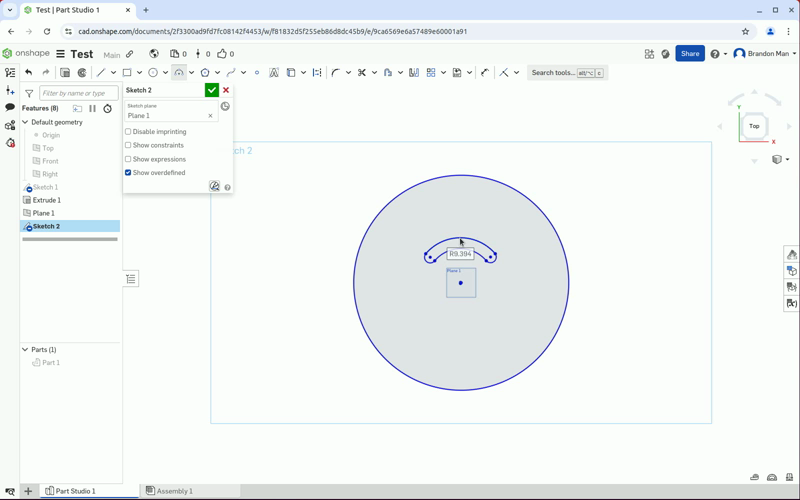
key(a)
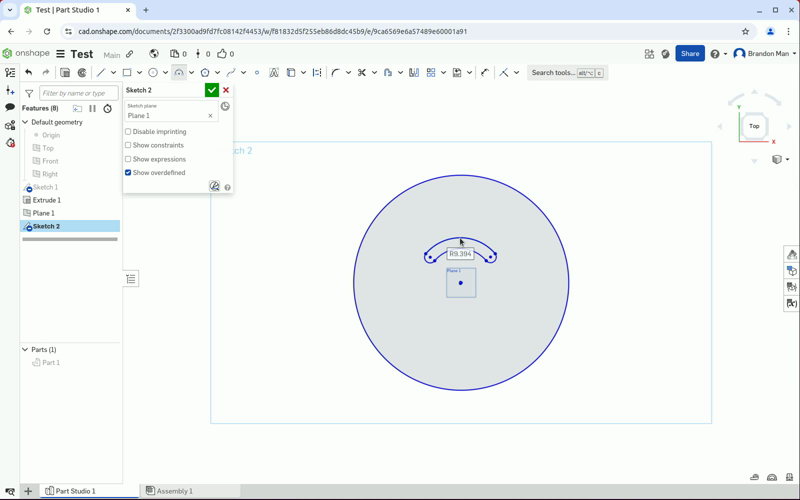
key_down(shift)
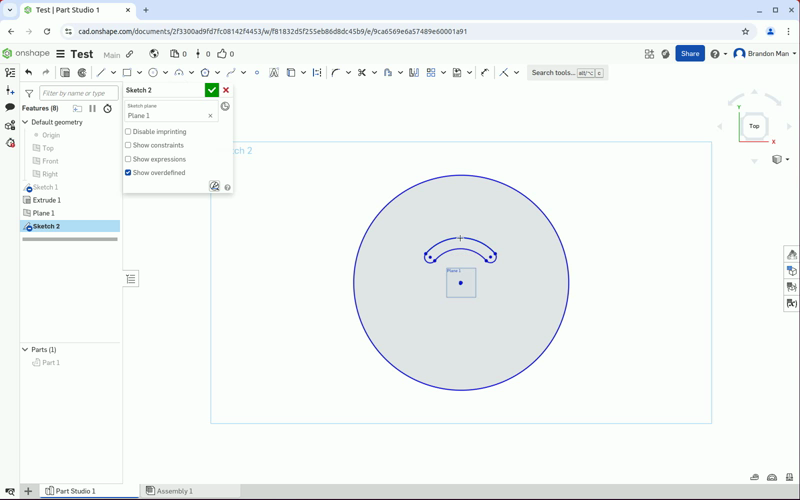
mouse_move(425, 312)
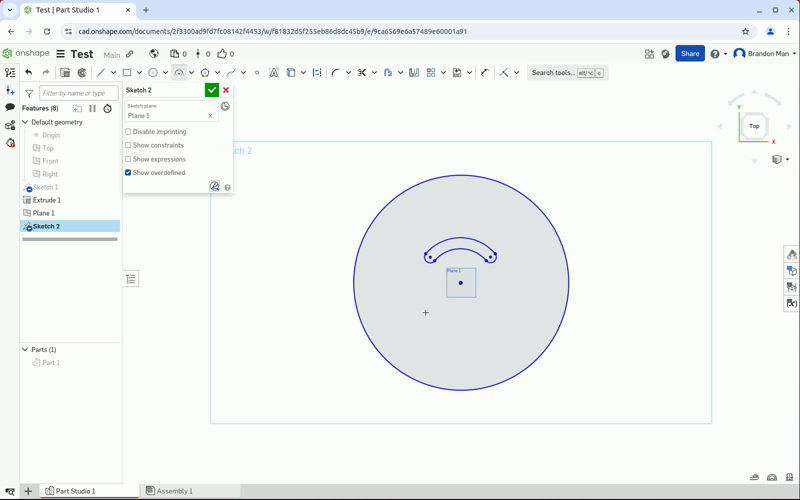
click(425, 312)
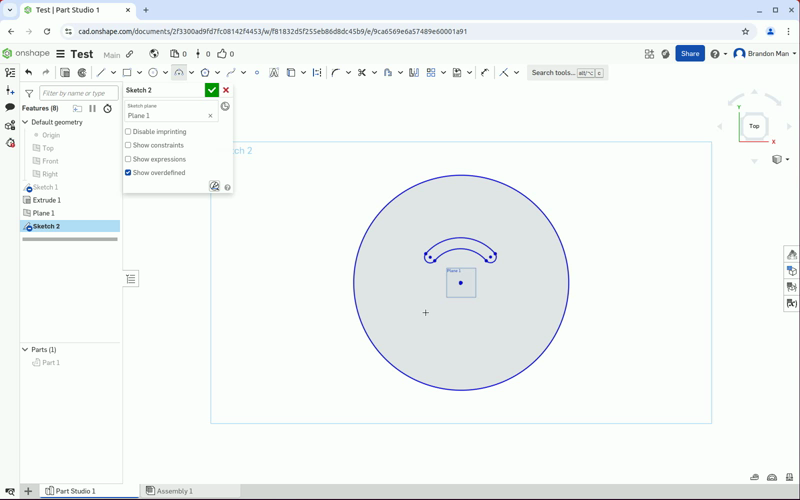
key_up(shift)
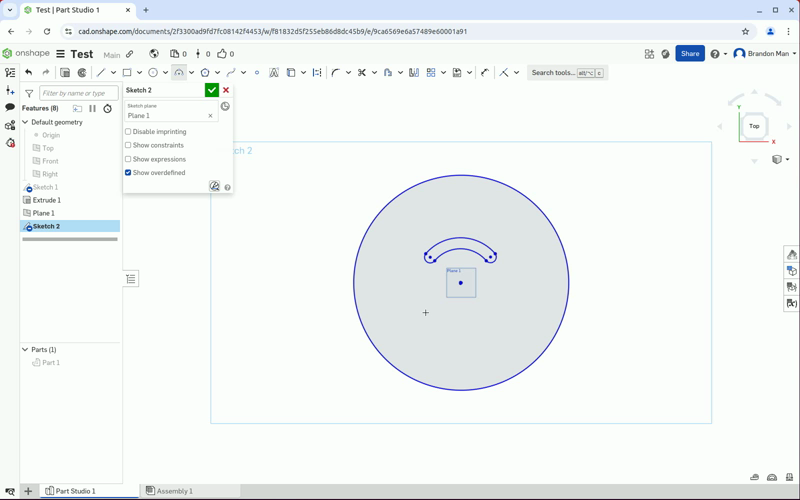
key_down(shift)
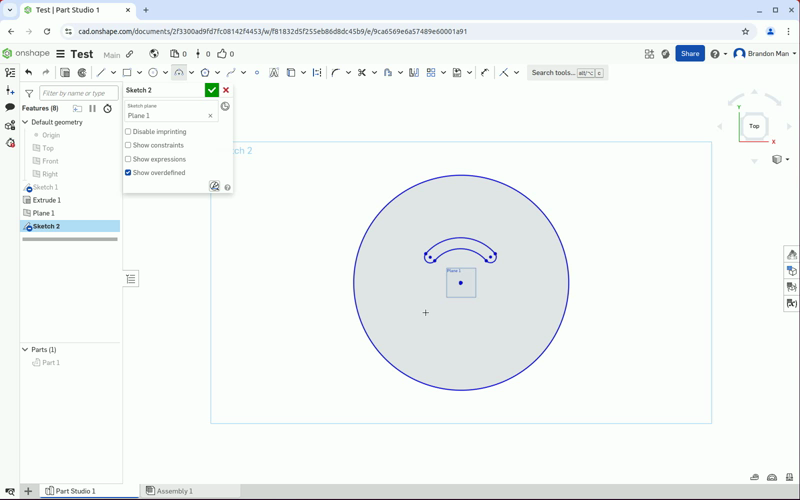
mouse_move(495, 312)
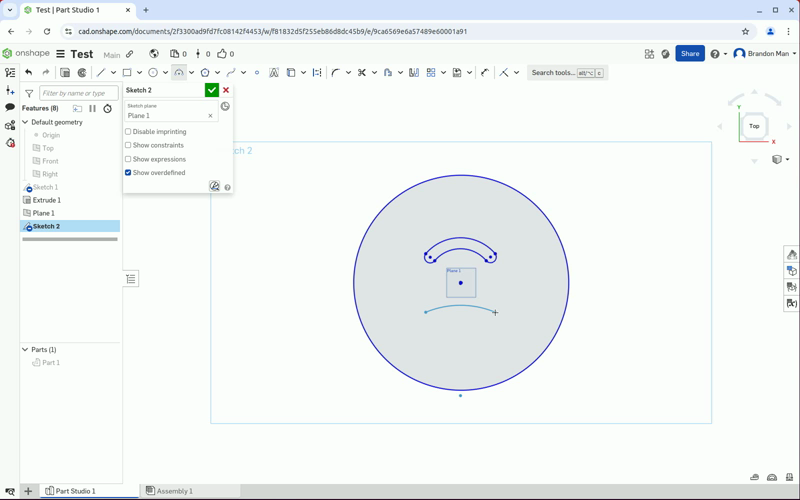
click(495, 312)
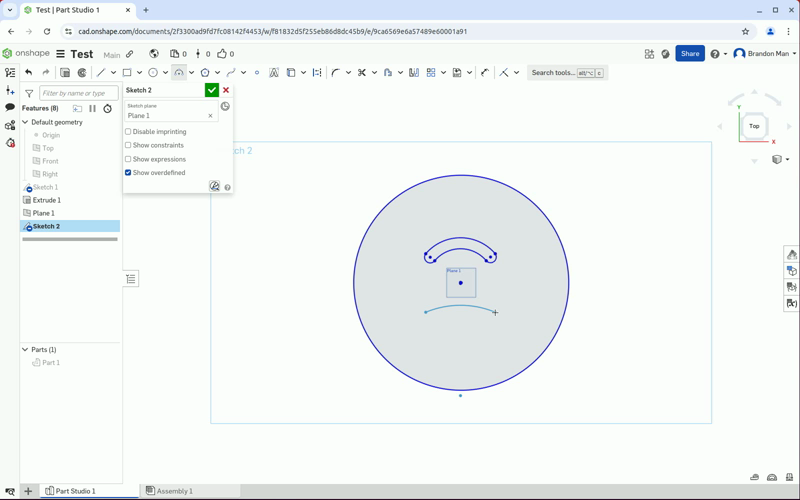
mouse_move(460, 327)
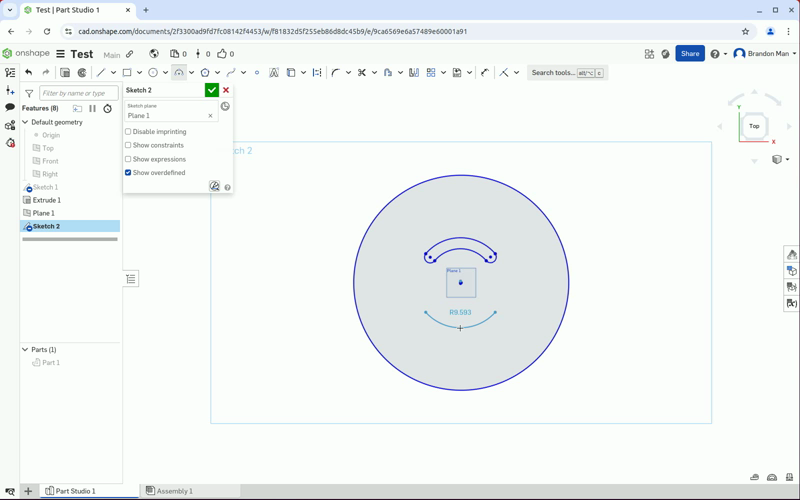
click(460, 327)
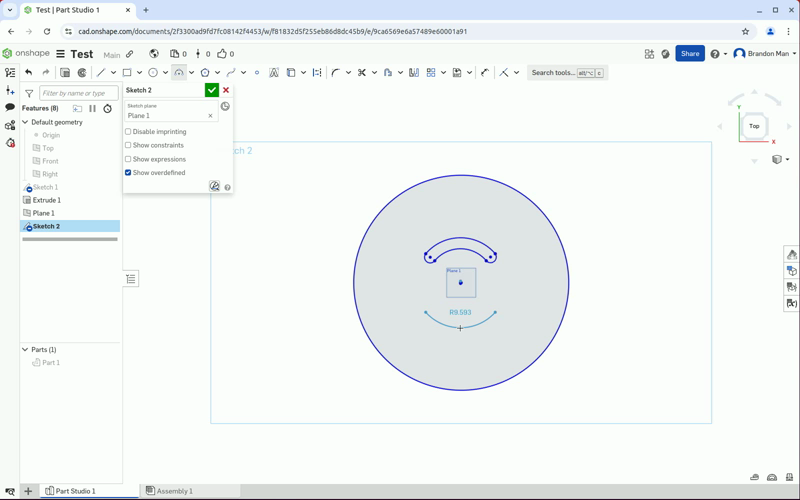
key_up(shift)
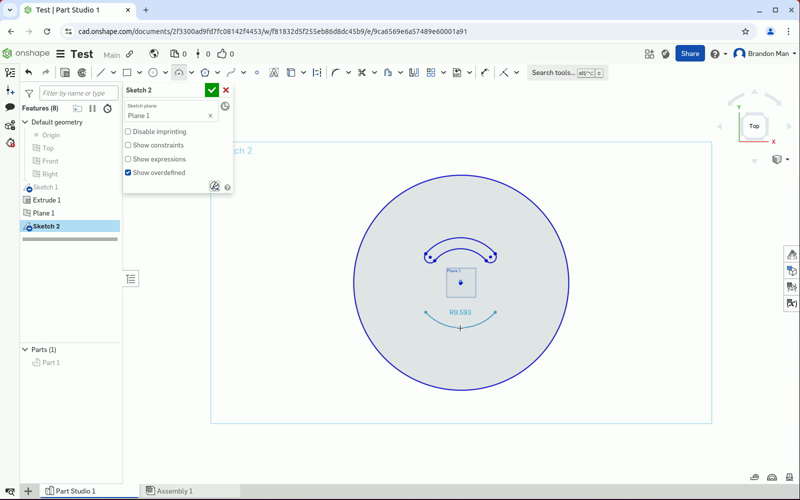
mouse_move(495, 312)
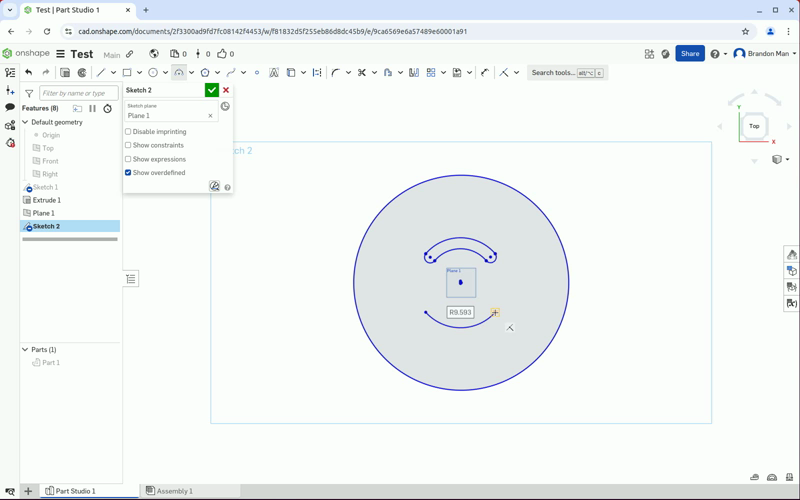
click(495, 312)
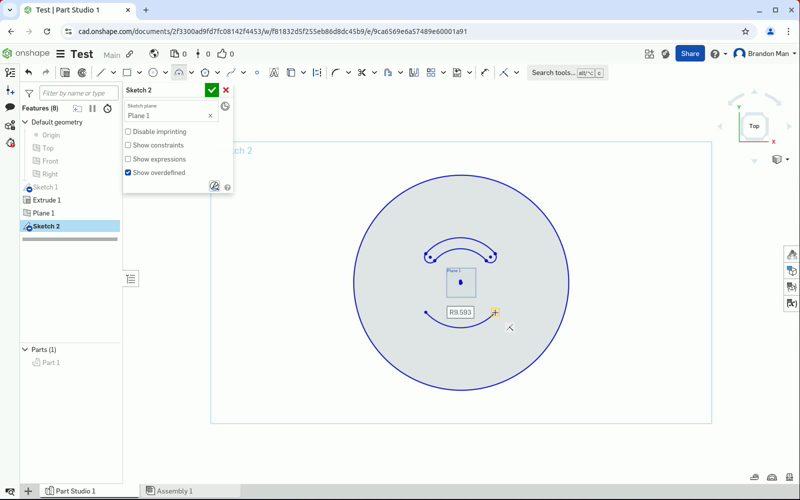
key_down(shift)
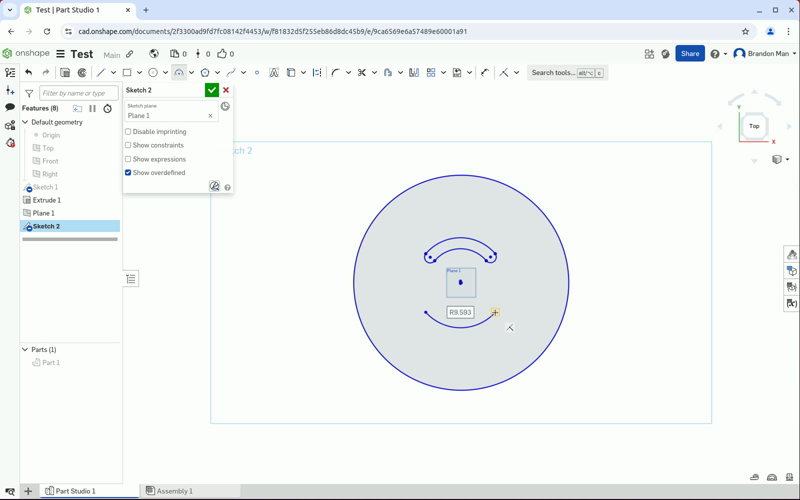
mouse_move(490, 309)
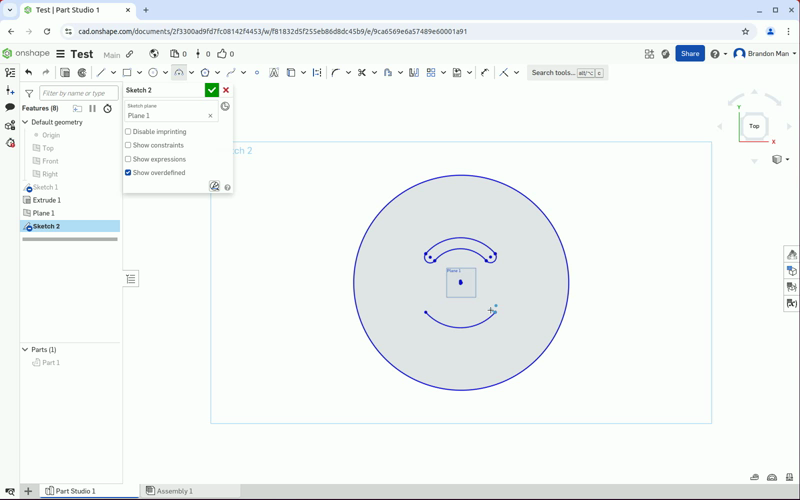
scroll(6)
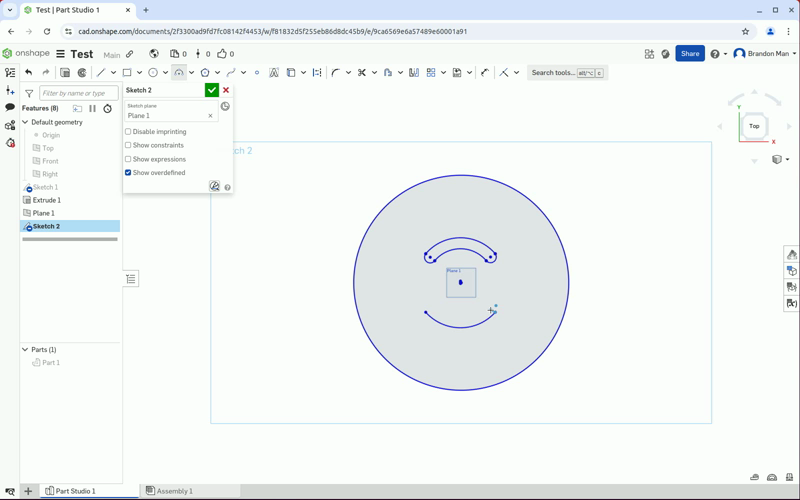
scroll(6)
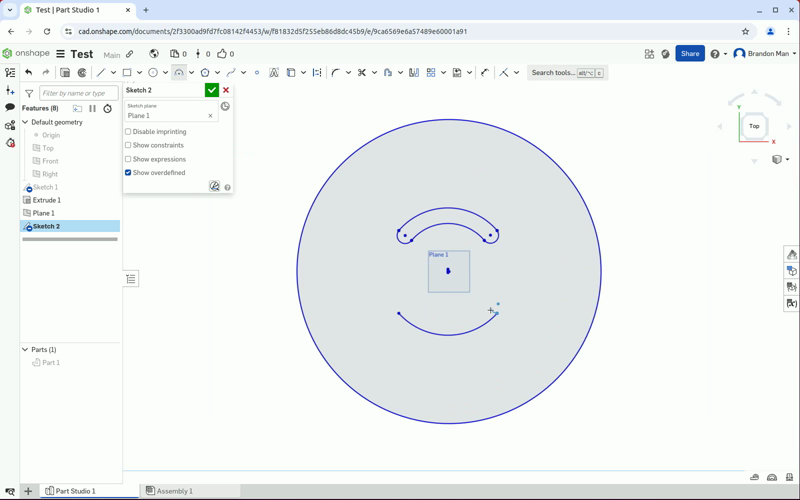
scroll(6)
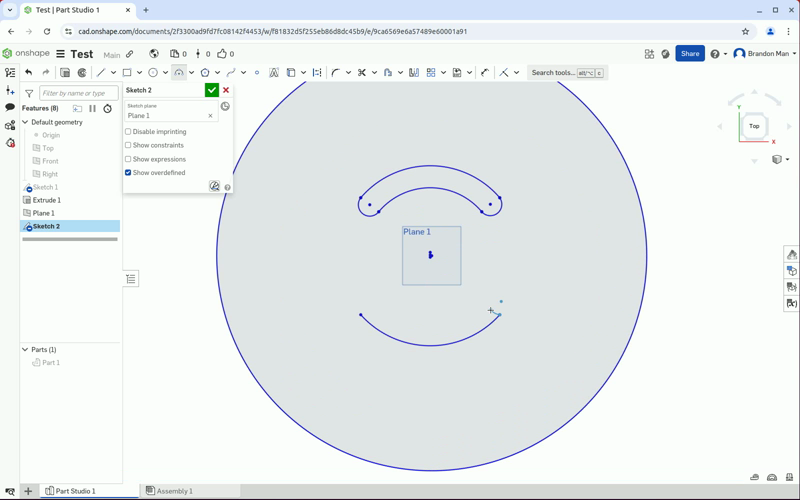
scroll(6)
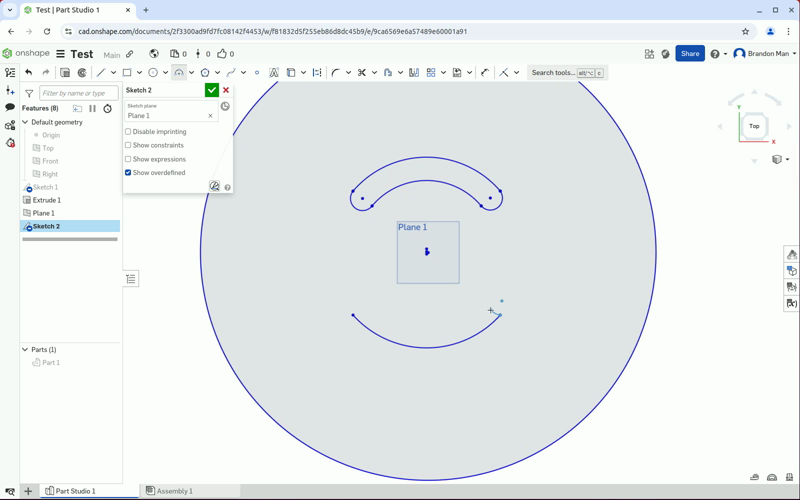
scroll(6)
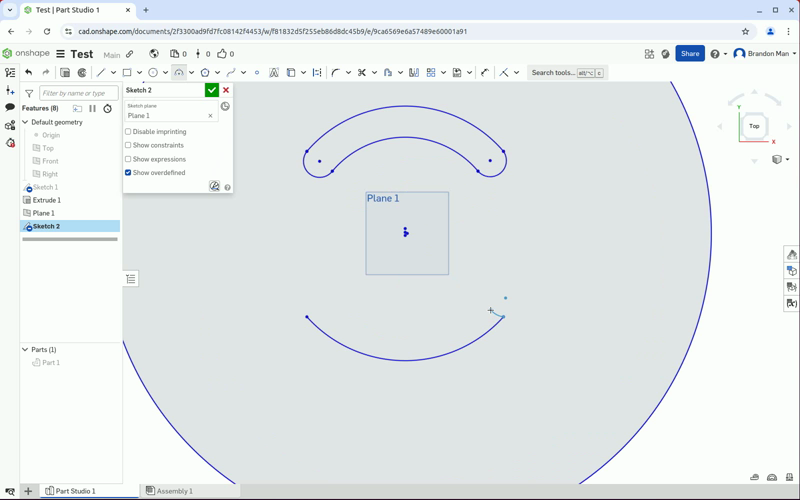
scroll(6)
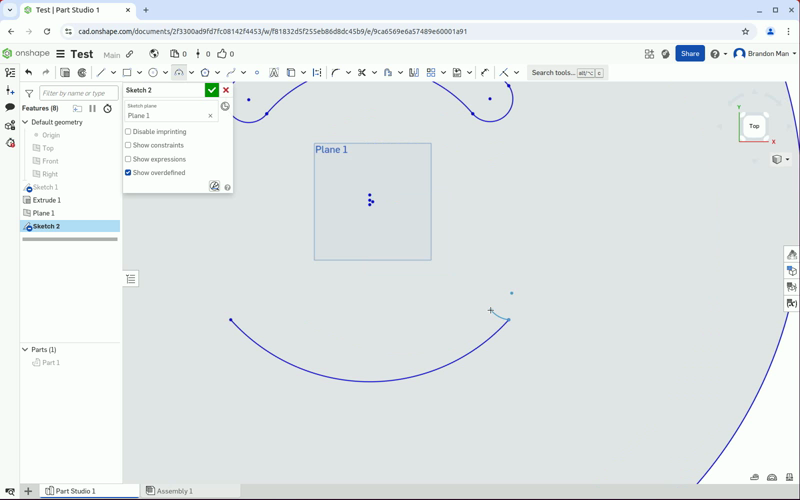
scroll(6)
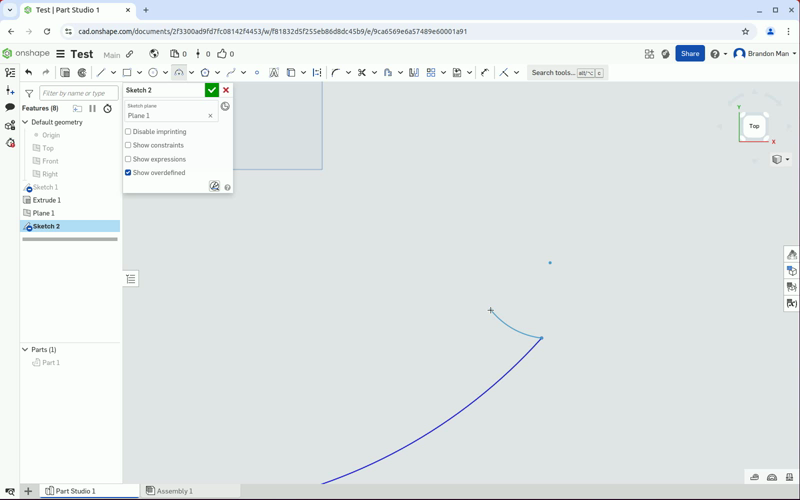
click(490, 309)
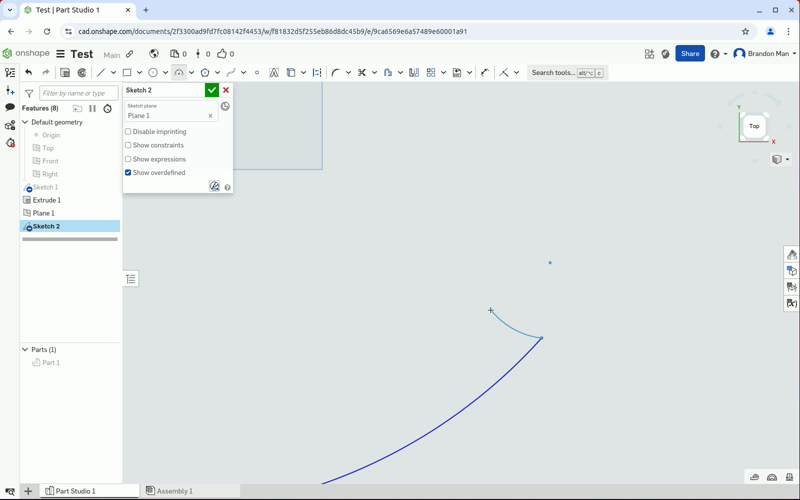
scroll(-6)
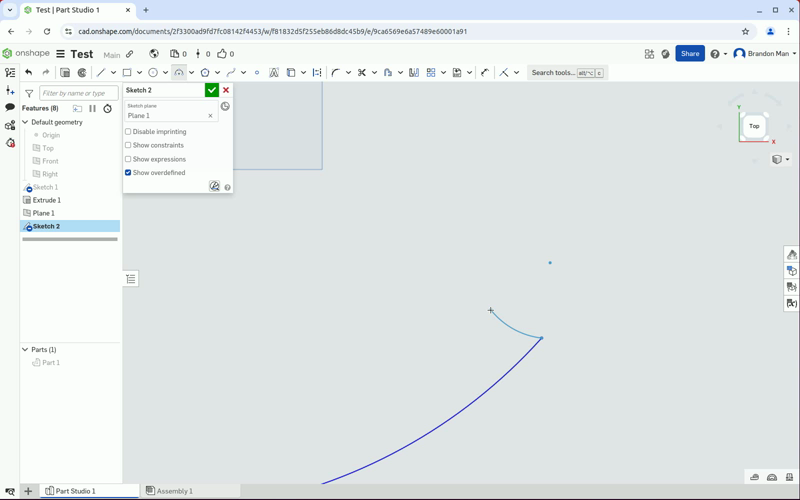
scroll(-6)
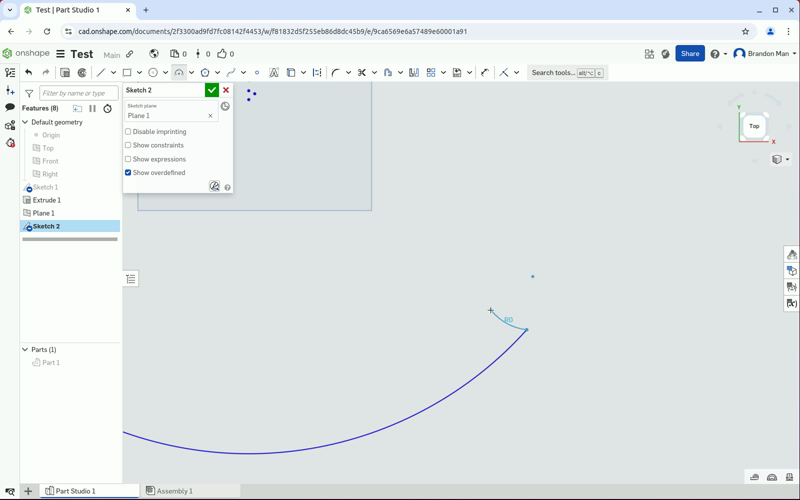
scroll(-6)
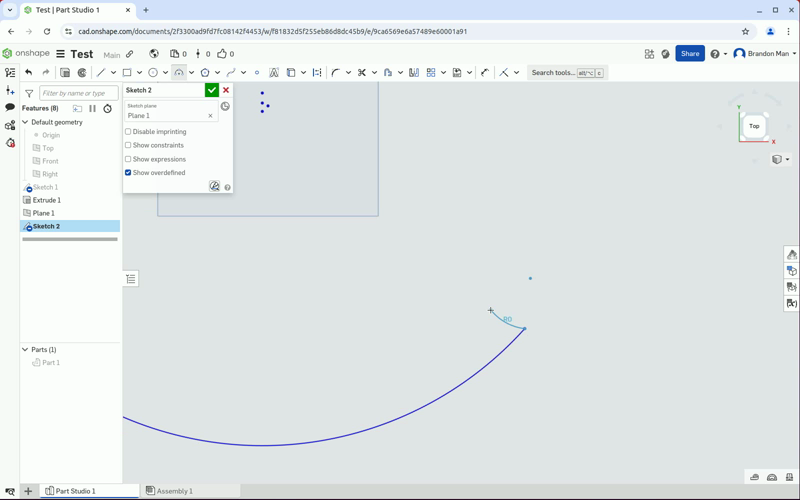
scroll(-6)
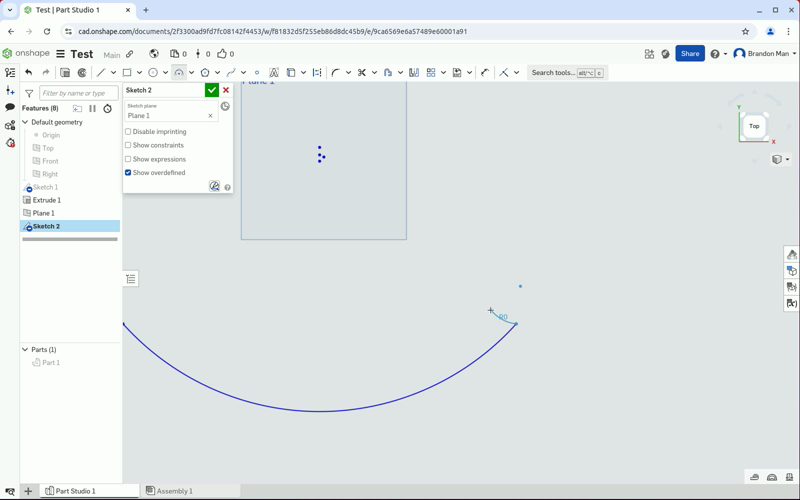
scroll(-6)
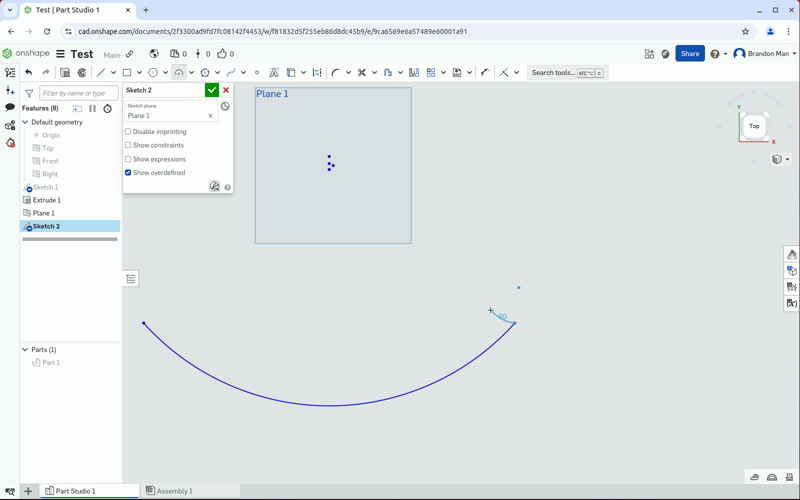
scroll(-6)
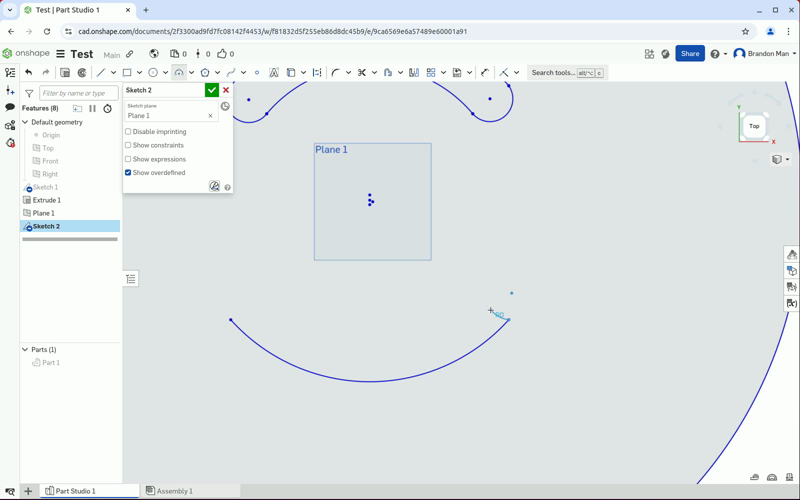
scroll(-6)
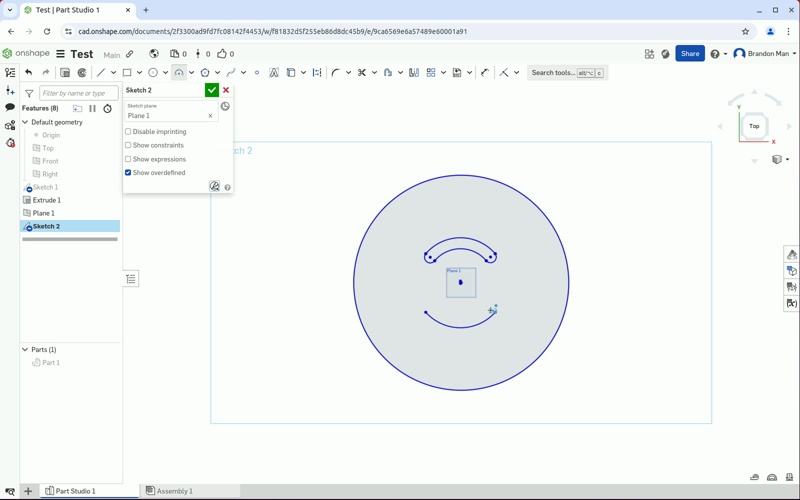
mouse_move(493, 308)
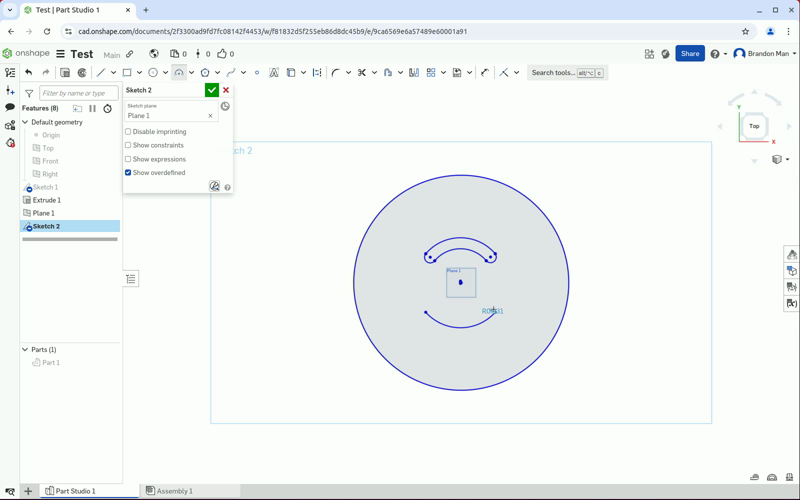
scroll(6)
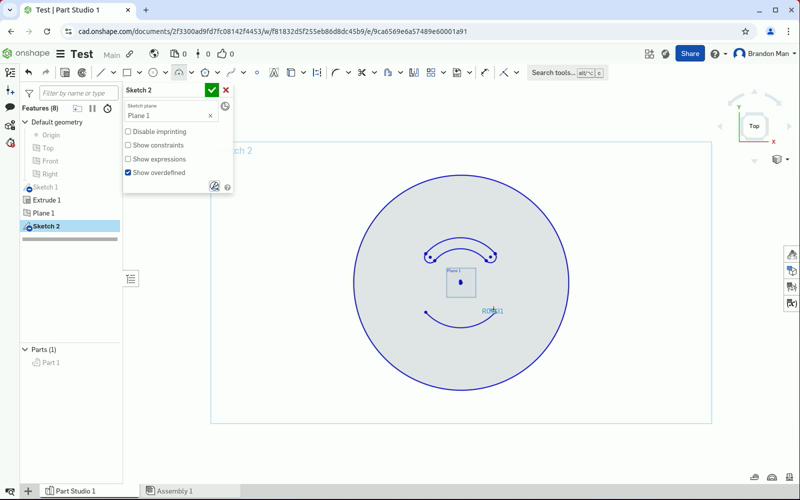
scroll(6)
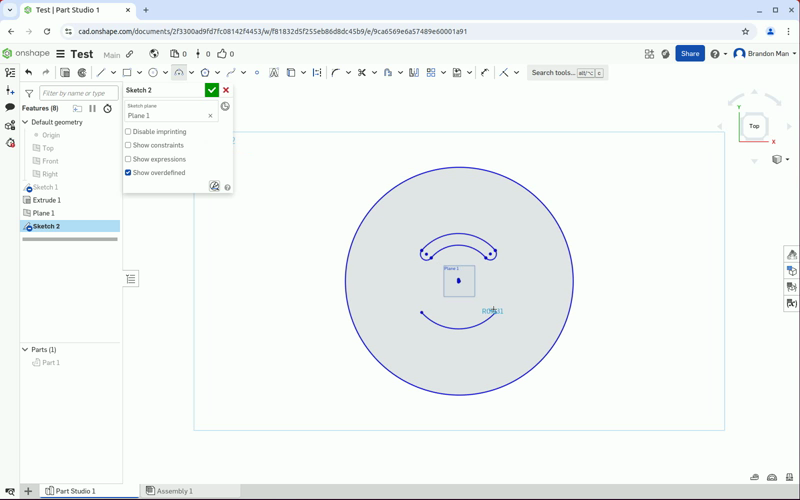
scroll(6)
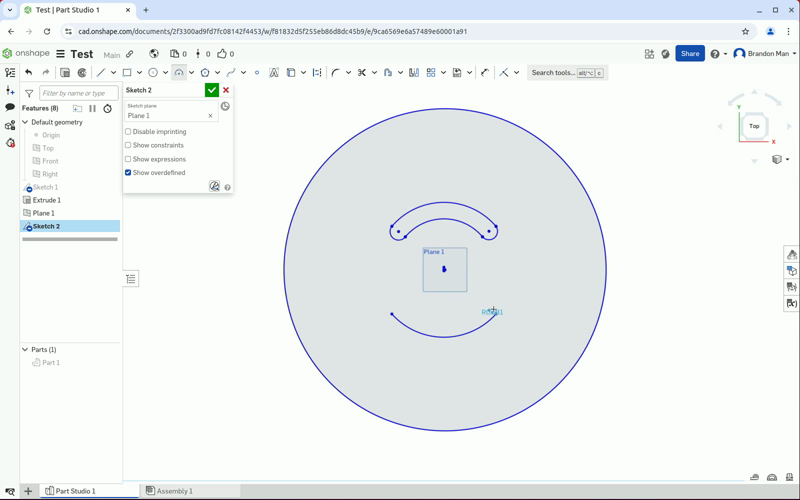
scroll(6)
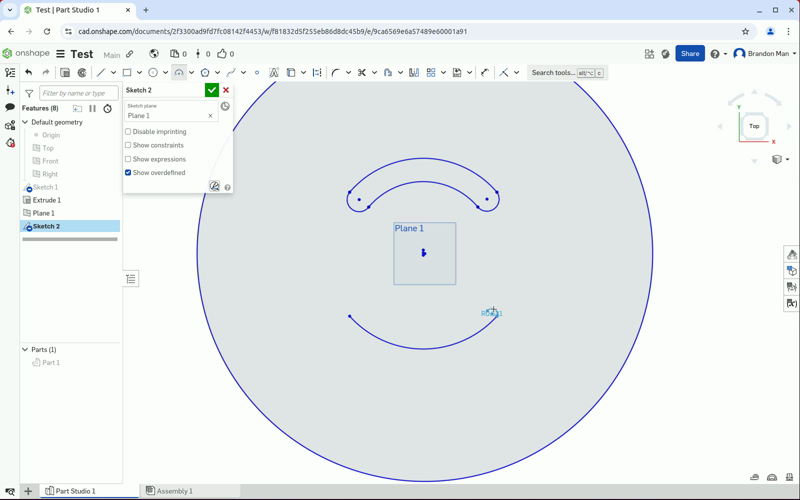
scroll(6)
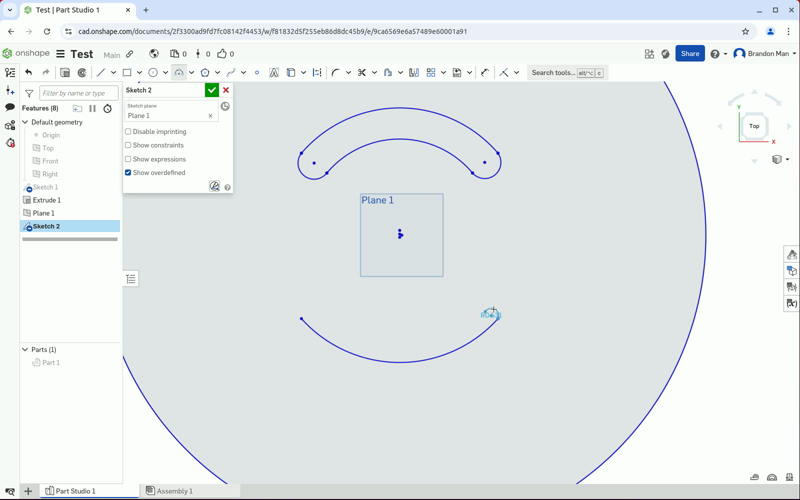
scroll(6)
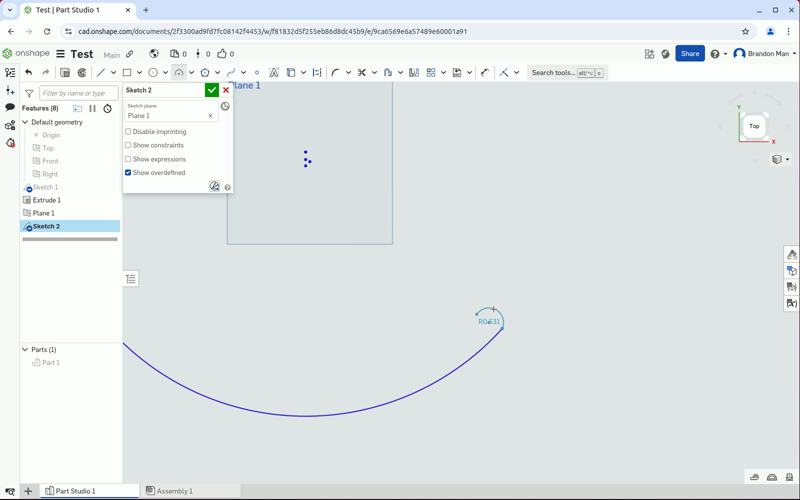
scroll(6)
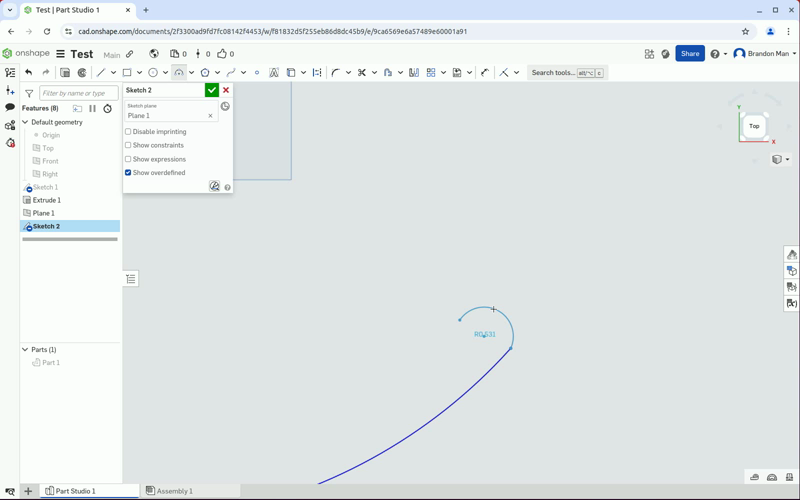
click(493, 308)
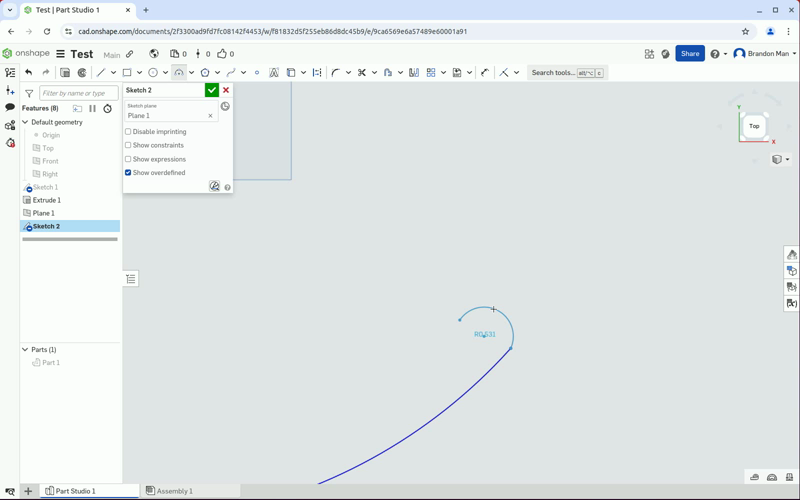
scroll(-6)
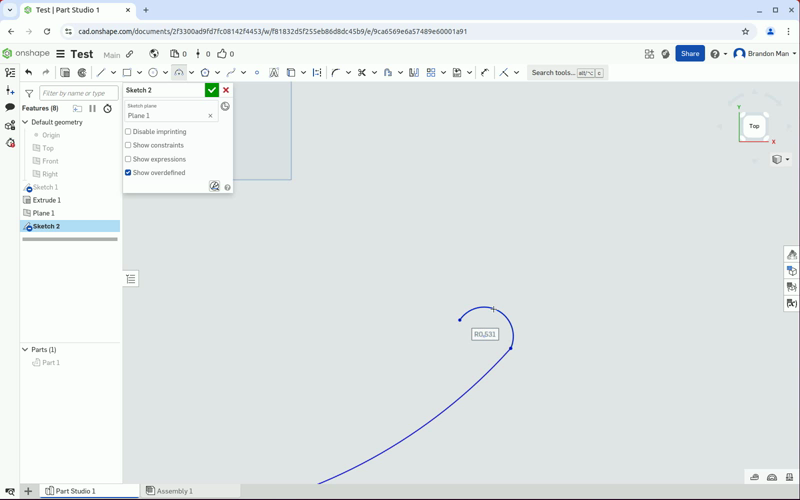
scroll(-6)
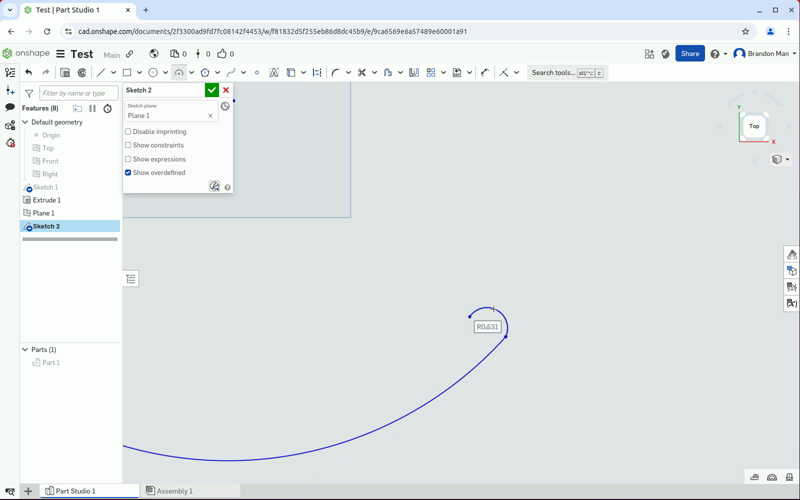
scroll(-6)
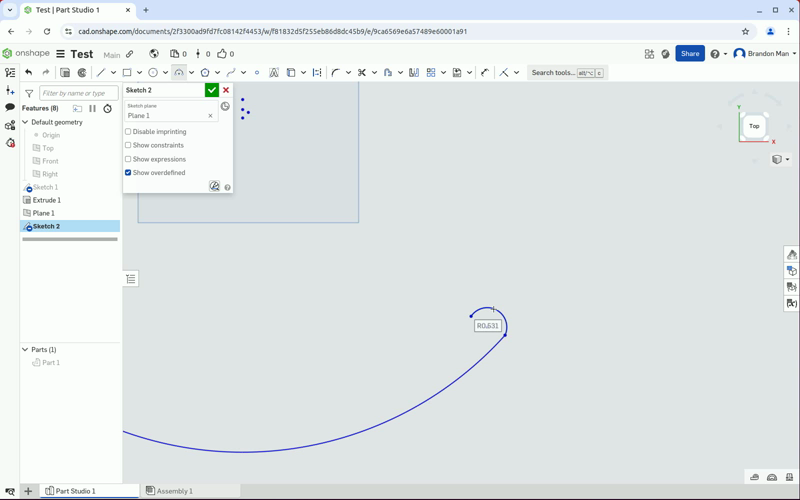
scroll(-6)
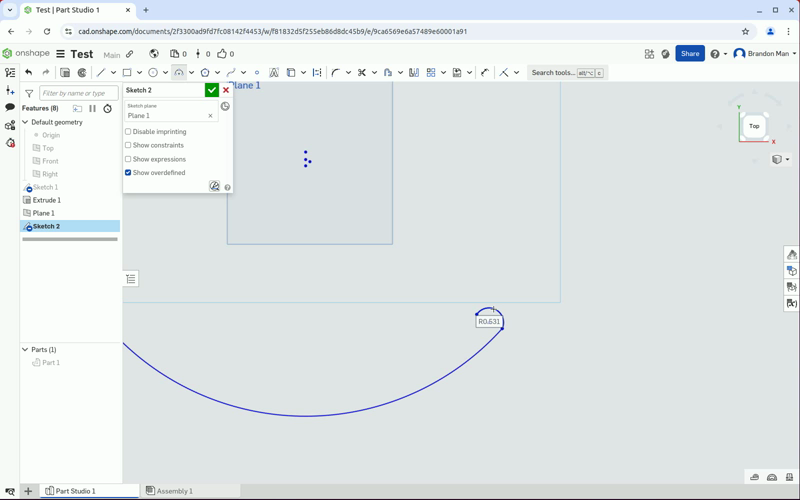
scroll(-6)
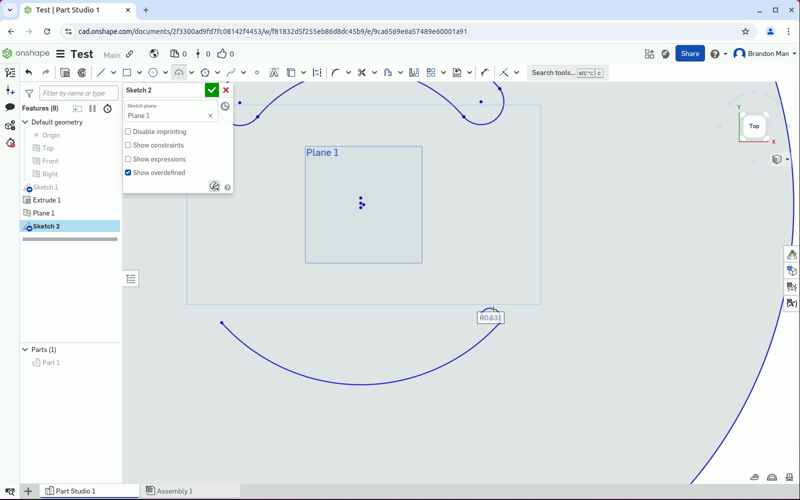
scroll(-6)
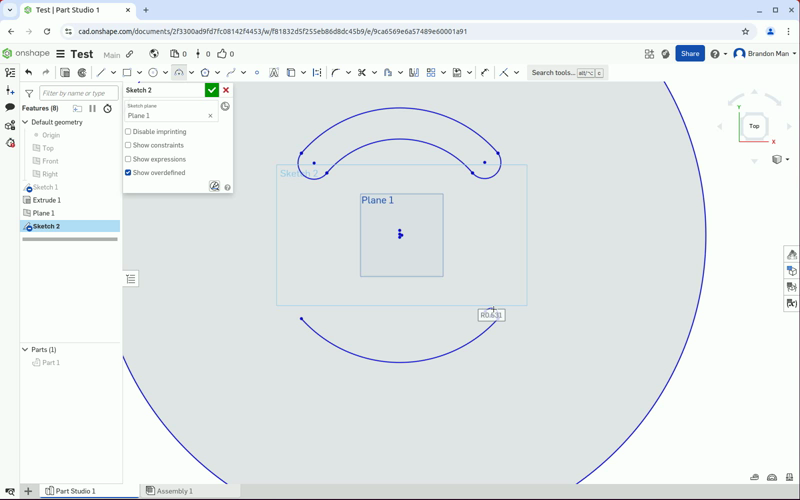
scroll(-6)
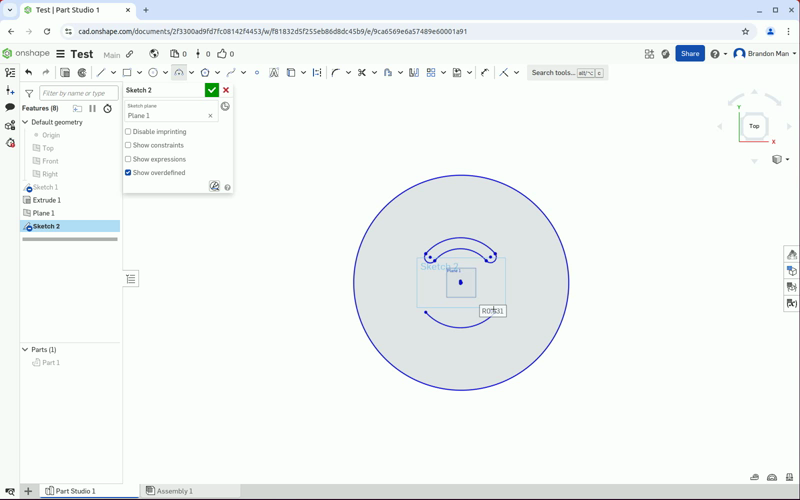
key_up(shift)
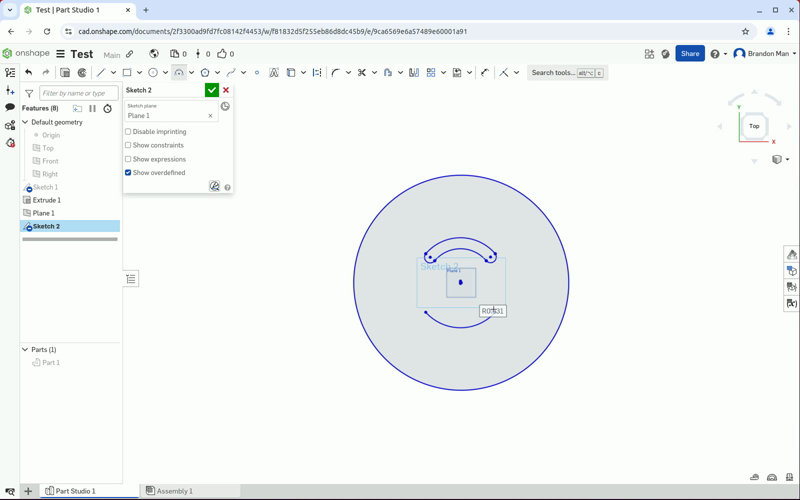
mouse_move(490, 309)
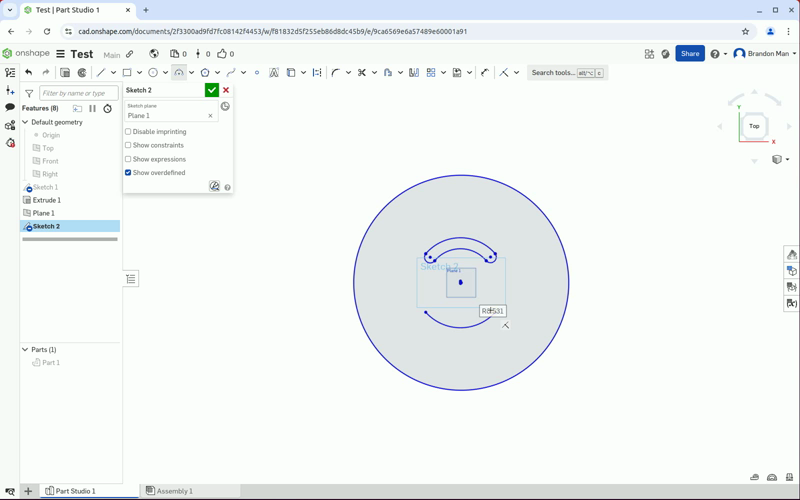
scroll(6)
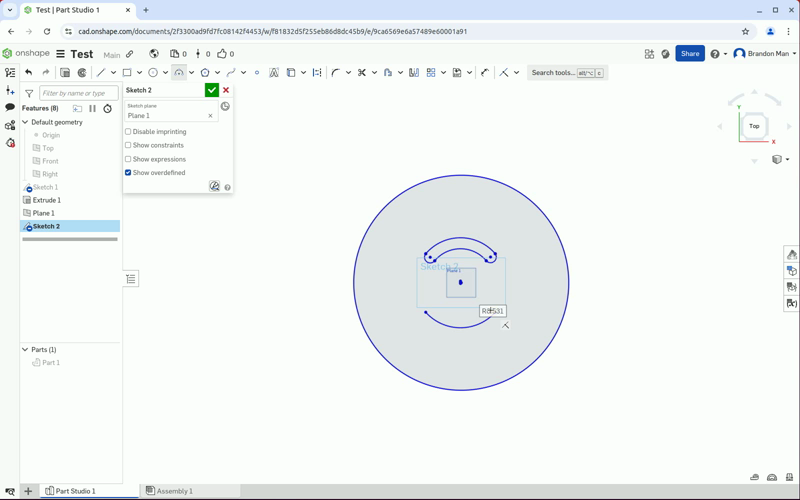
scroll(6)
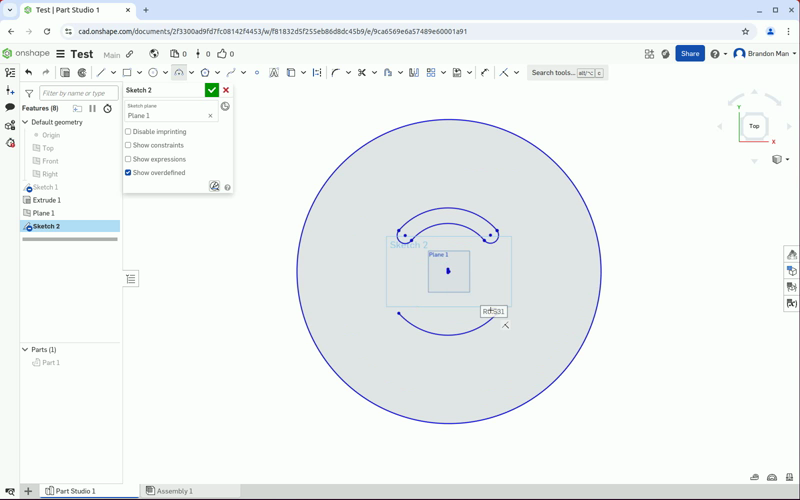
scroll(6)
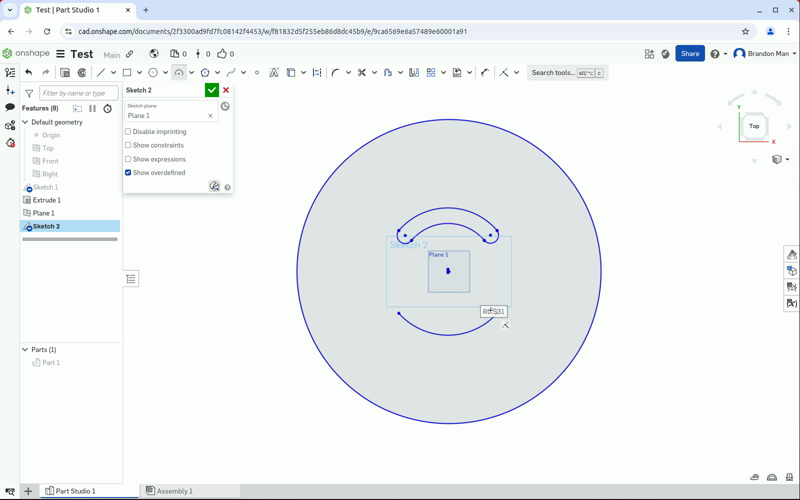
scroll(6)
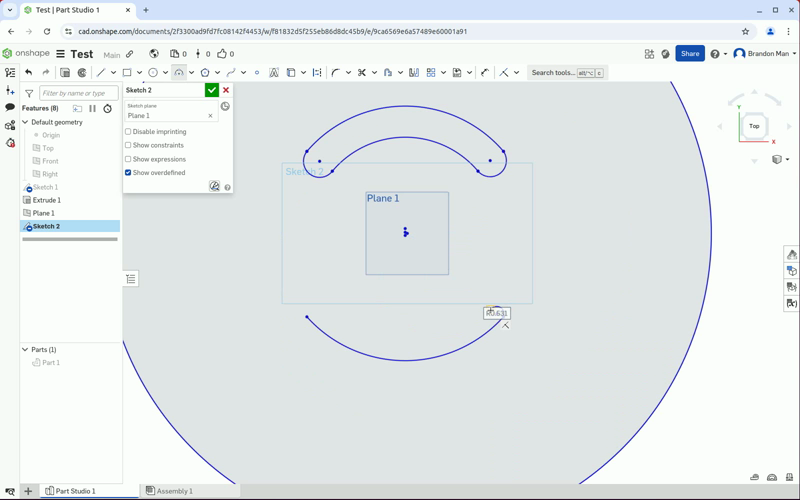
scroll(6)
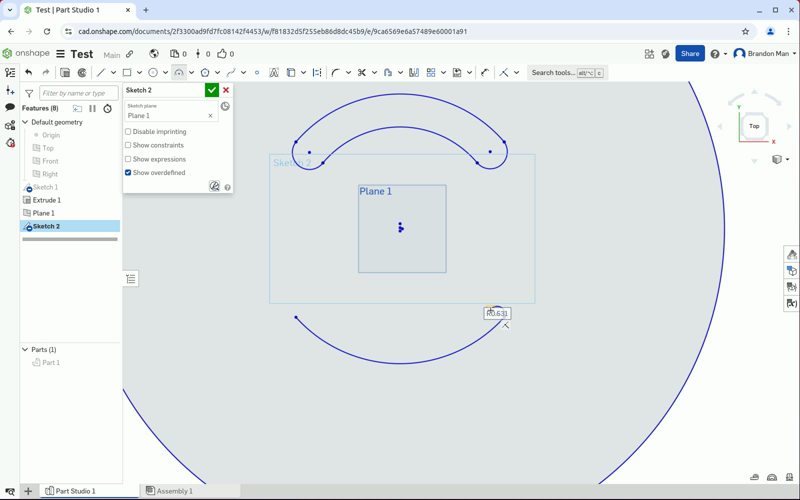
scroll(6)
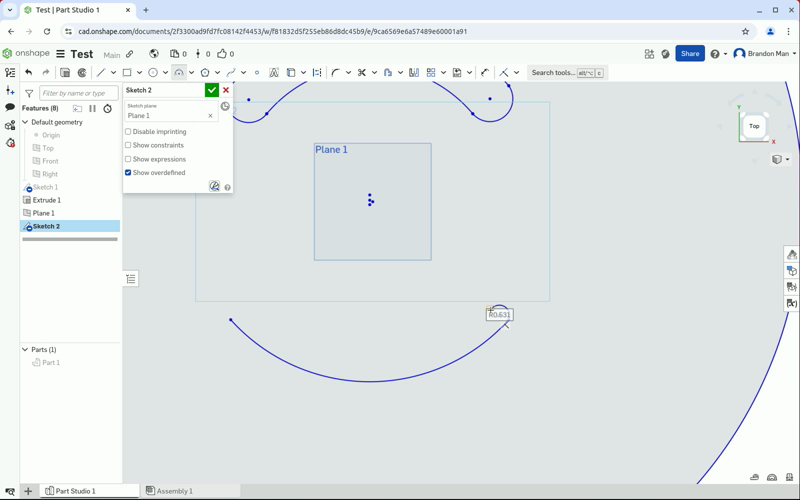
scroll(6)
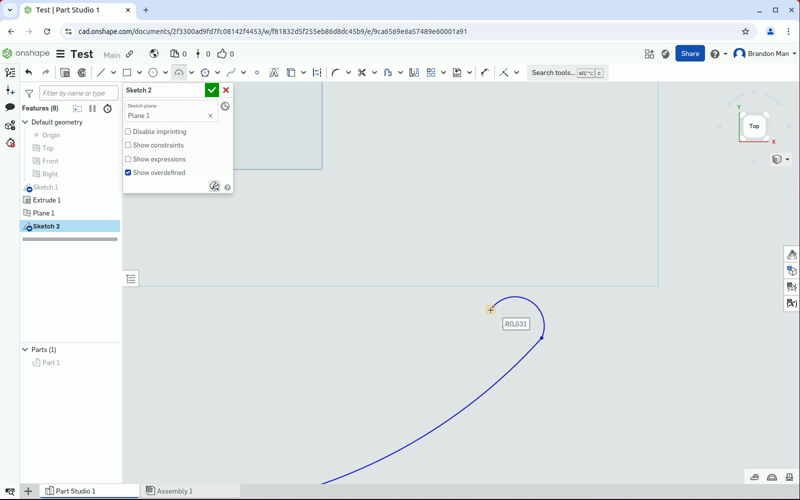
click(490, 309)
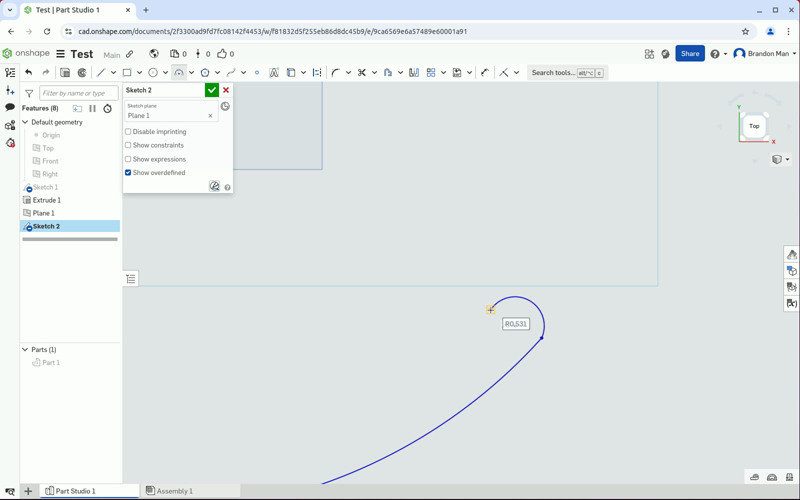
scroll(-6)
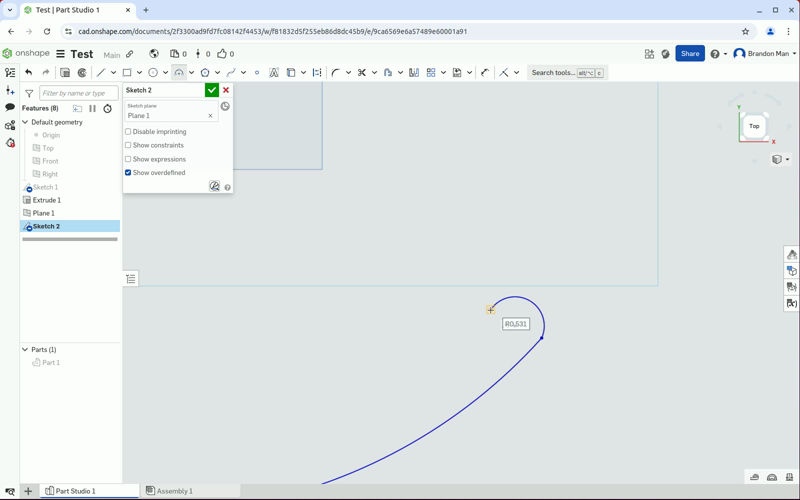
scroll(-6)
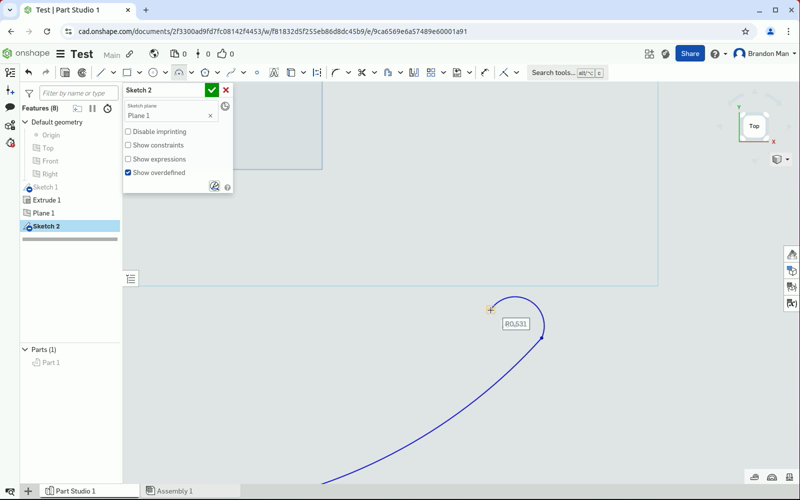
scroll(-6)
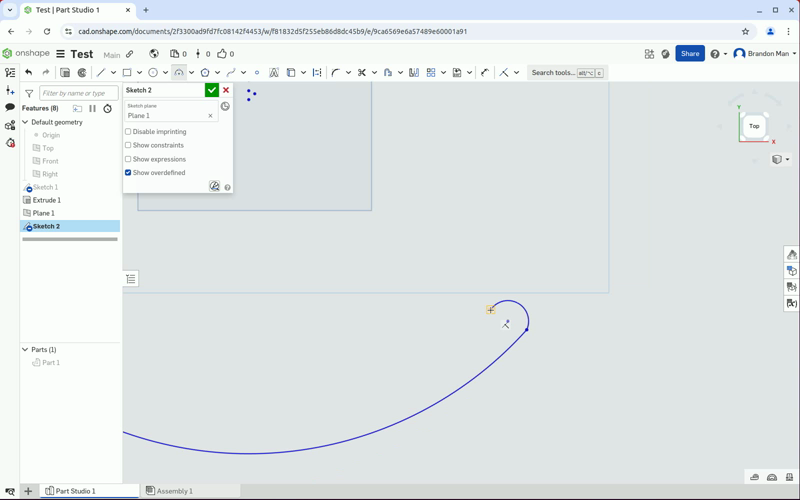
scroll(-6)
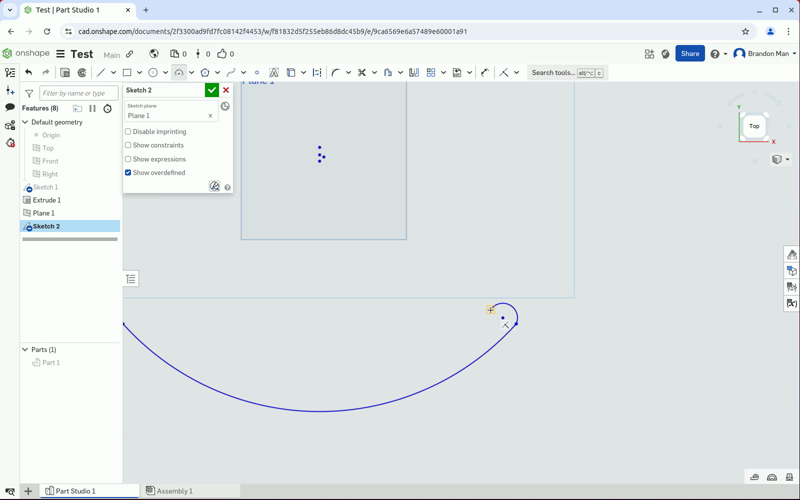
scroll(-6)
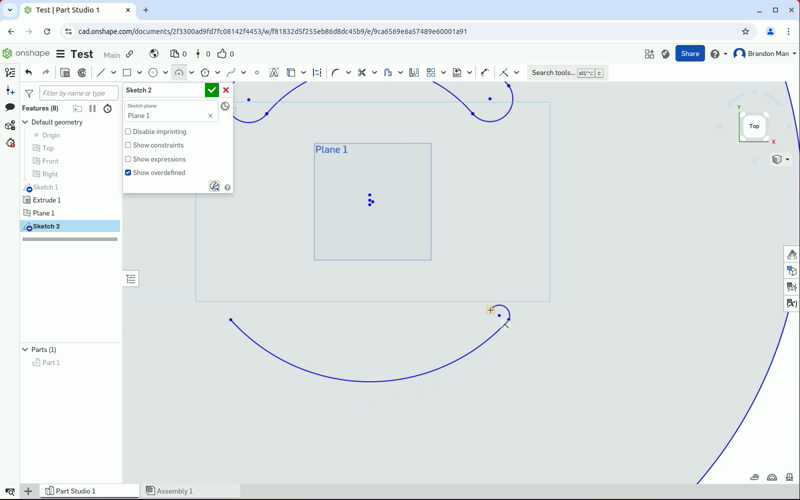
scroll(-6)
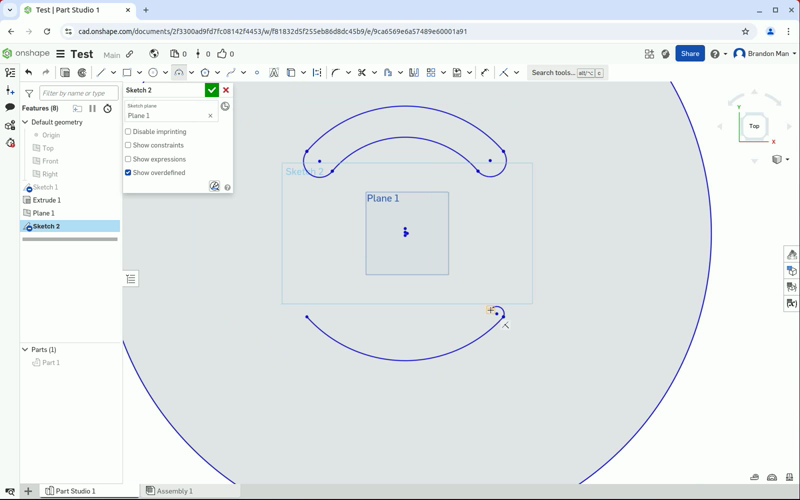
scroll(-6)
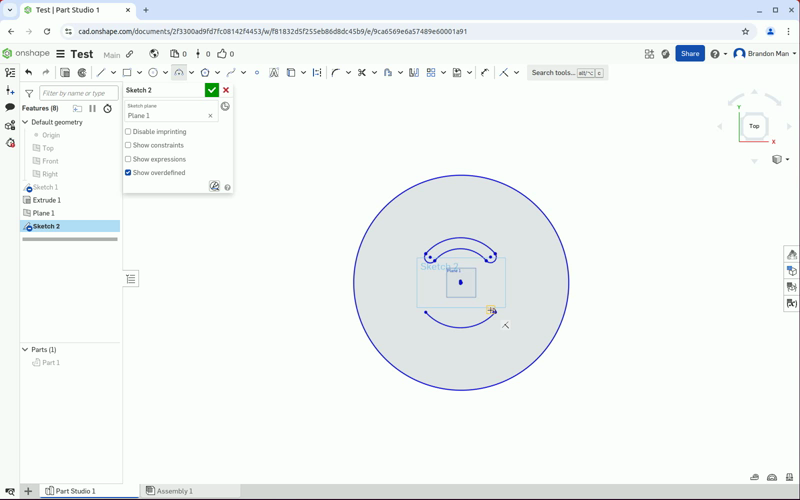
key_down(shift)
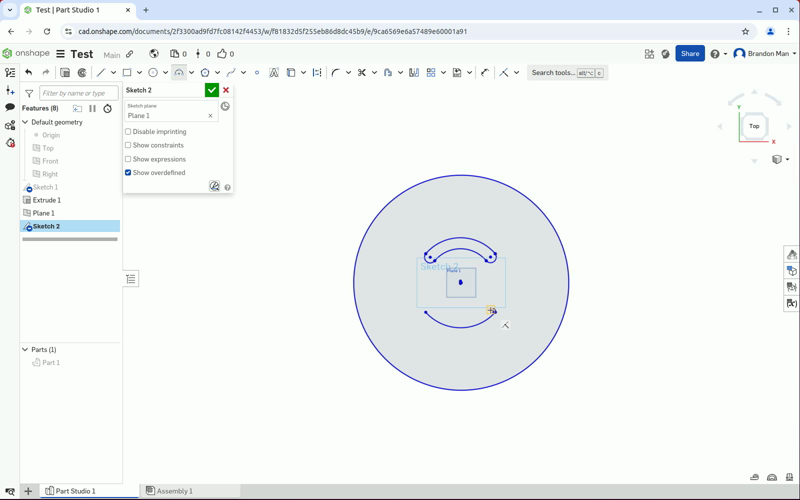
mouse_move(430, 309)
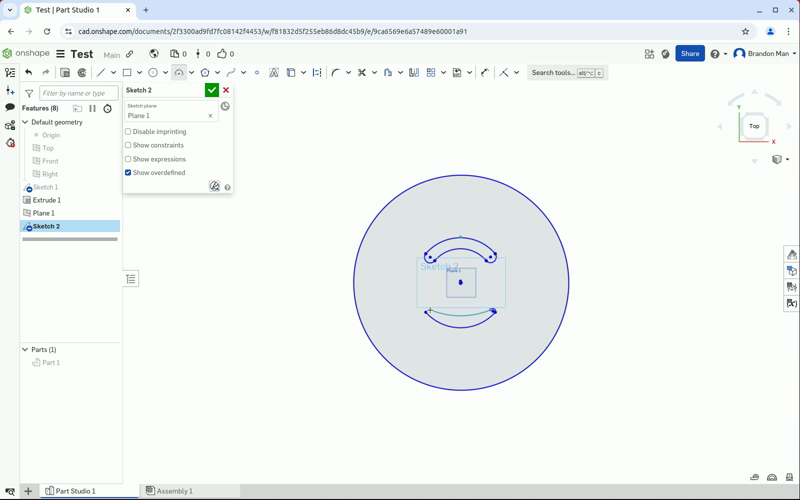
click(430, 309)
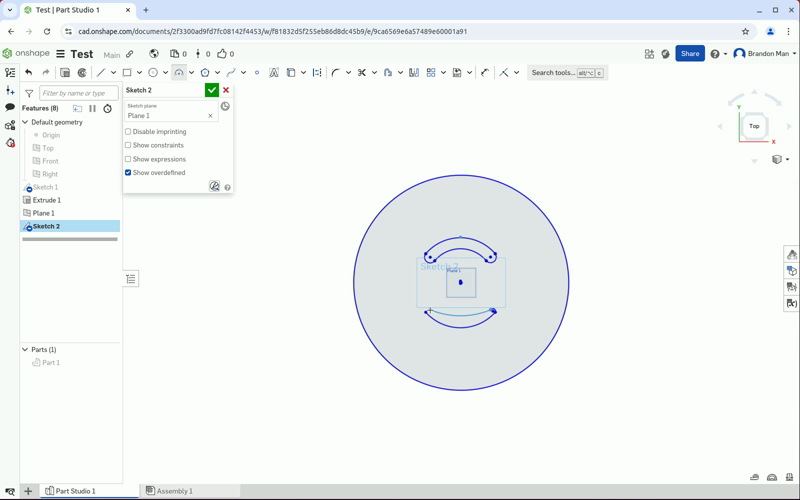
mouse_move(460, 323)
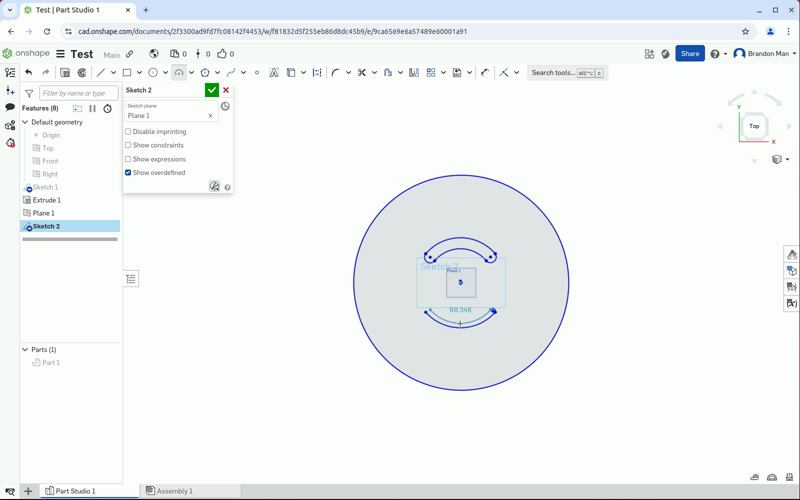
click(460, 323)
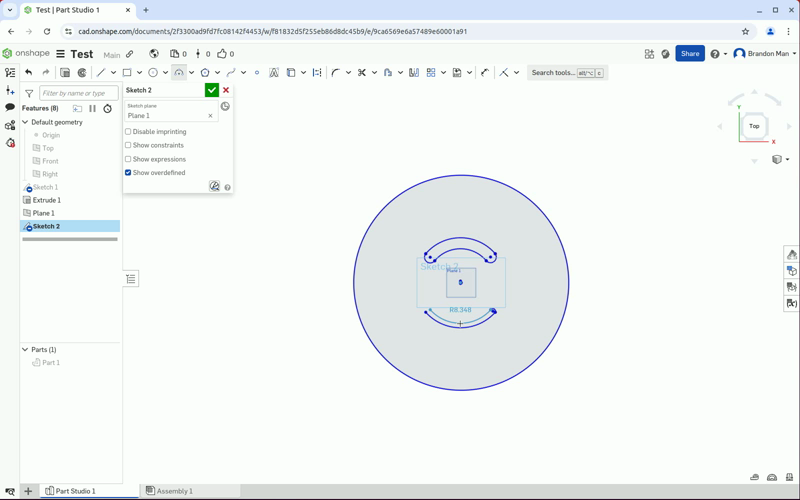
key_up(shift)
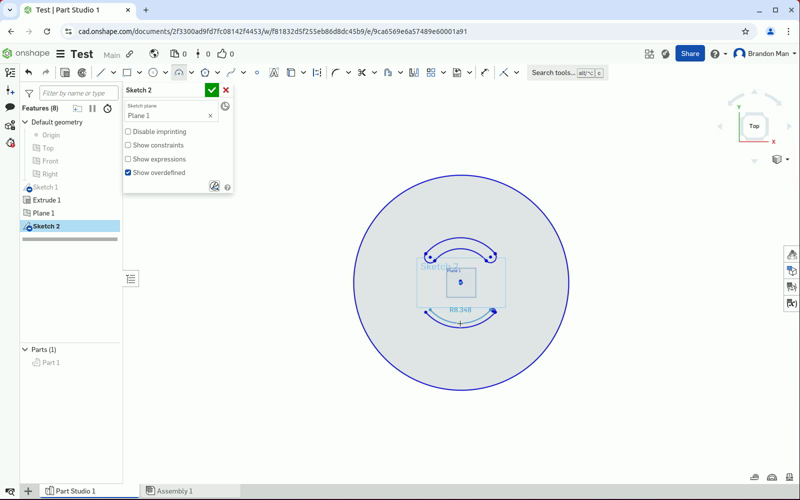
mouse_move(430, 309)
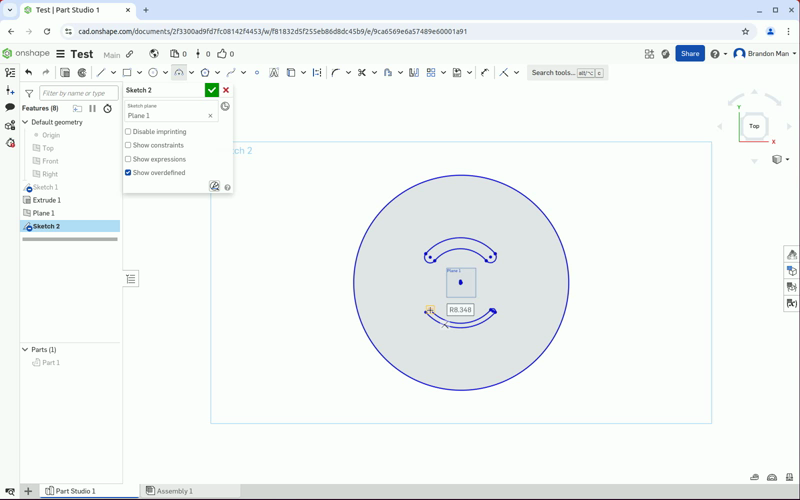
click(430, 309)
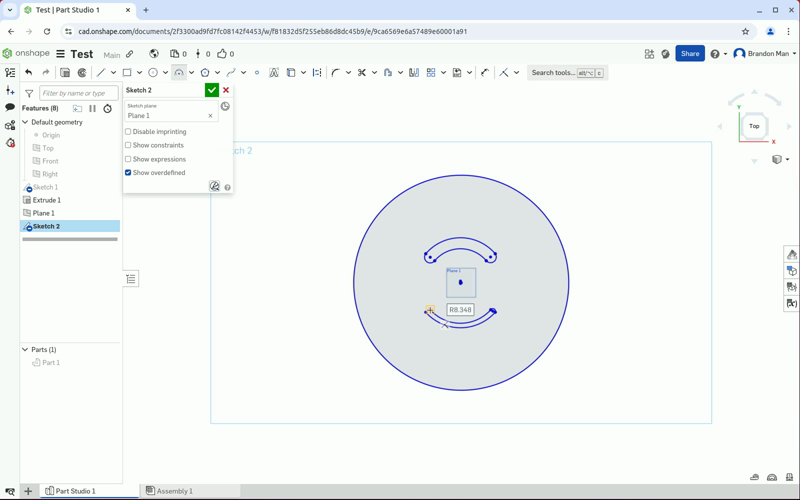
mouse_move(425, 312)
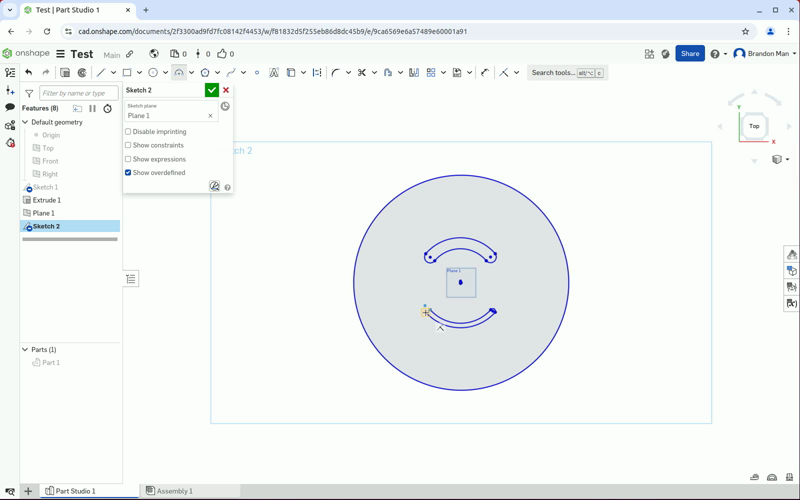
scroll(6)
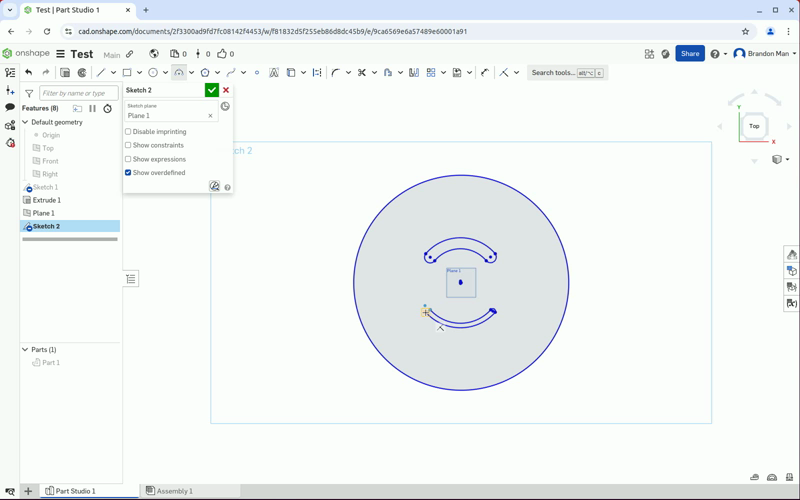
scroll(6)
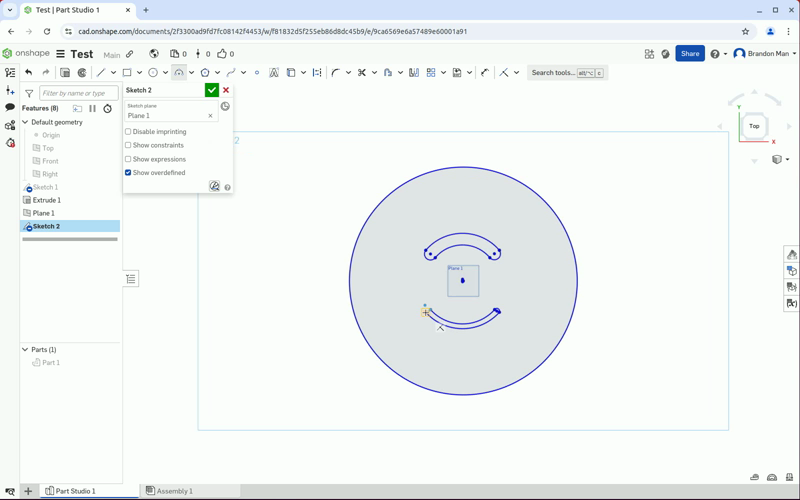
scroll(6)
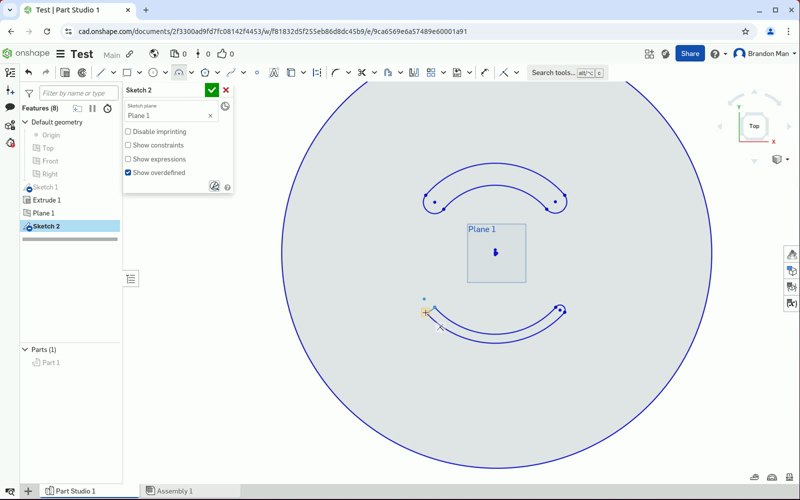
scroll(6)
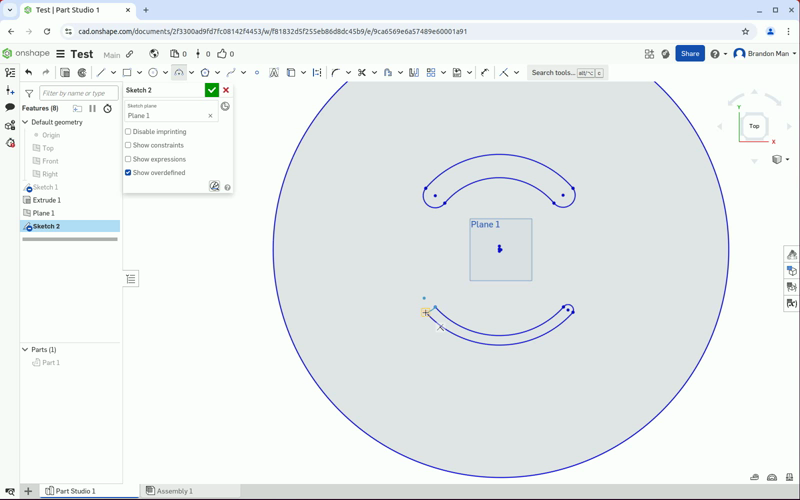
scroll(6)
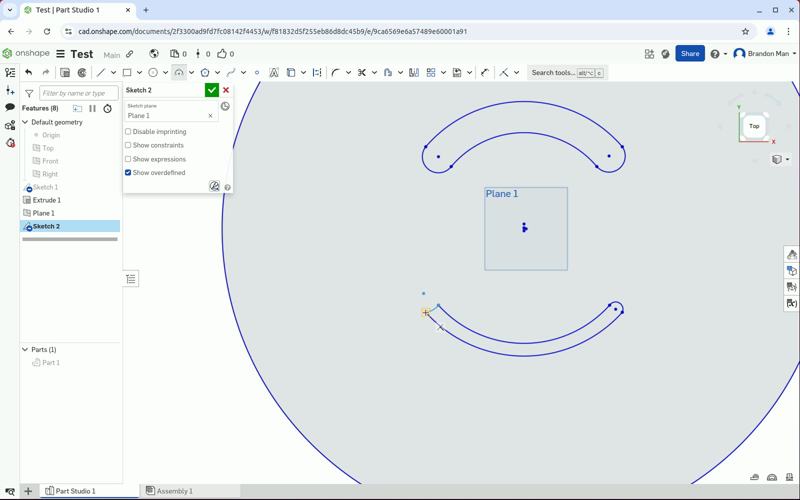
scroll(6)
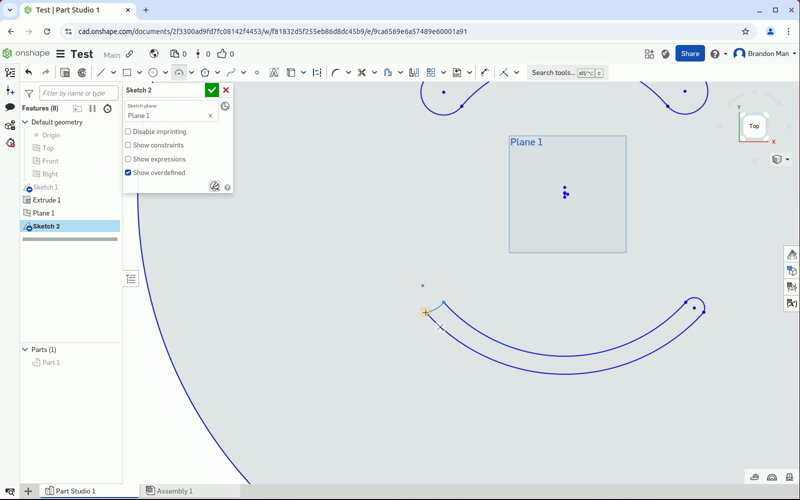
scroll(6)
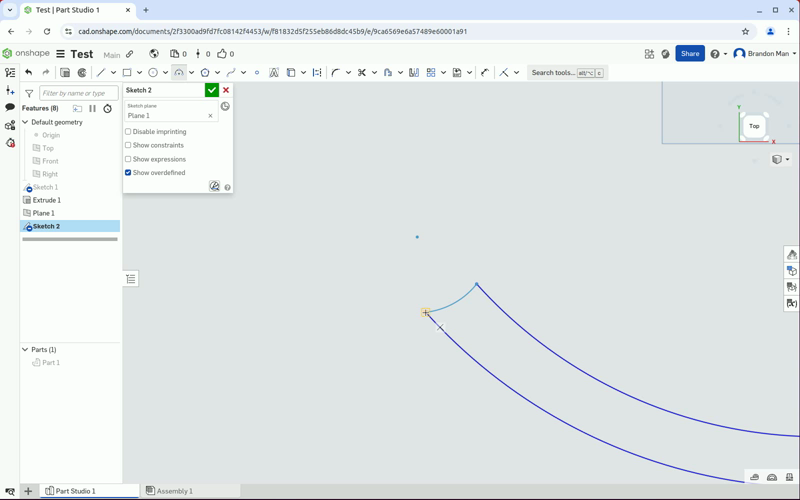
click(425, 312)
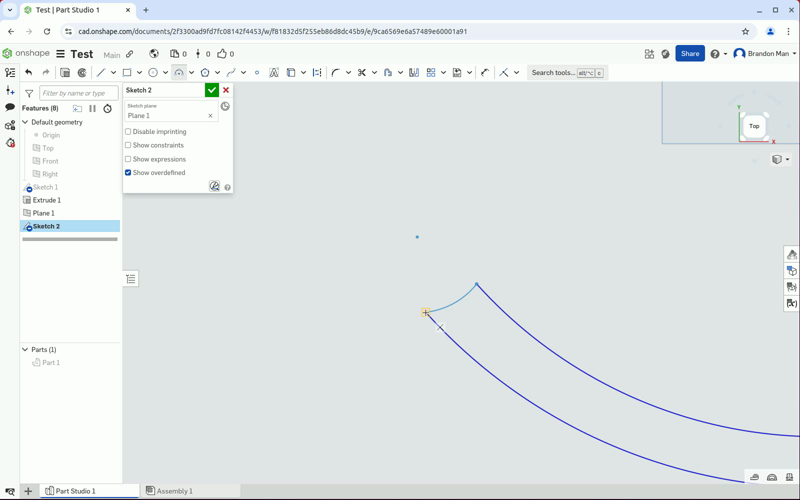
scroll(-6)
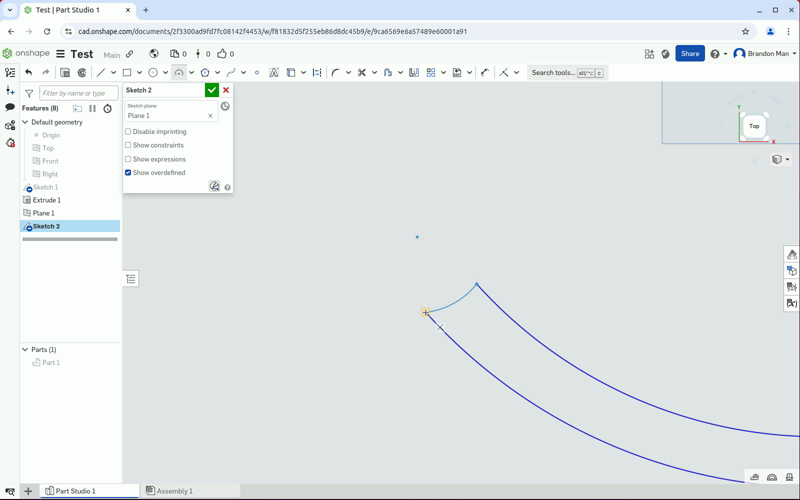
scroll(-6)
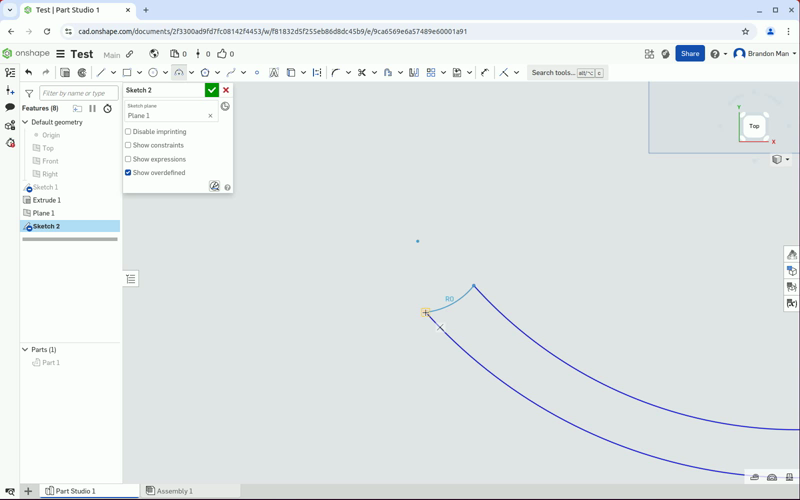
scroll(-6)
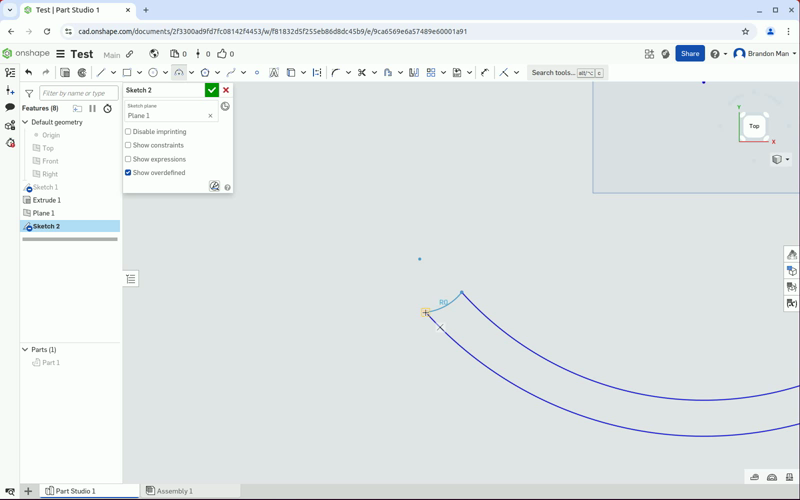
scroll(-6)
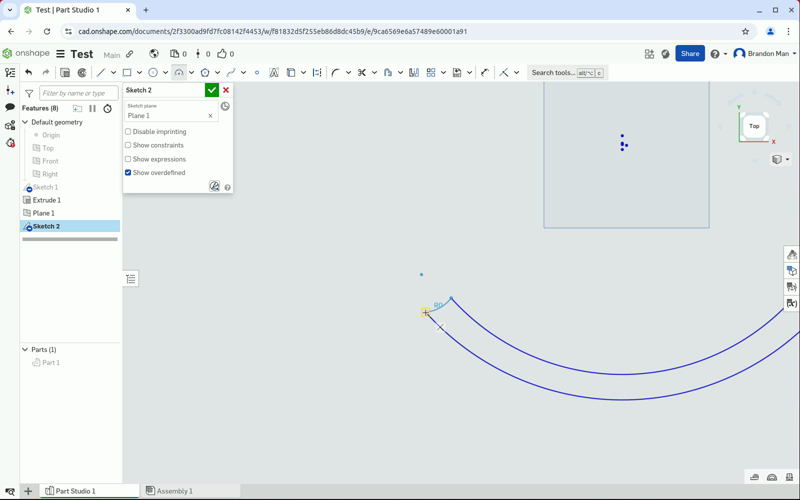
scroll(-6)
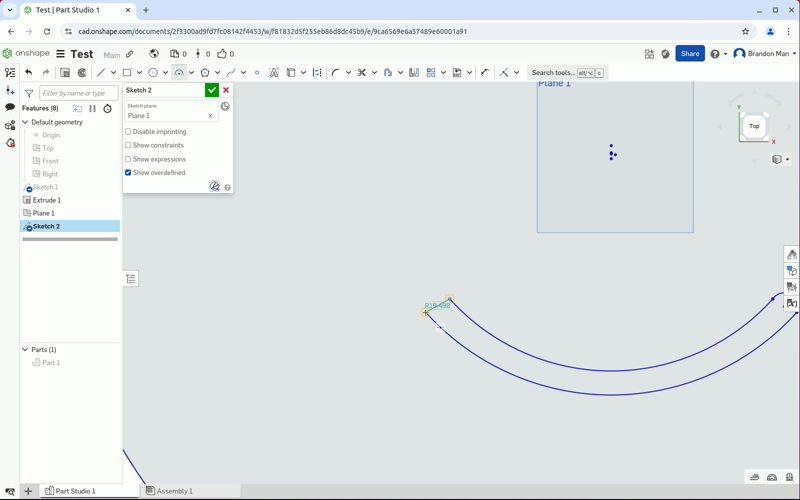
scroll(-6)
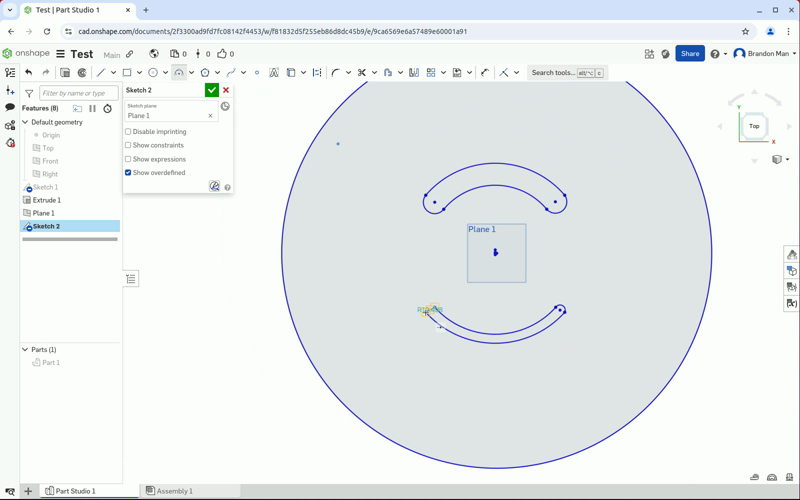
scroll(-6)
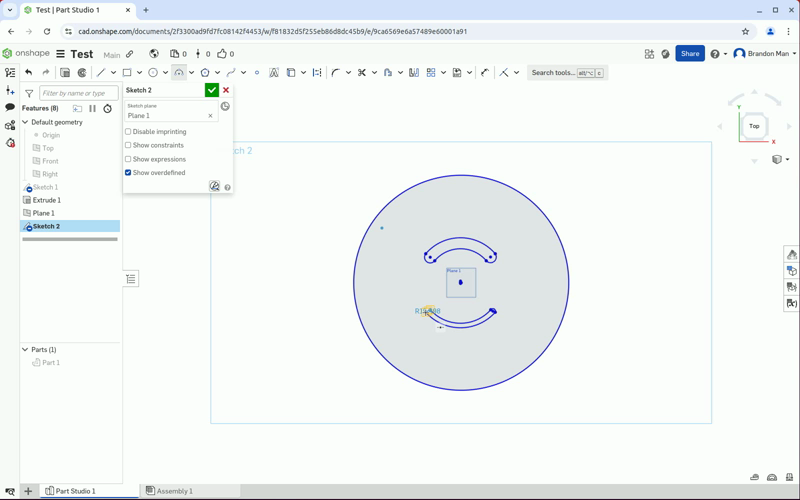
key_down(shift)
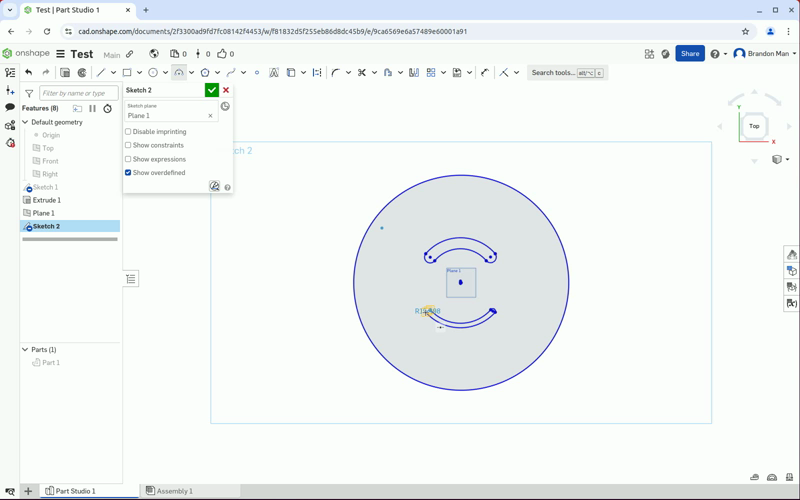
mouse_move(426, 308)
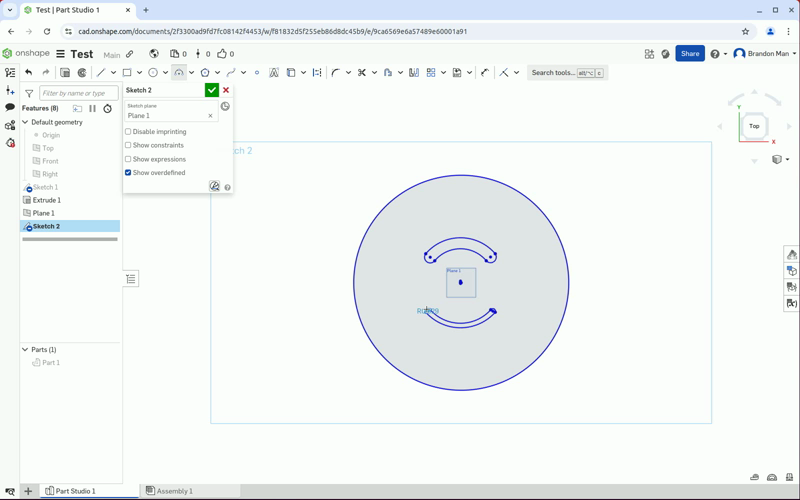
scroll(6)
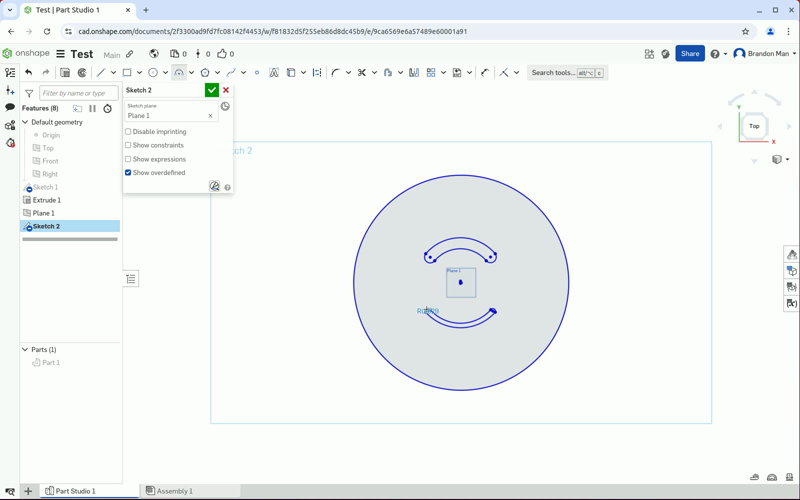
scroll(6)
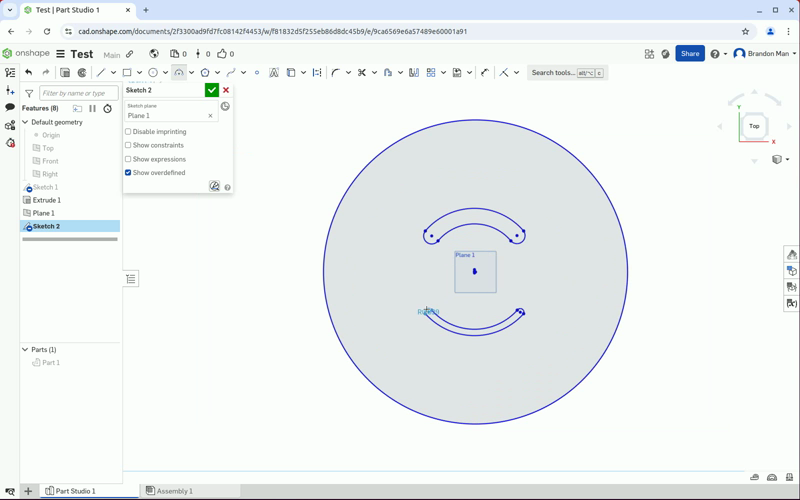
scroll(6)
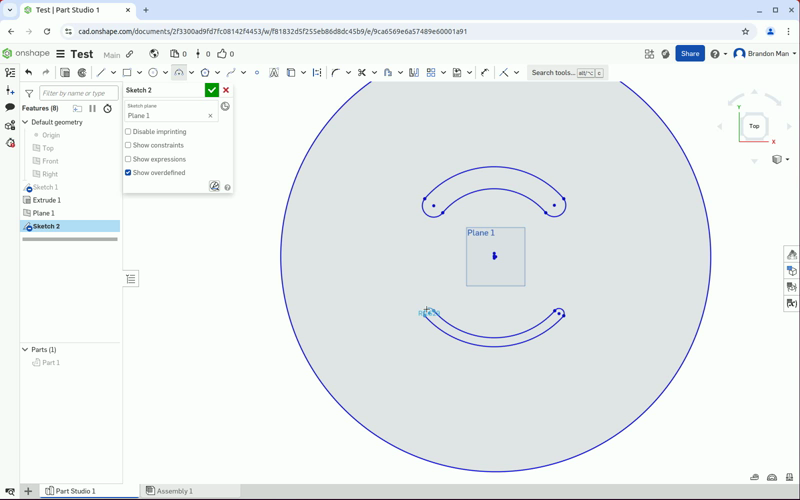
scroll(6)
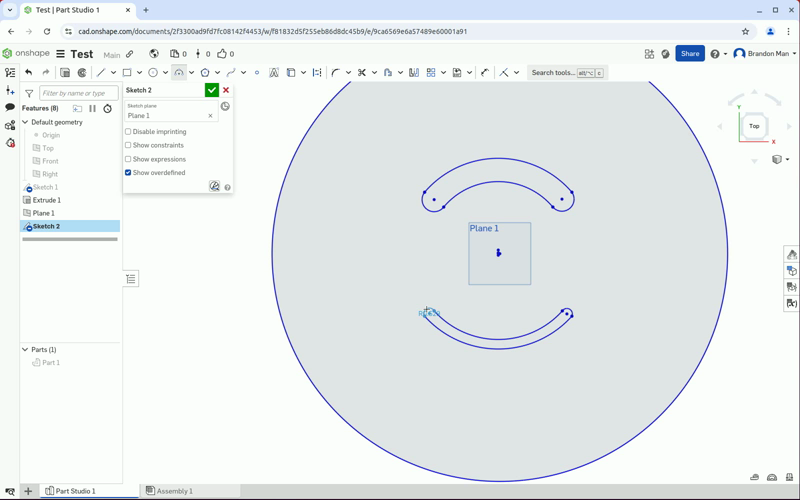
scroll(6)
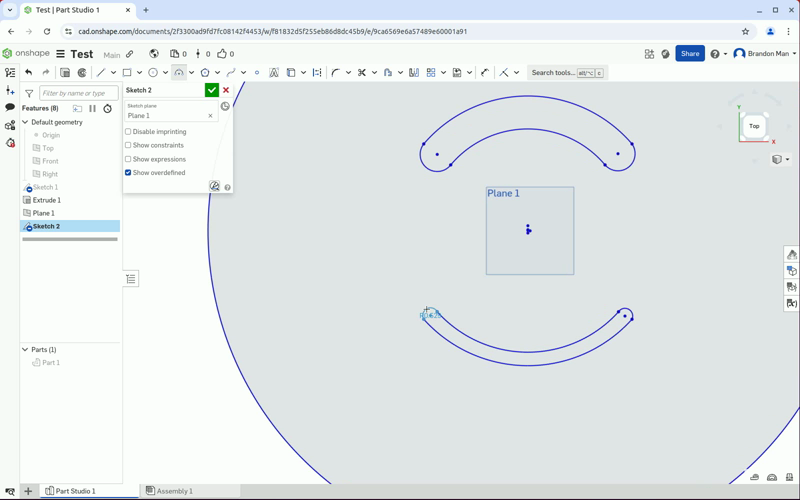
scroll(6)
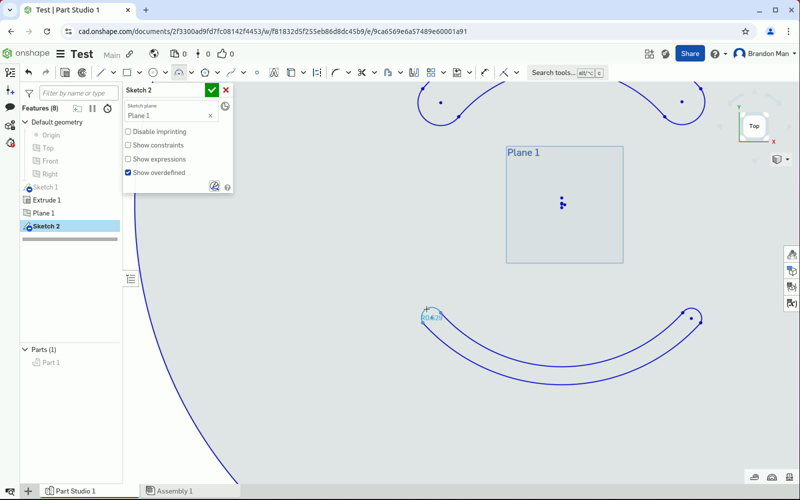
scroll(6)
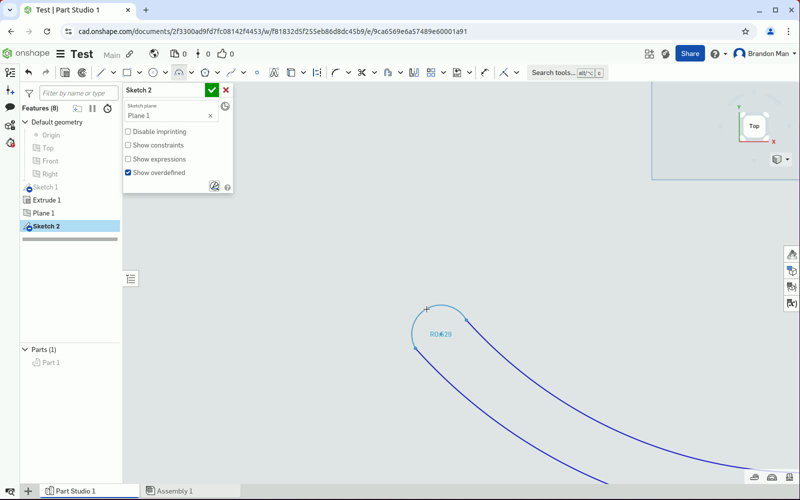
click(426, 308)
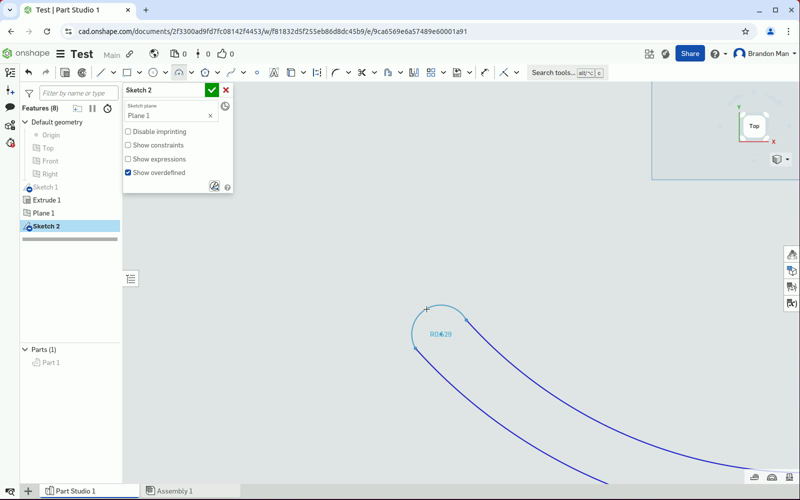
scroll(-6)
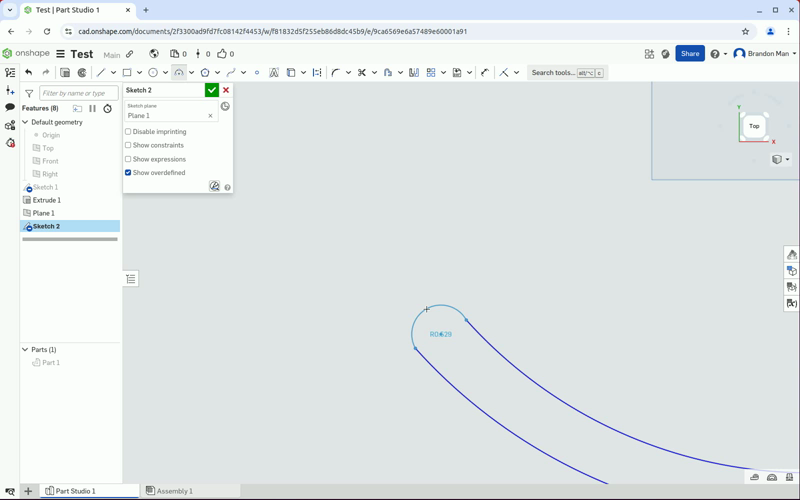
scroll(-6)
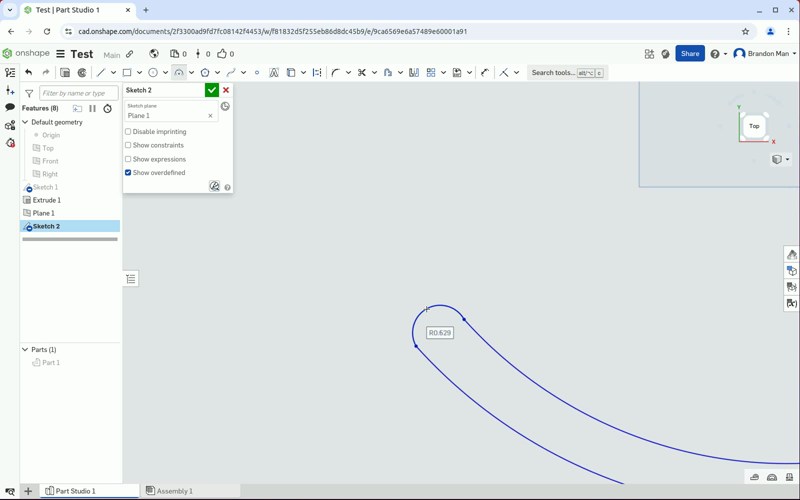
scroll(-6)
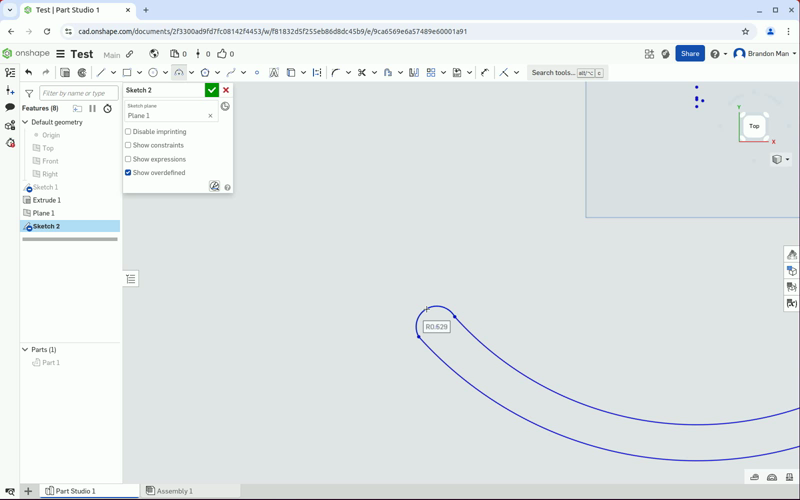
scroll(-6)
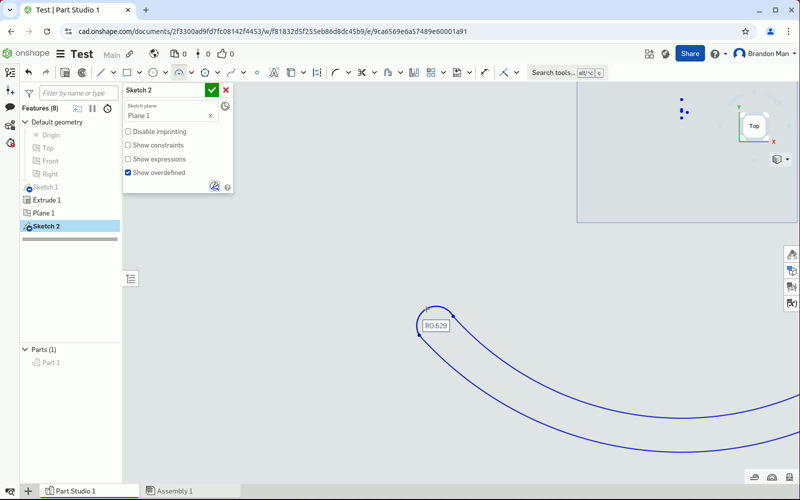
scroll(-6)
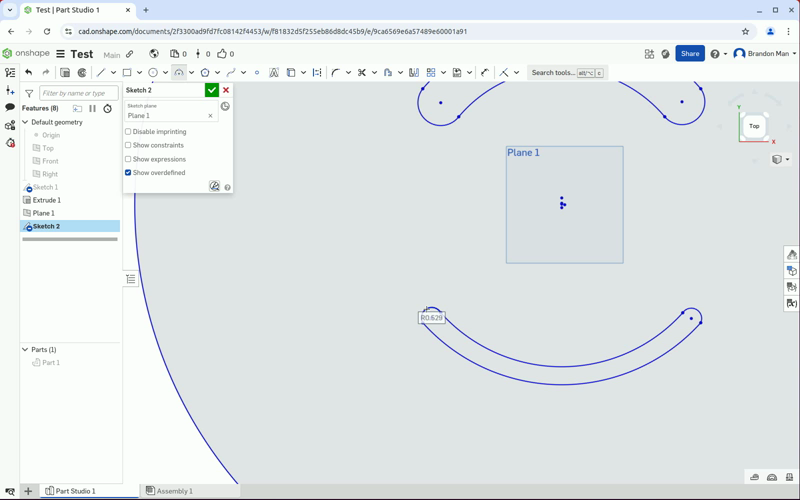
scroll(-6)
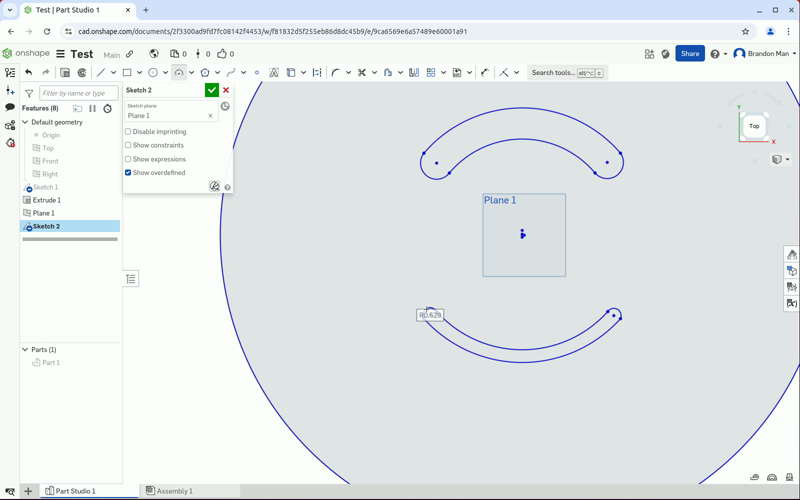
scroll(-6)
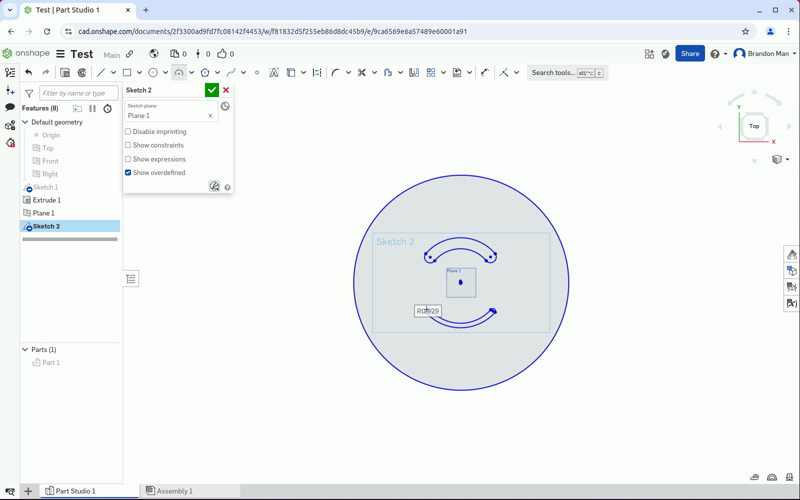
key_up(shift)
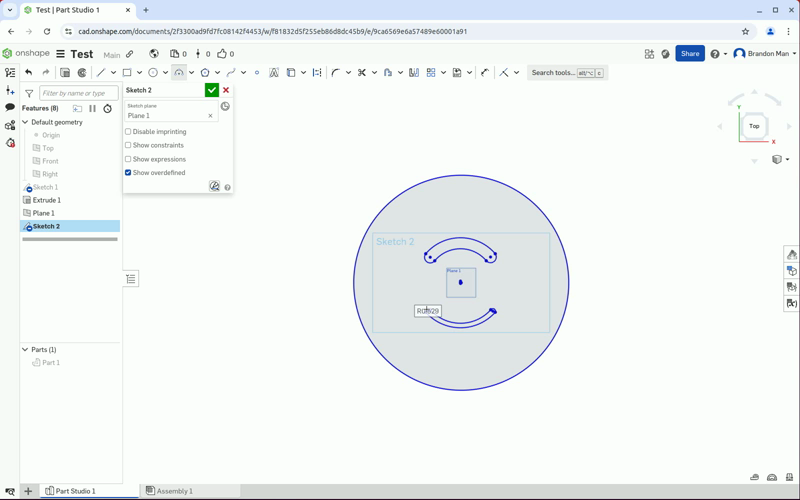
key(esc)
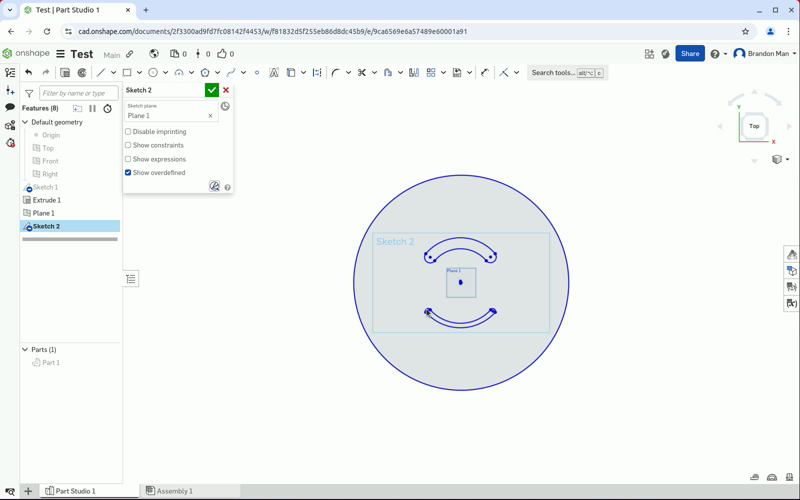
mouse_move(404, 230)
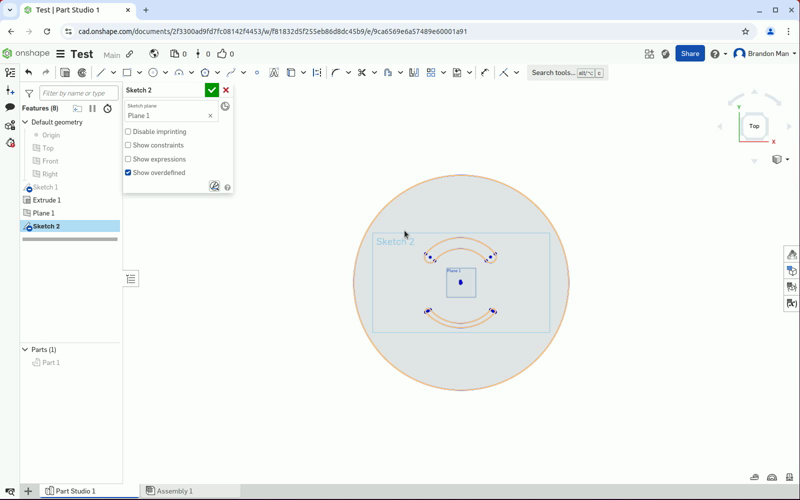
click(404, 230)
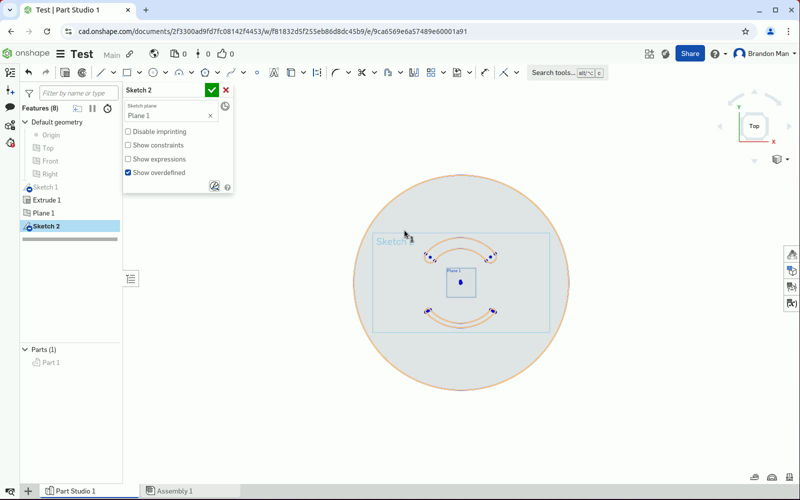
mouse_move(73, 352)
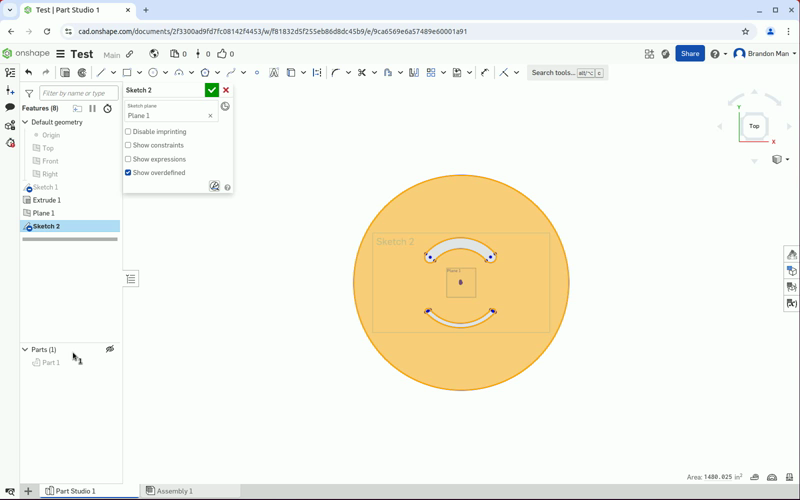
key(shift+y)
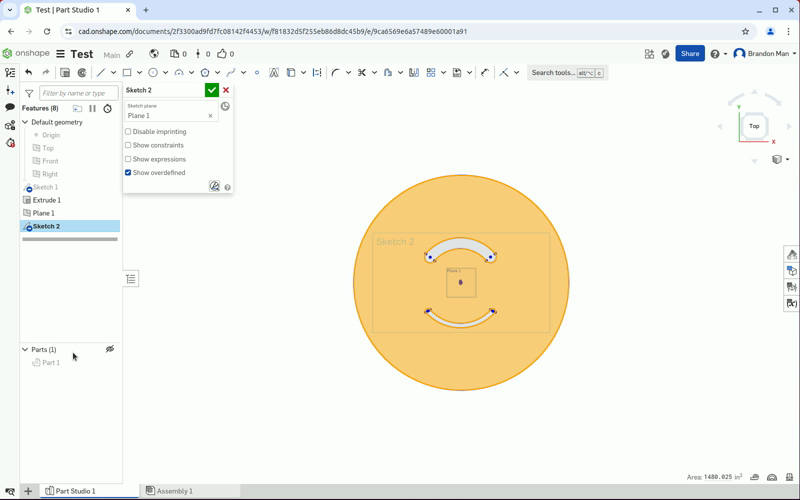
key(shift+e)
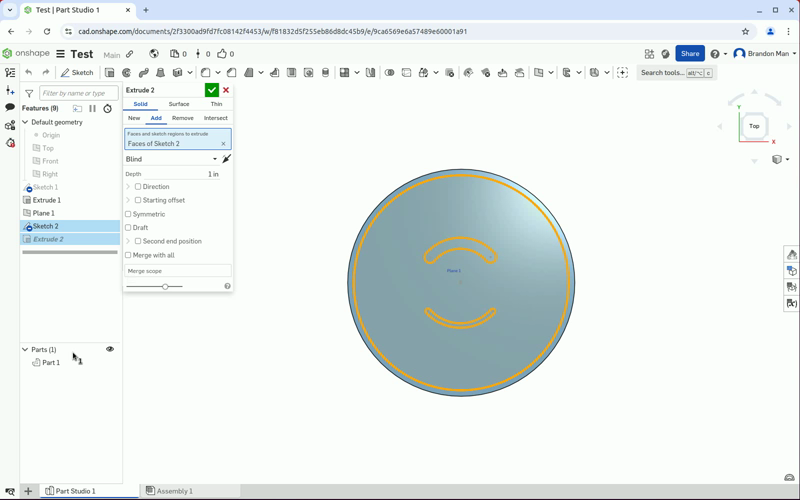
mouse_move(143, 106)
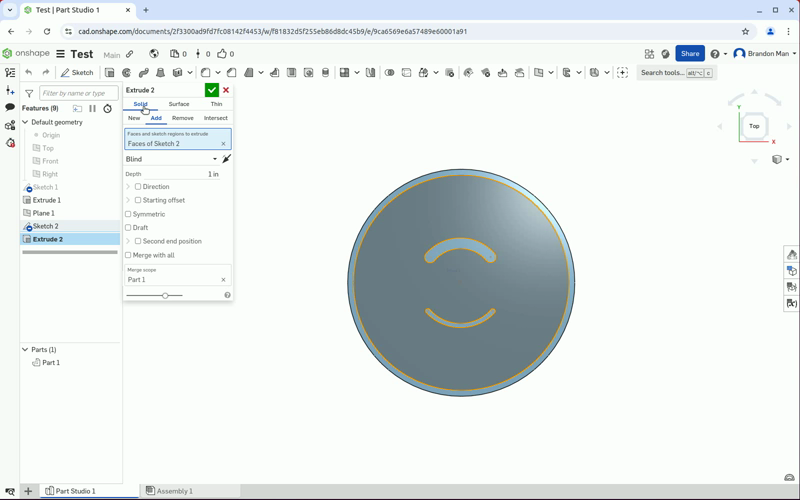
click(143, 106)
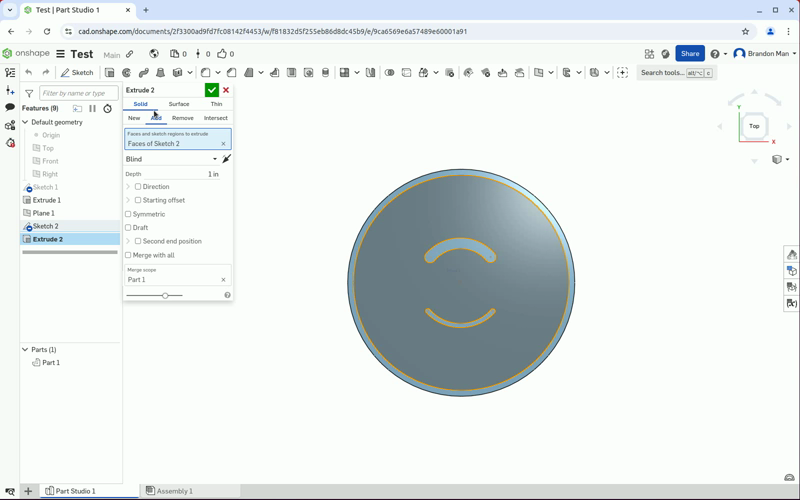
mouse_move(186, 120)
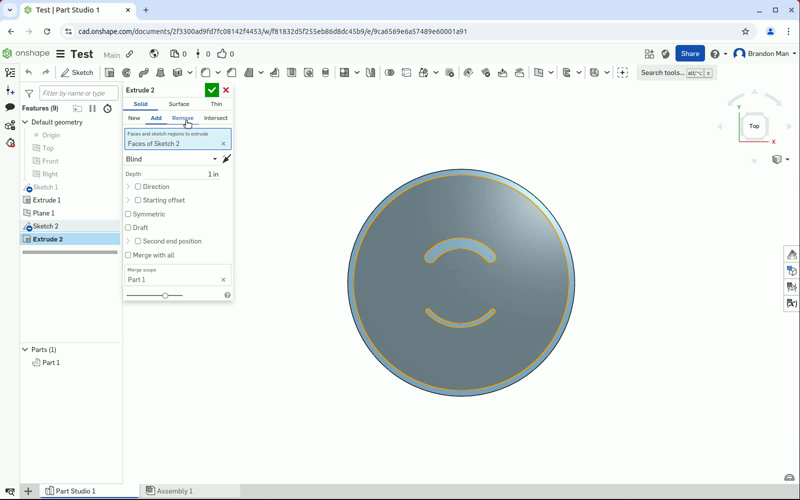
click(186, 120)
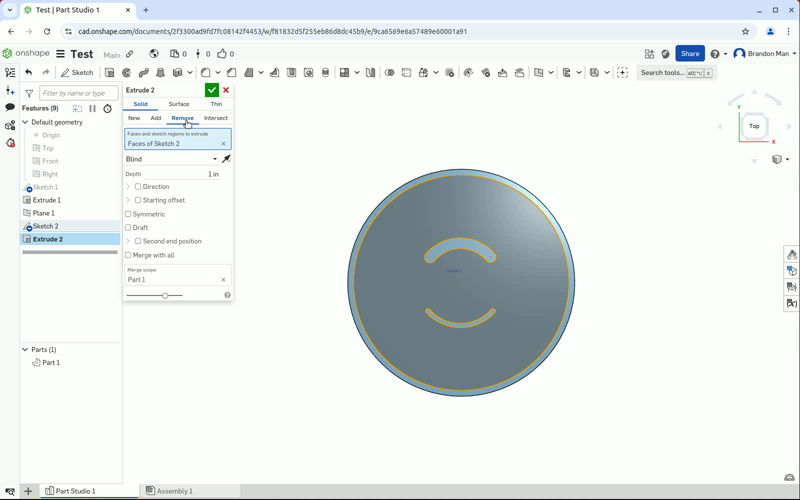
key(tab, 4)
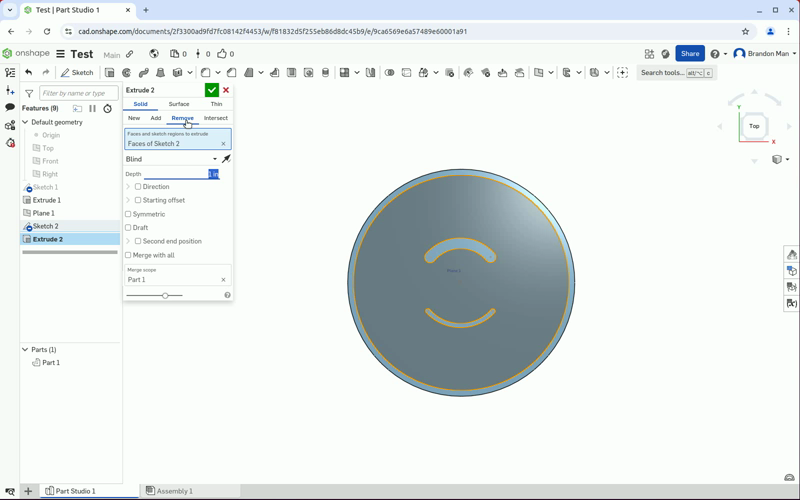
text(5.055)
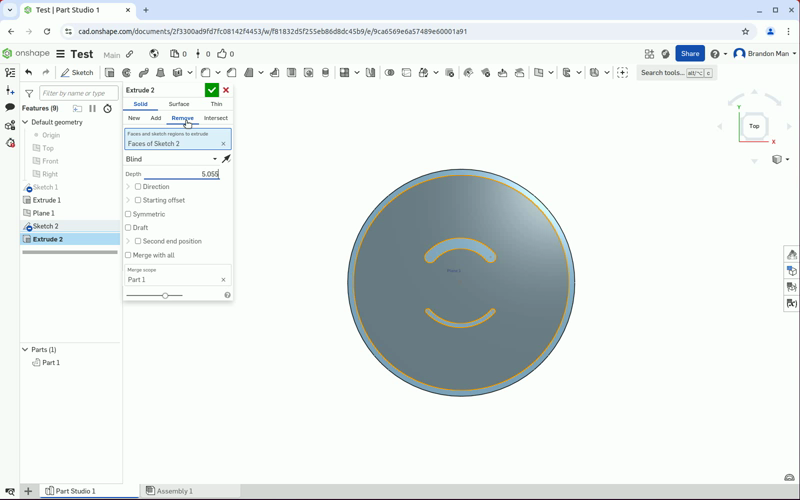
key(tab, 6)
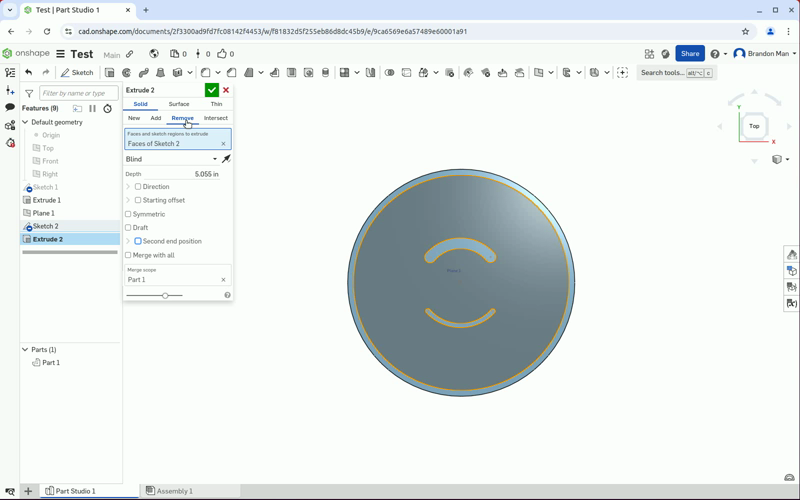
key(space)
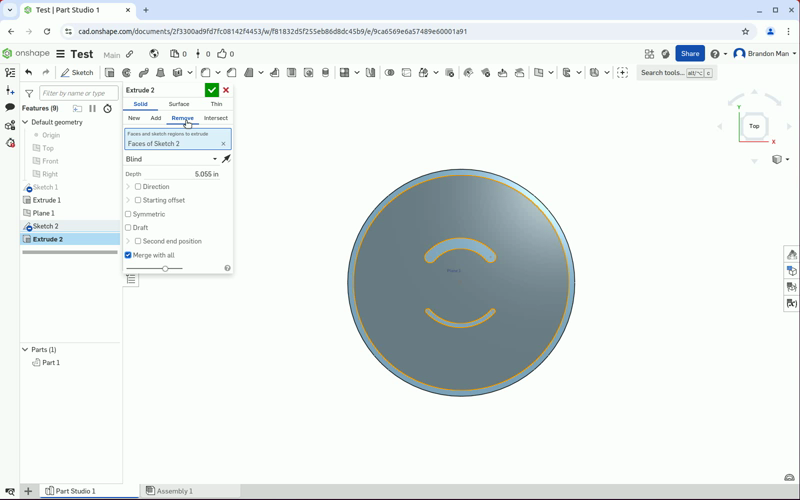
key(enter)
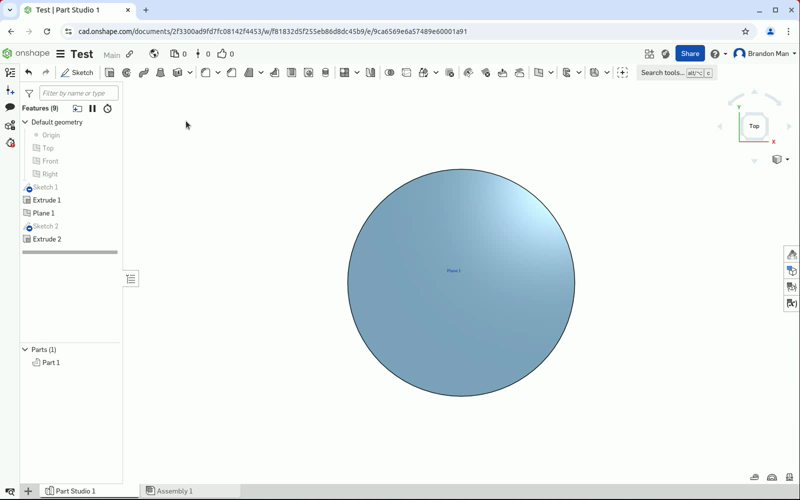
key(shift+h)
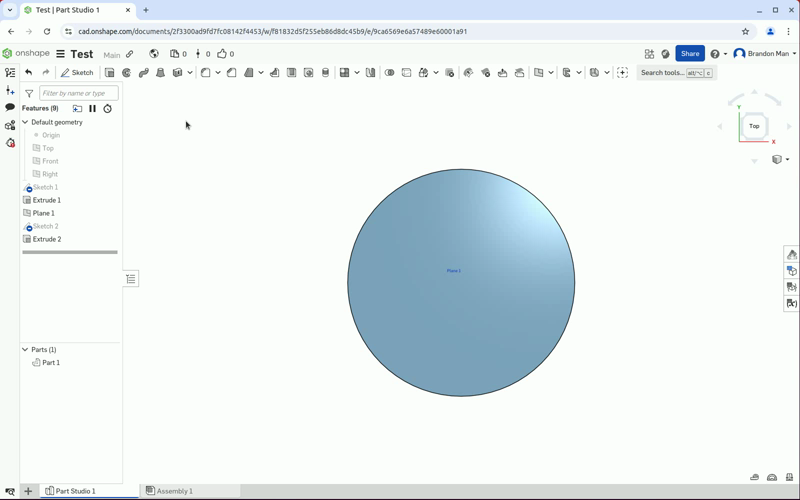
key(shift+h)
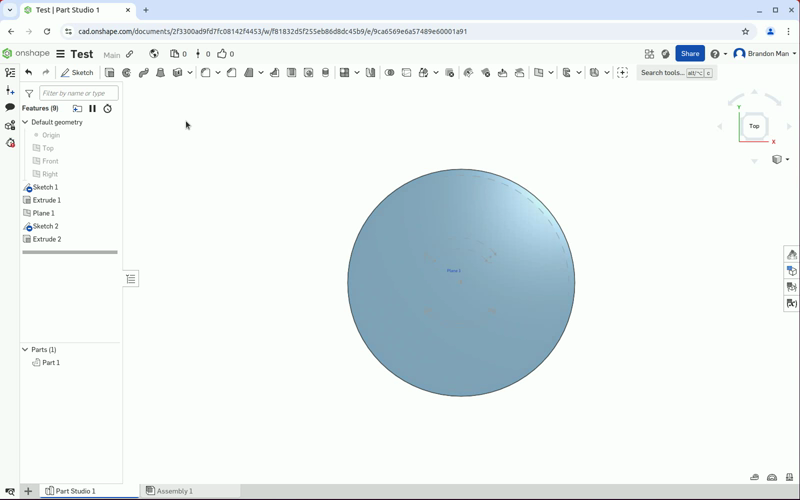
key(shift+7)
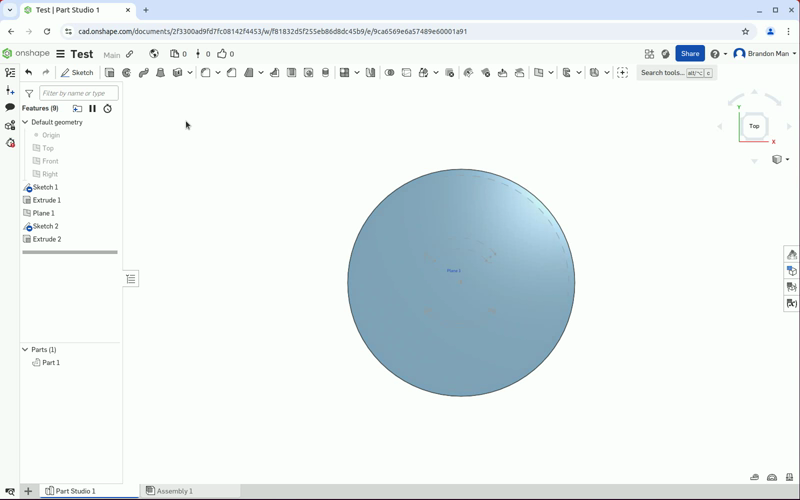
key(up, 3)
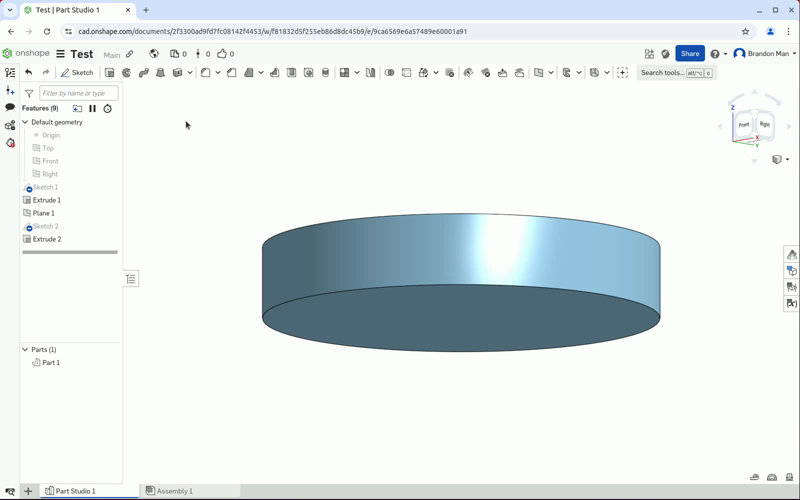
key(left, 3)
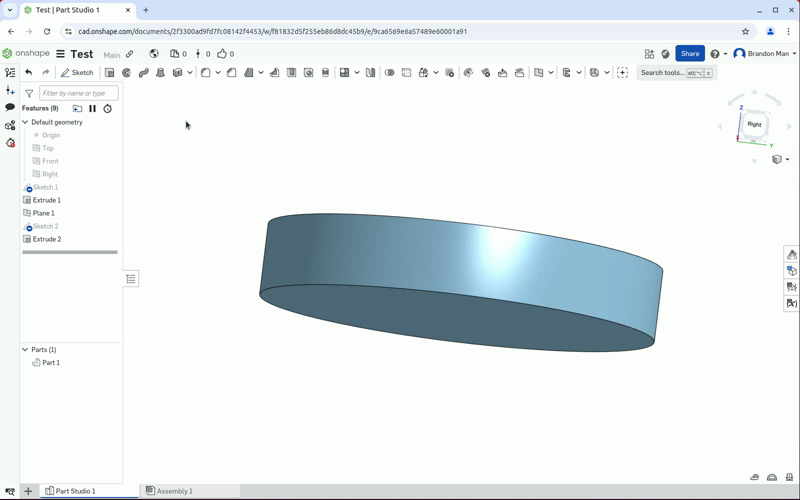
key(right, 3)
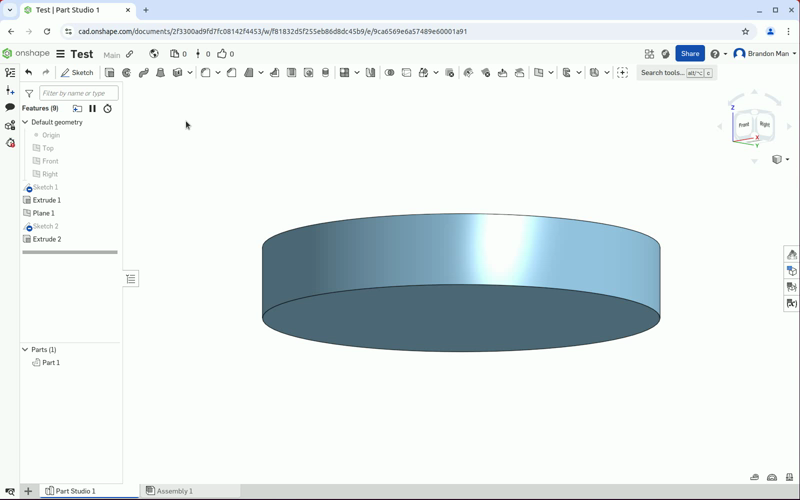
key(down, 3)
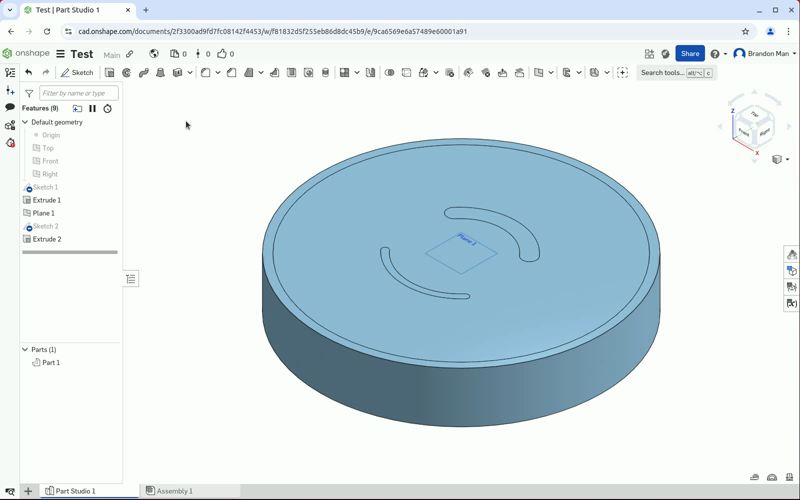
mouse_move(73, 189)
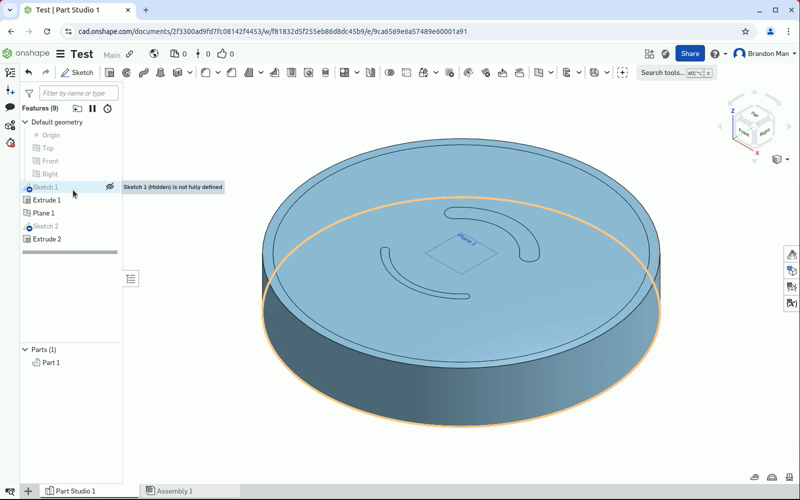
click(73, 189)